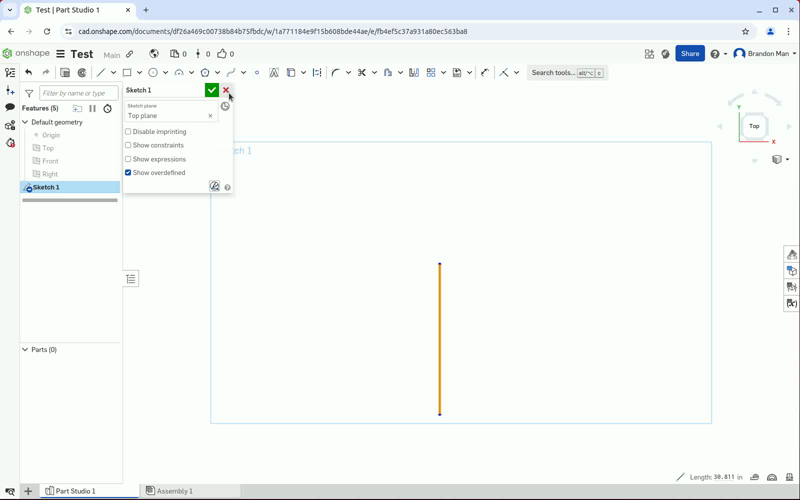
key(shift+h)
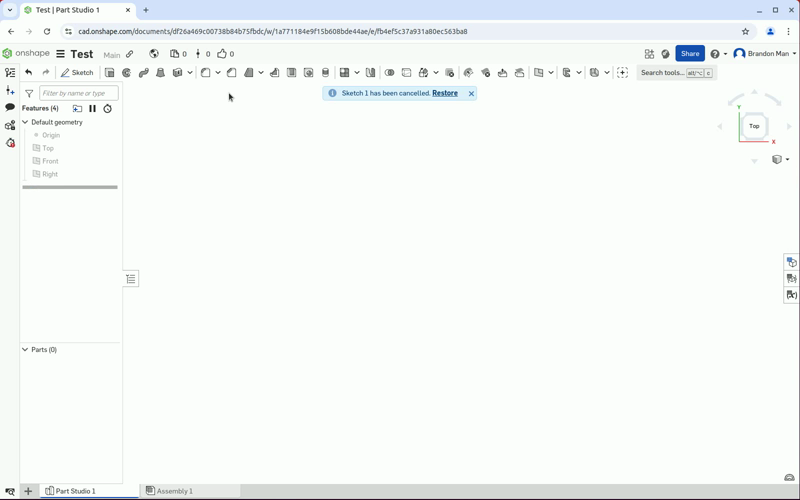
mouse_move(73, 352)
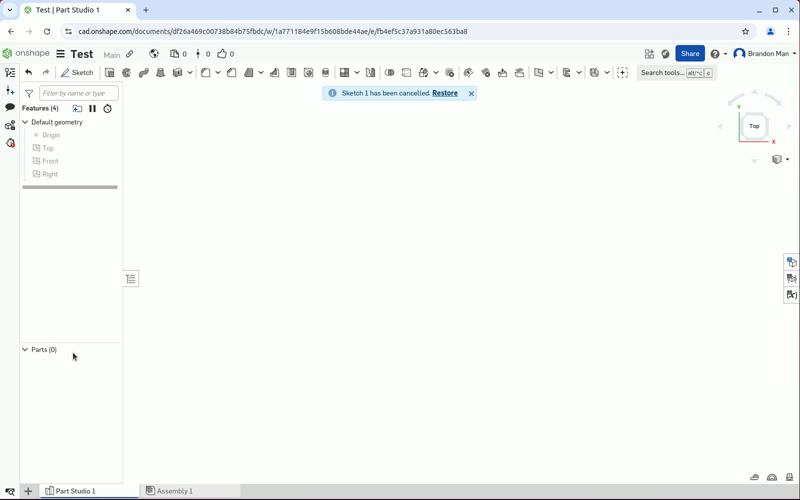
key(y)
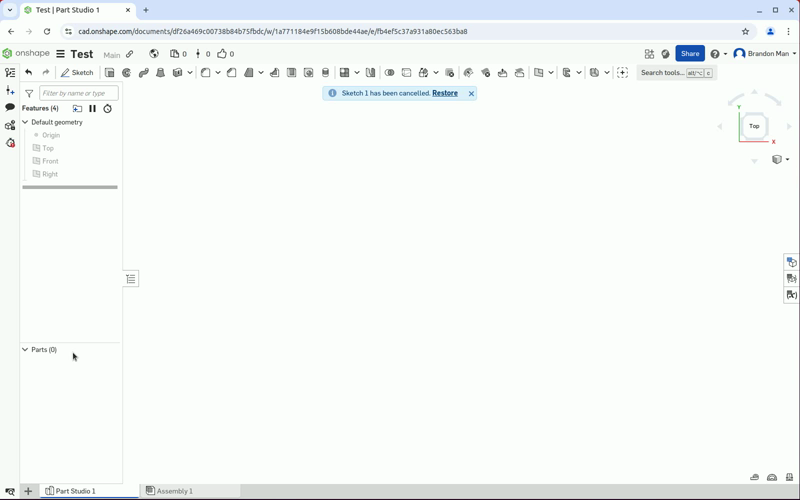
key(shift+p)
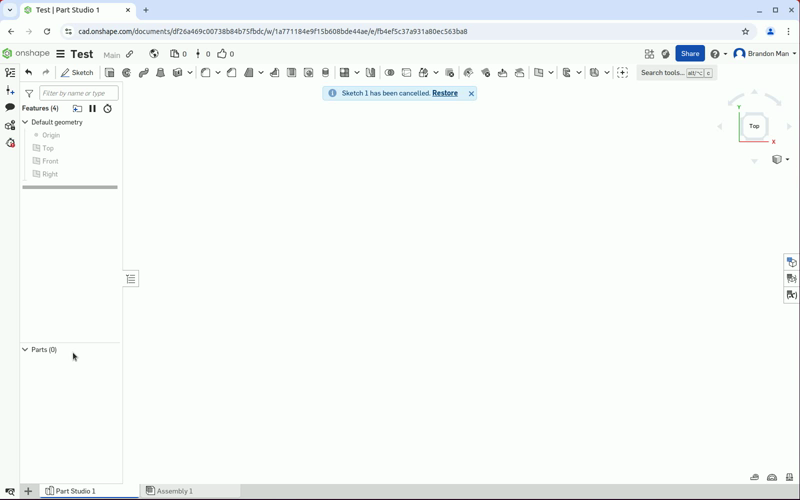
key(space)
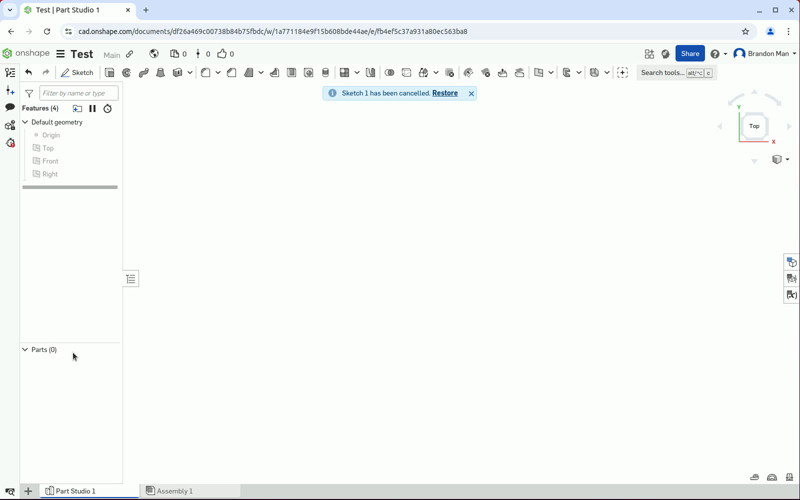
key_down(shift)
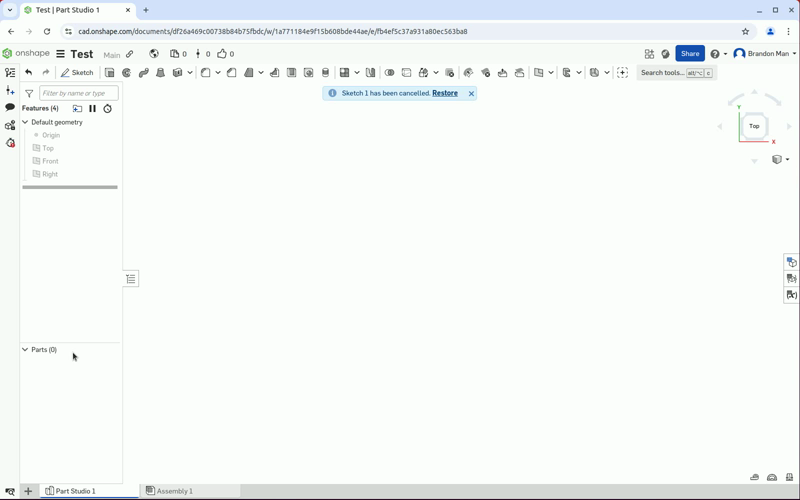
key(up)
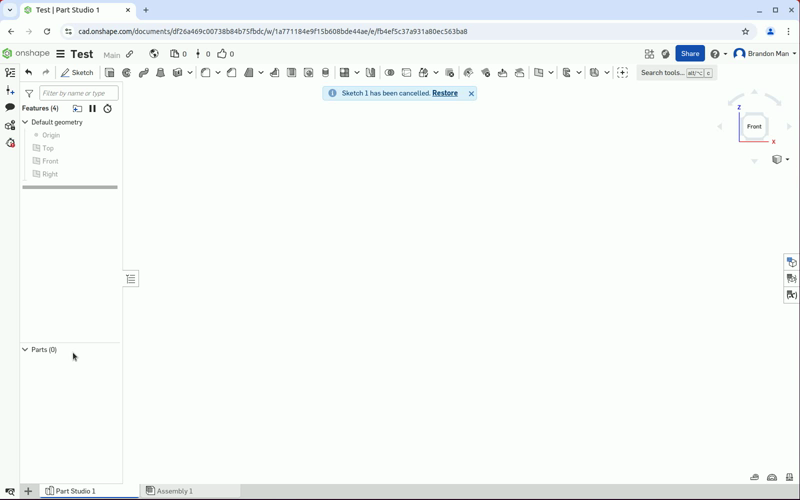
key_up(shift)
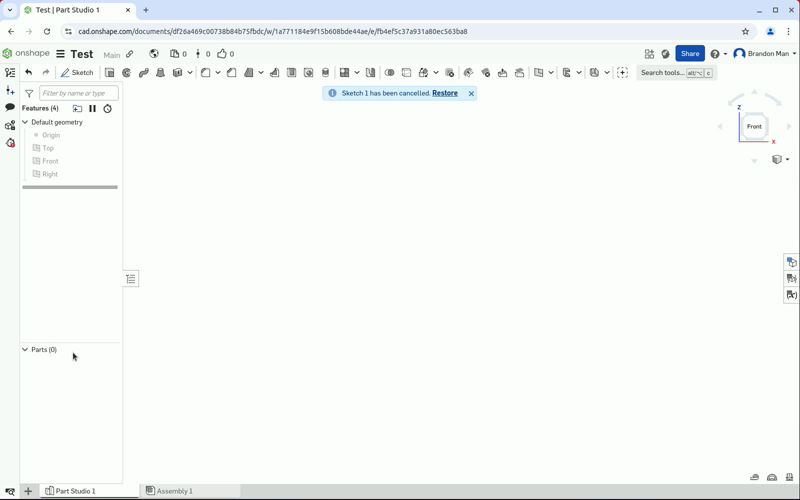
mouse_move(73, 352)
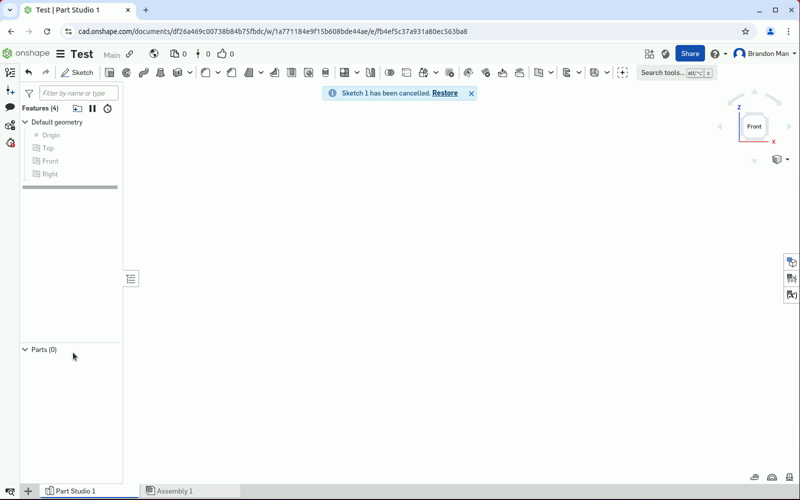
key(shift+y)
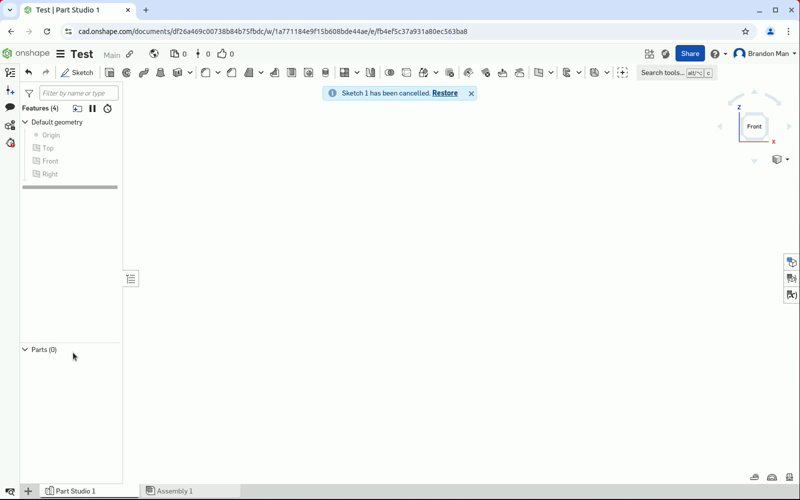
key(shift+s)
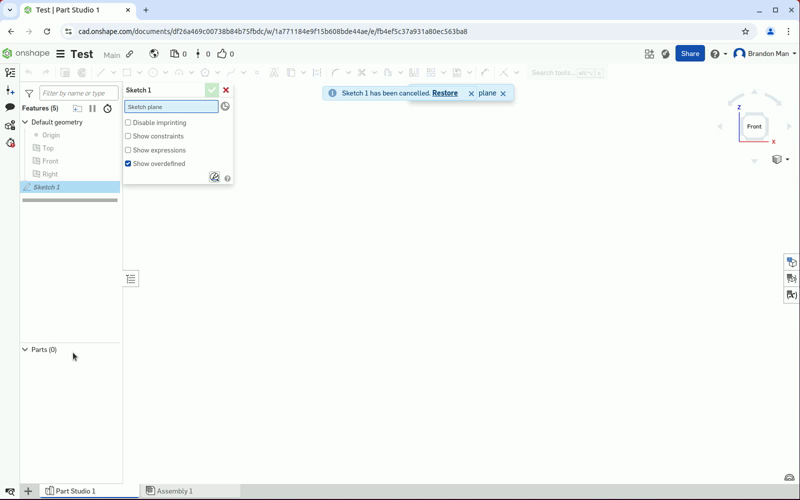
mouse_move(73, 163)
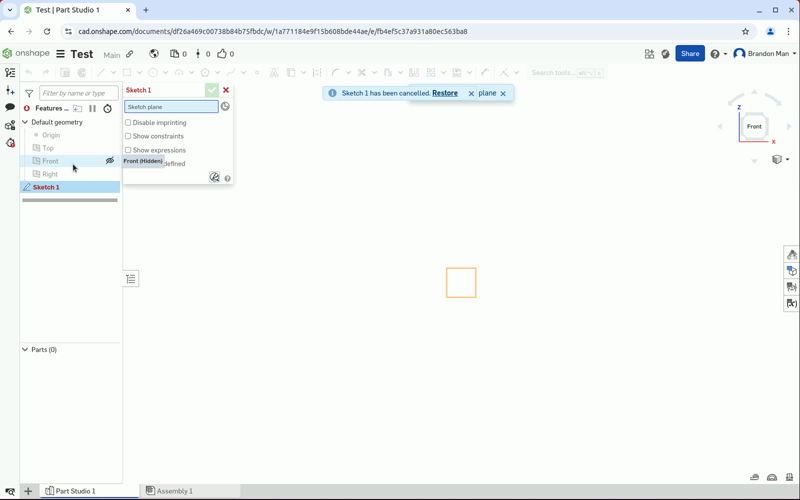
click(73, 163)
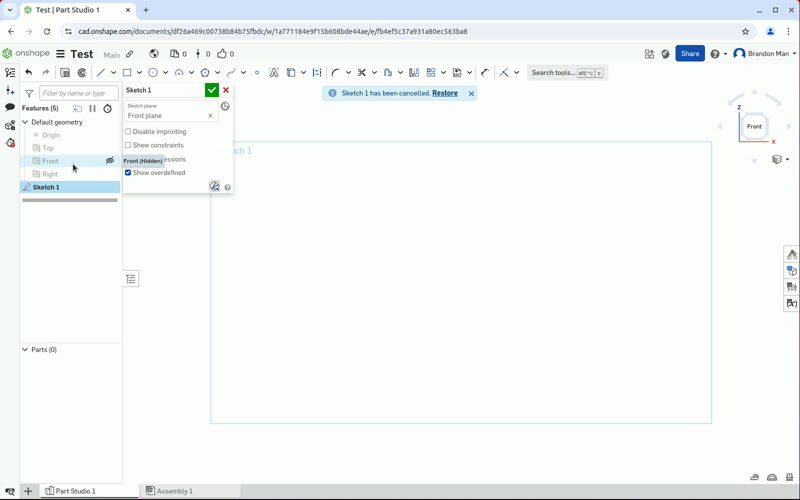
mouse_move(73, 352)
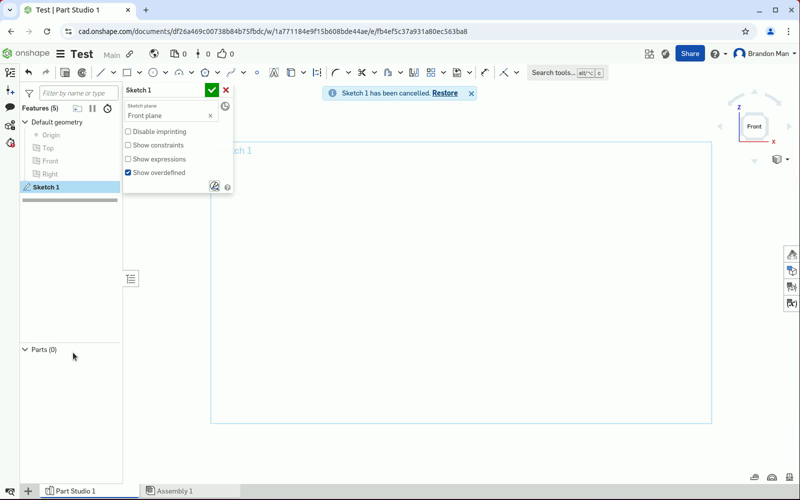
key(y)
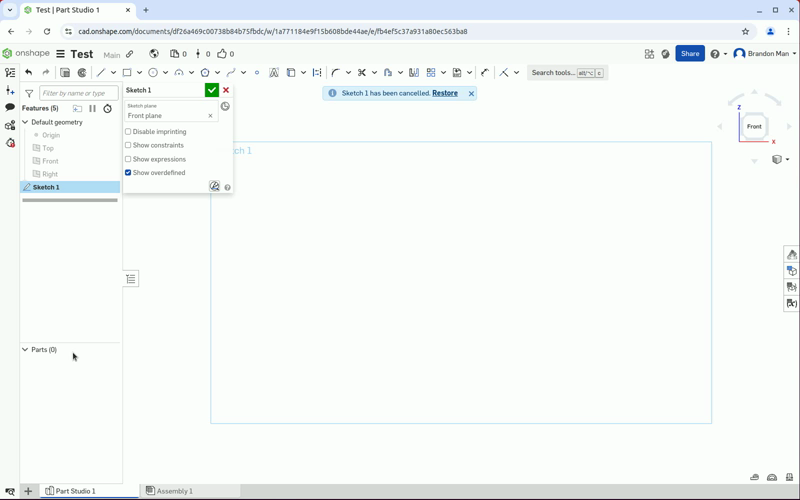
key(l)
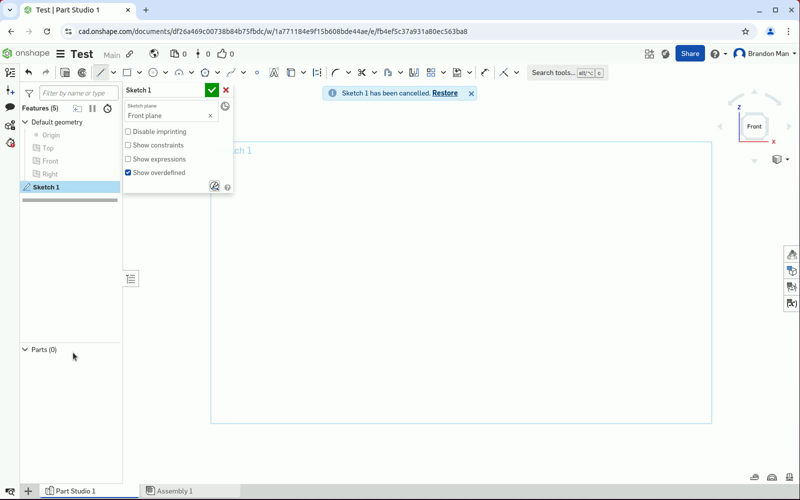
key_down(shift)
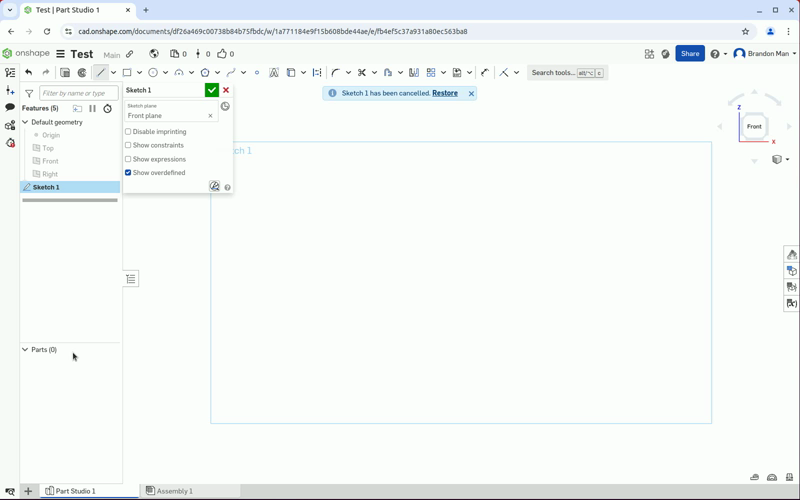
mouse_move(465, 275)
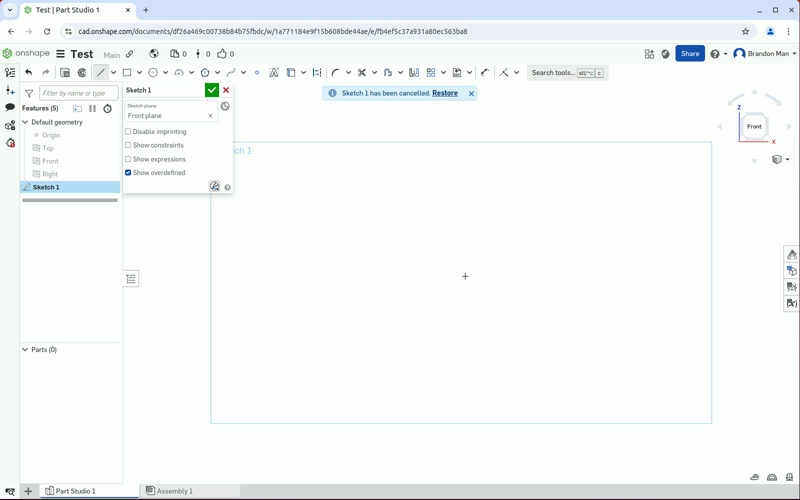
click(465, 275)
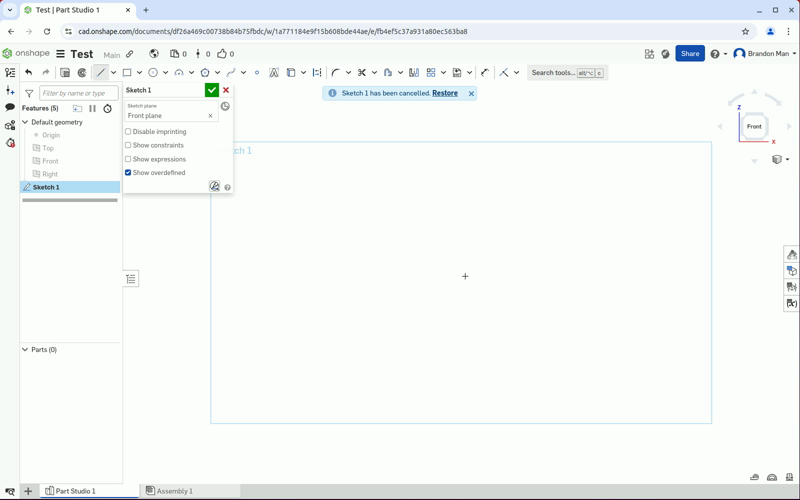
key_up(shift)
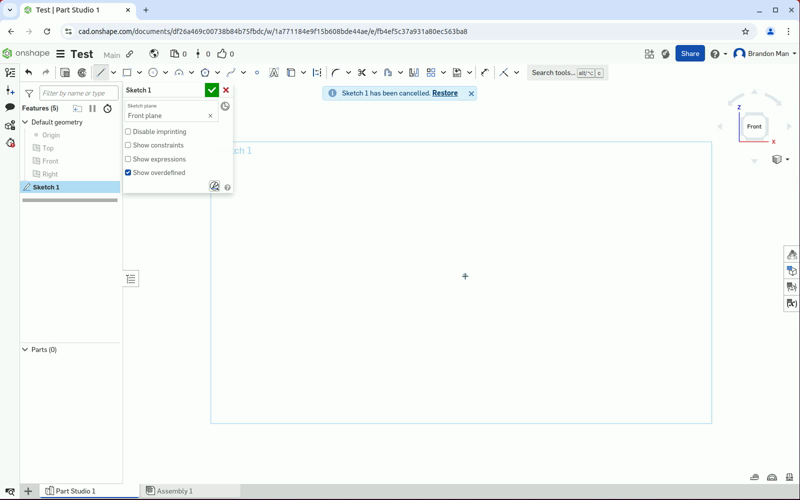
key_down(shift)
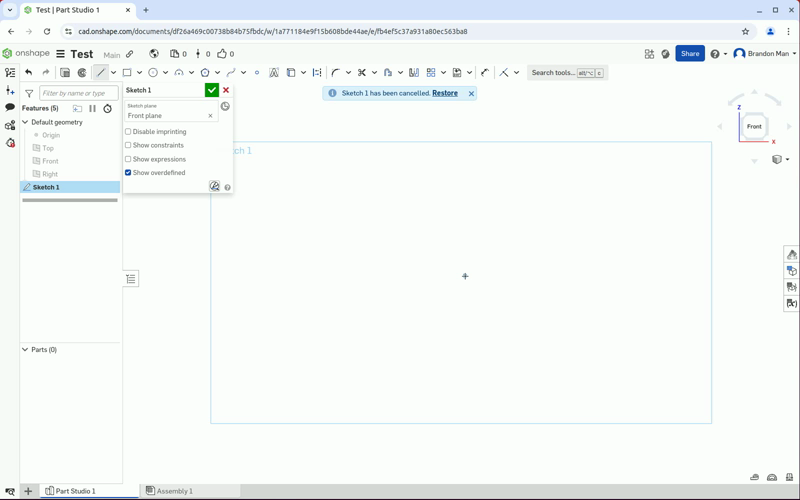
mouse_move(495, 275)
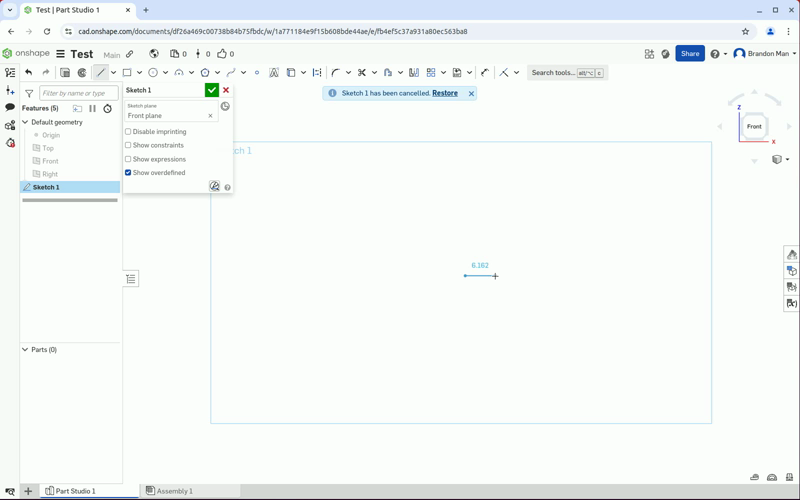
mouse_move(480, 275)
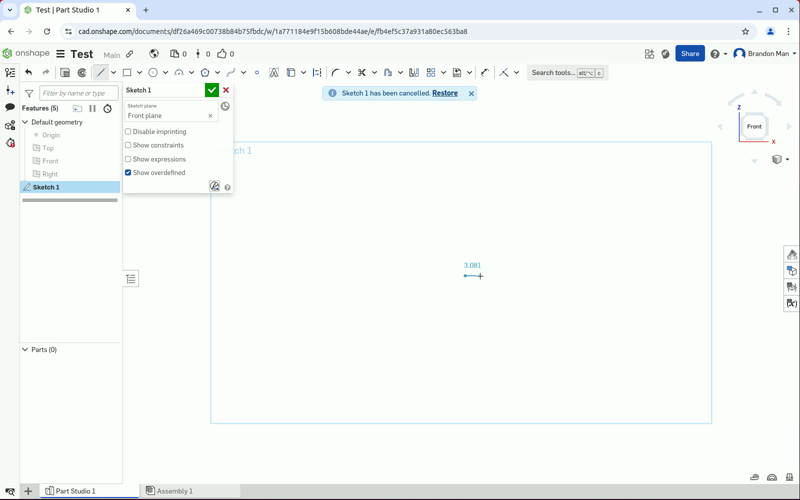
click(480, 275)
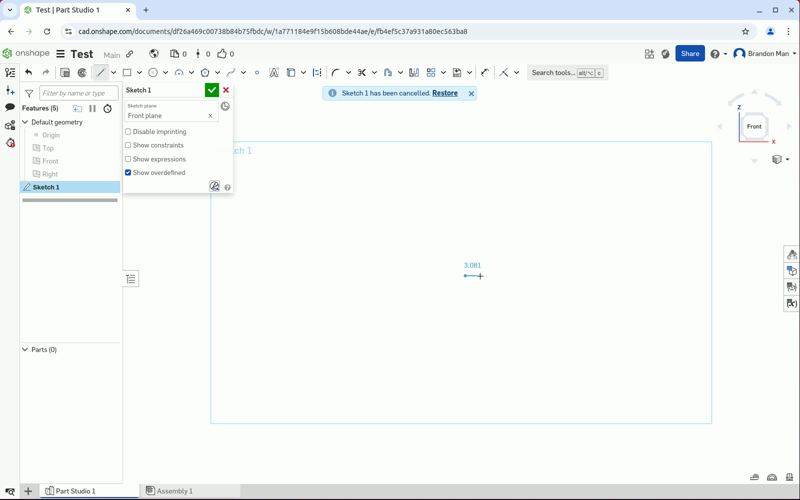
key_up(shift)
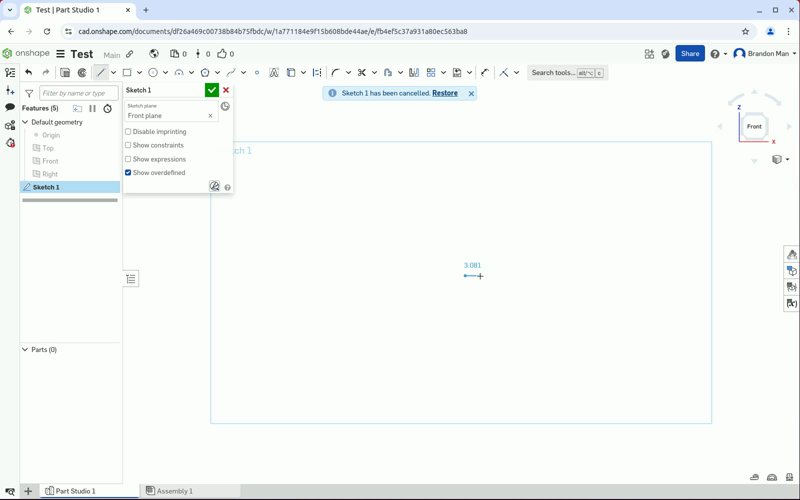
key_down(shift)
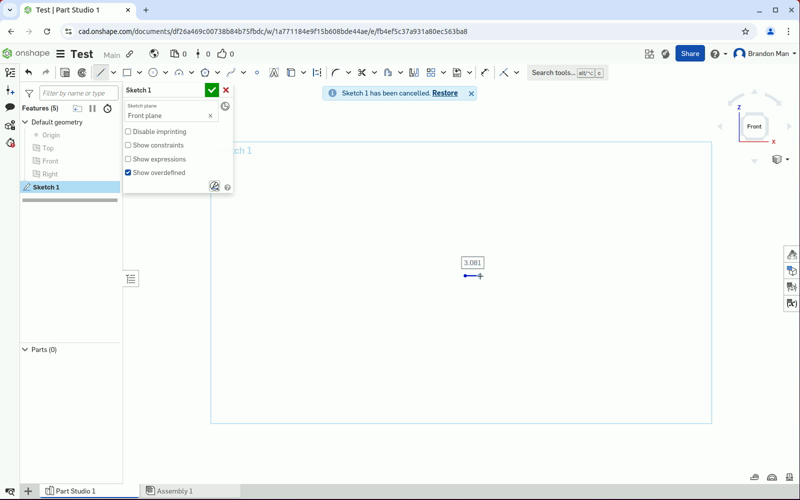
mouse_move(510, 275)
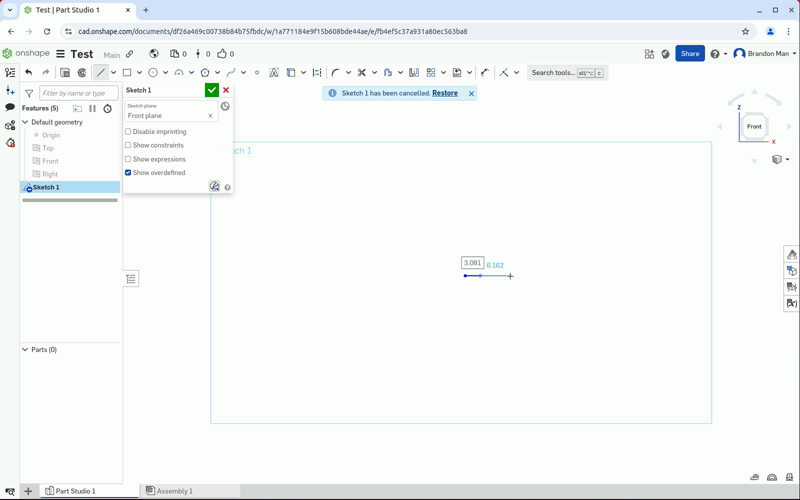
mouse_move(480, 256)
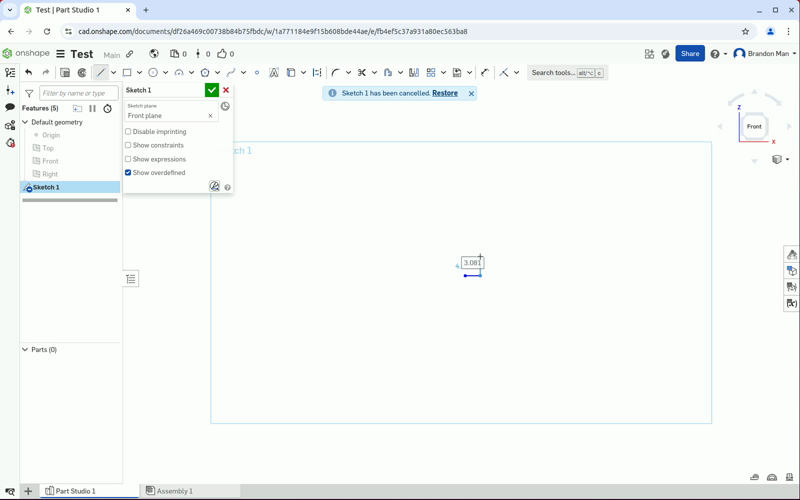
click(480, 256)
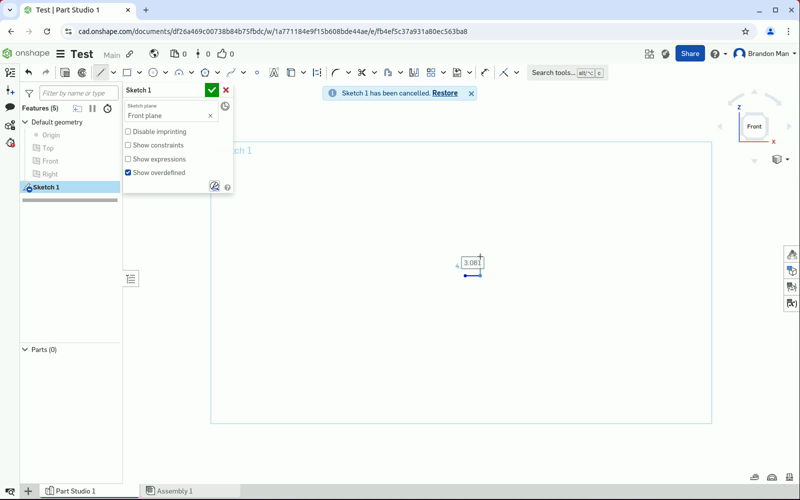
key_up(shift)
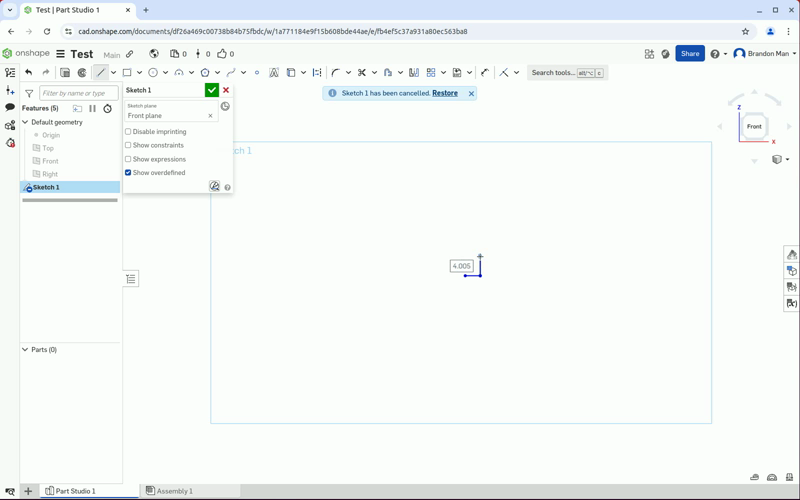
key_down(shift)
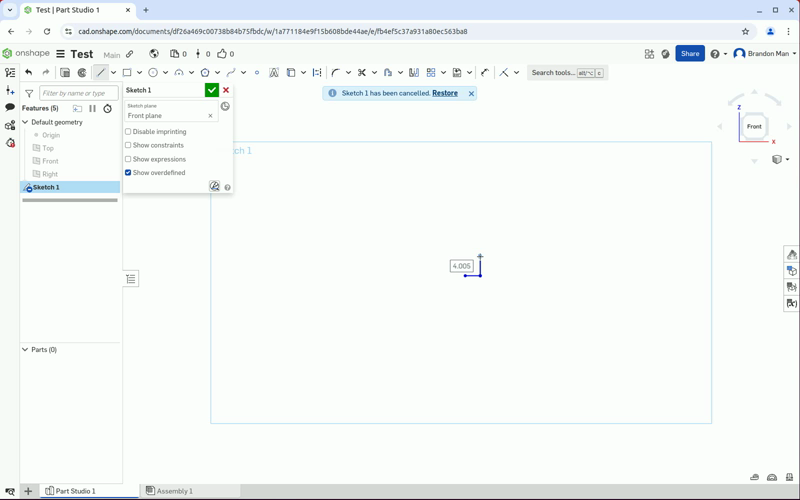
mouse_move(510, 256)
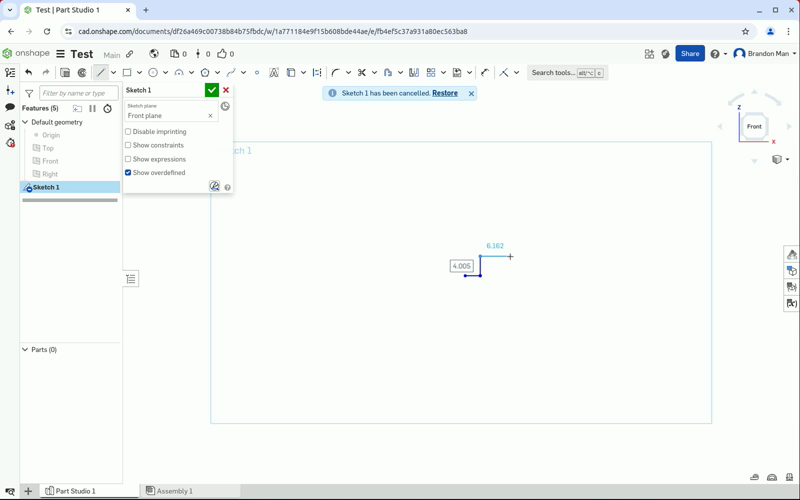
mouse_move(465, 256)
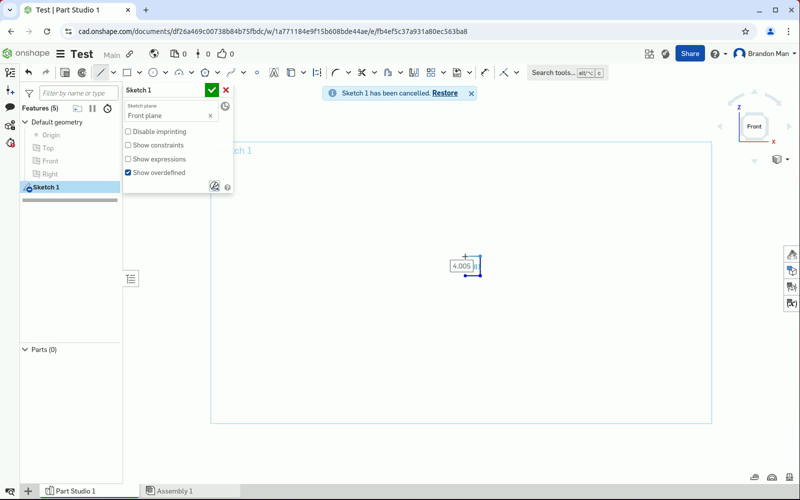
click(465, 256)
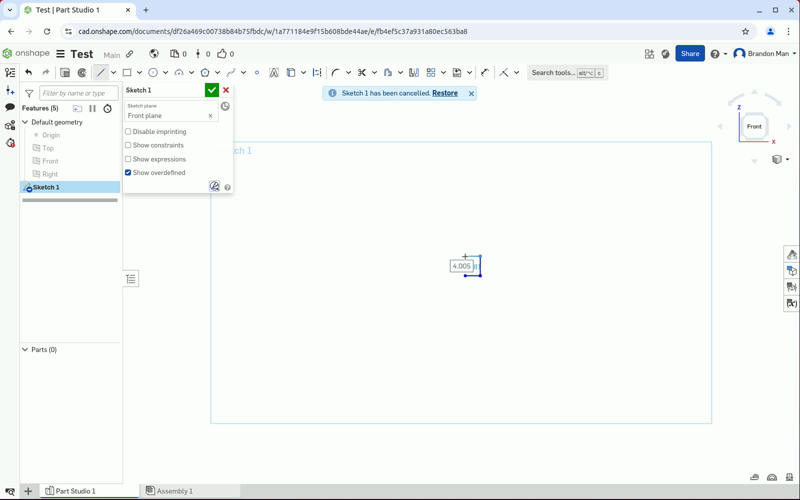
key_up(shift)
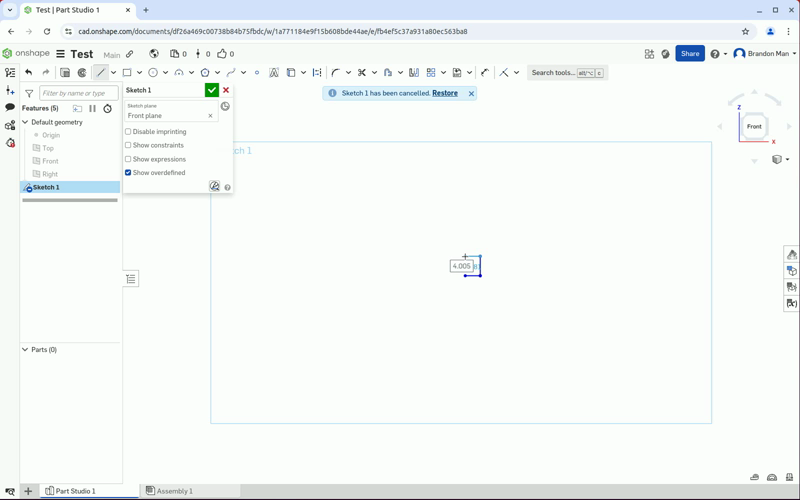
mouse_move(495, 256)
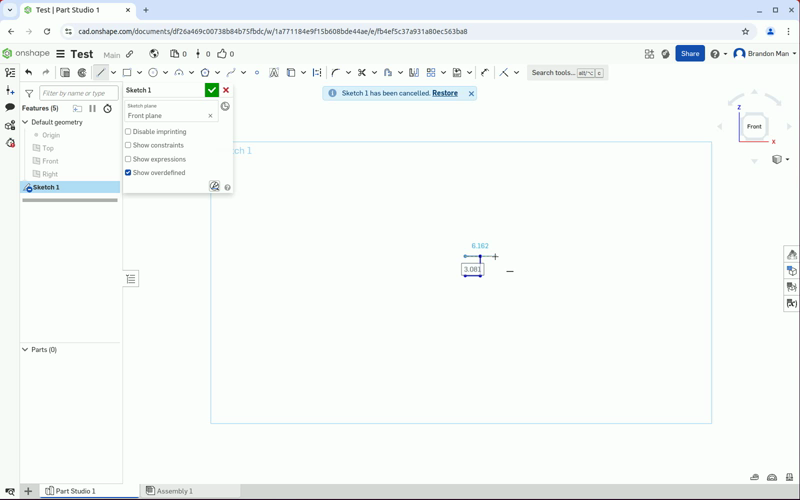
key_down(shift)
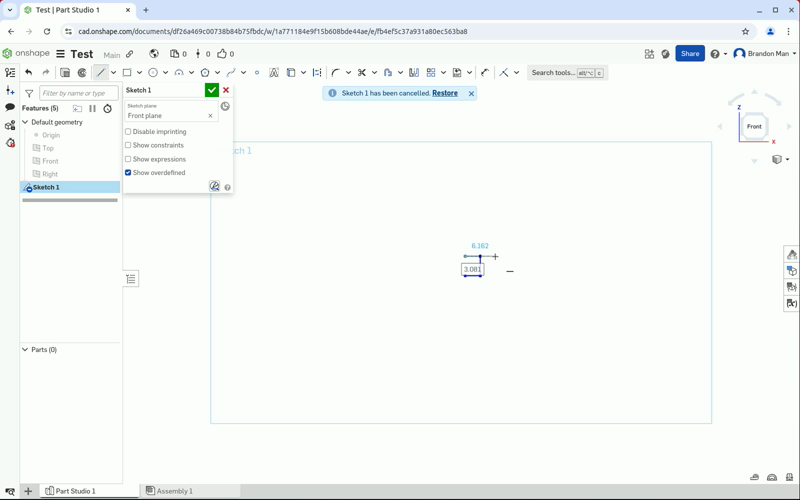
mouse_move(465, 275)
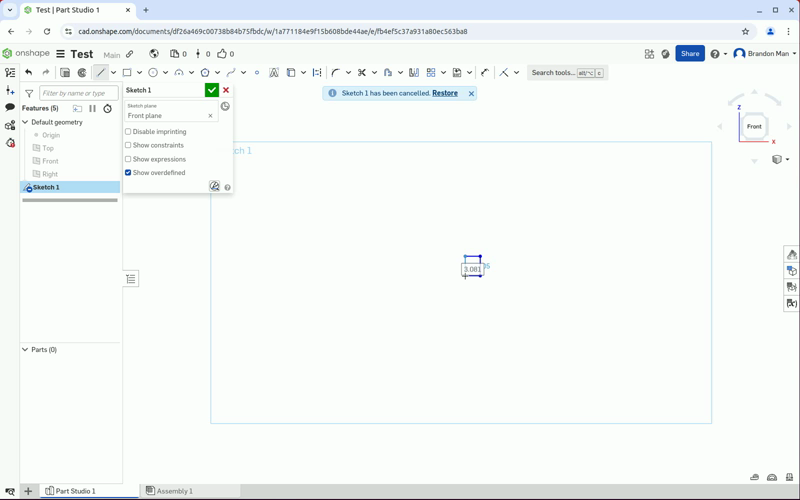
key_up(shift)
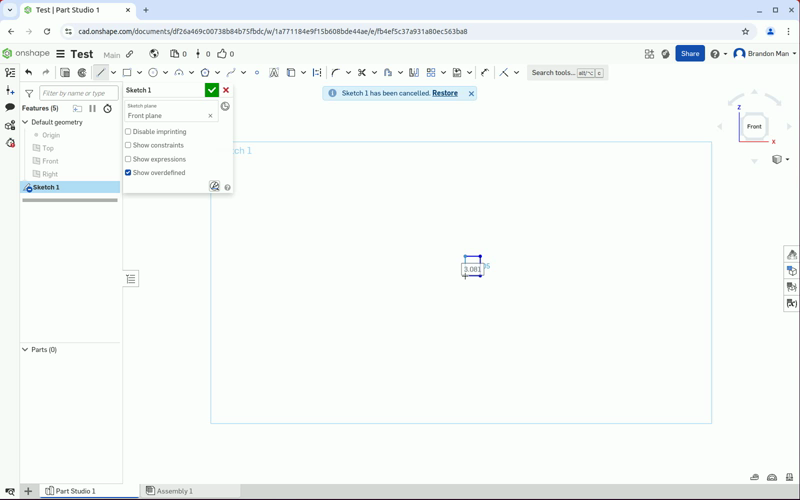
click(465, 275)
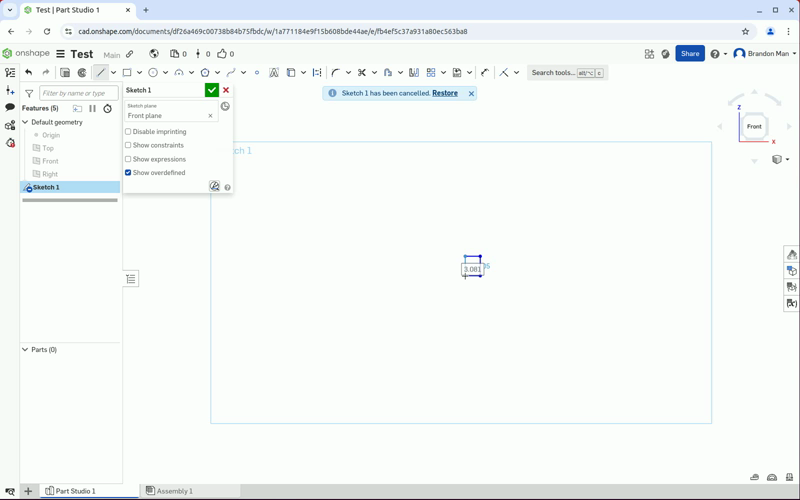
key(esc)
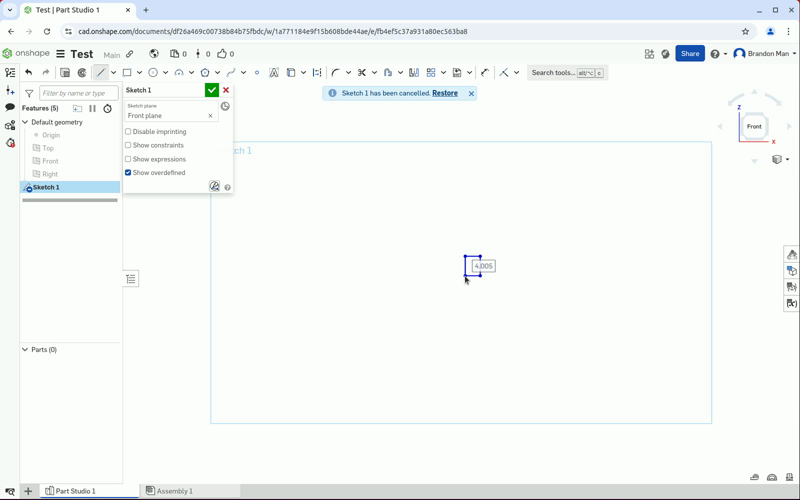
mouse_move(470, 261)
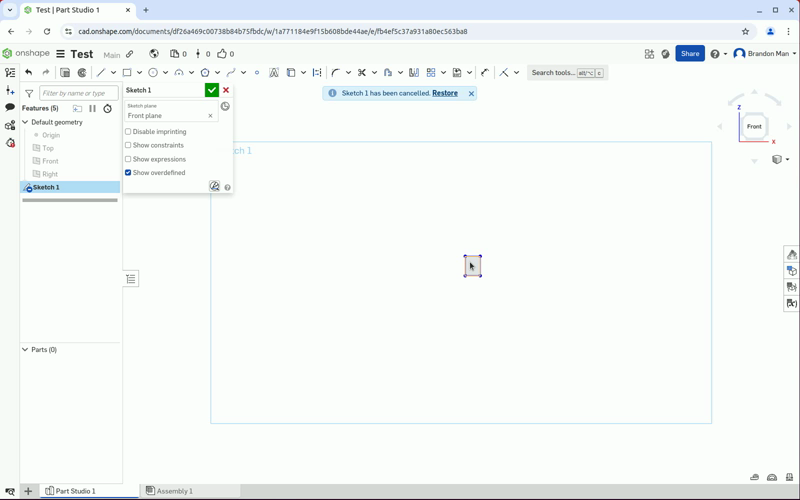
scroll(6)
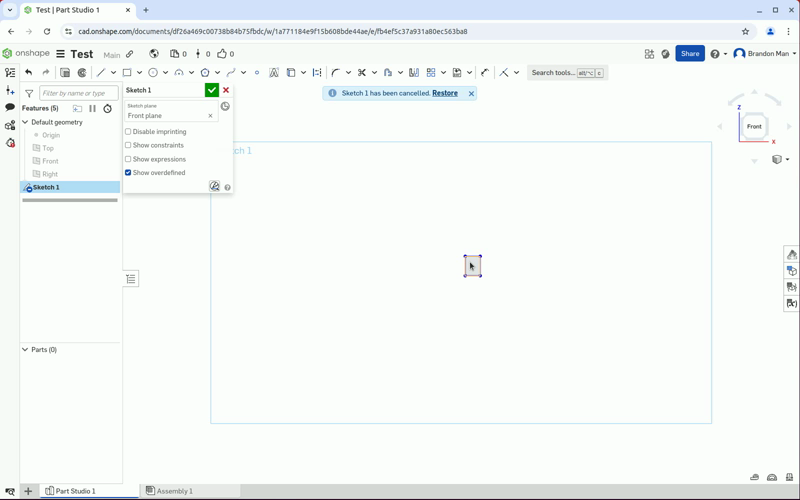
scroll(6)
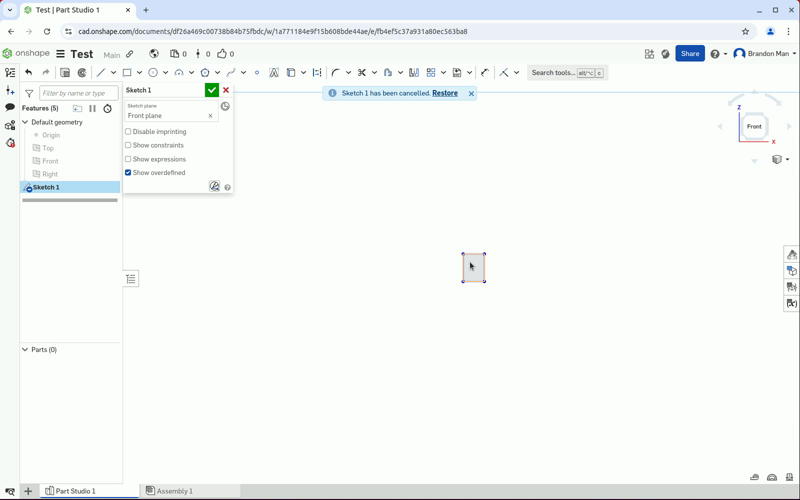
scroll(6)
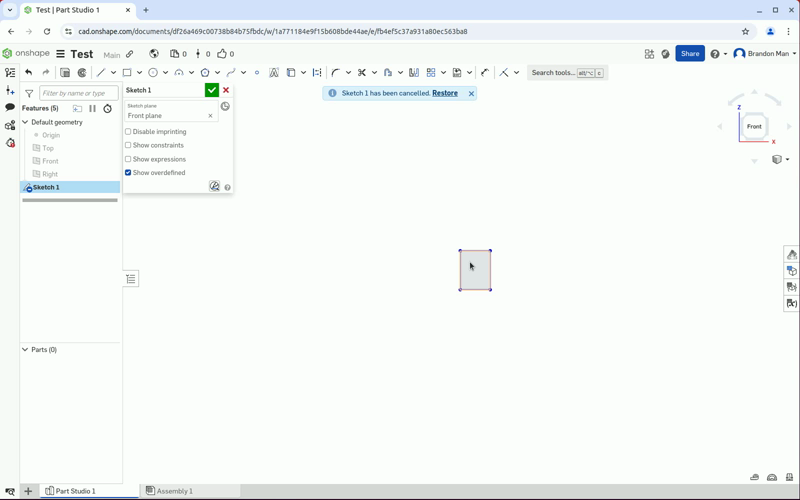
scroll(6)
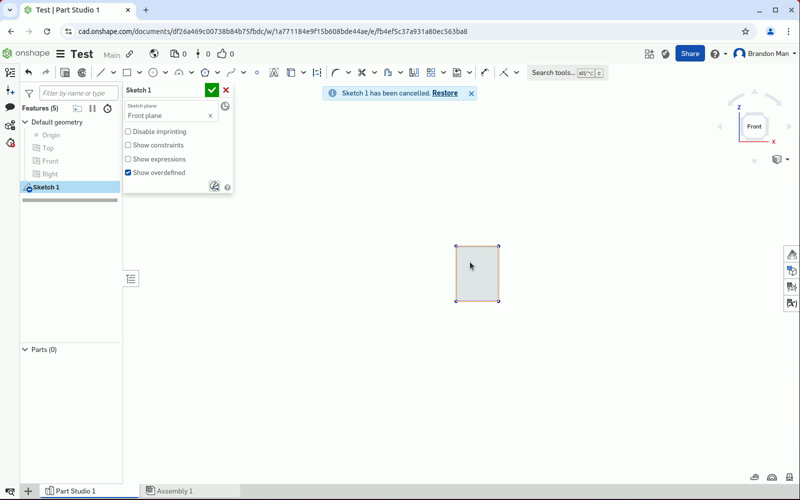
scroll(6)
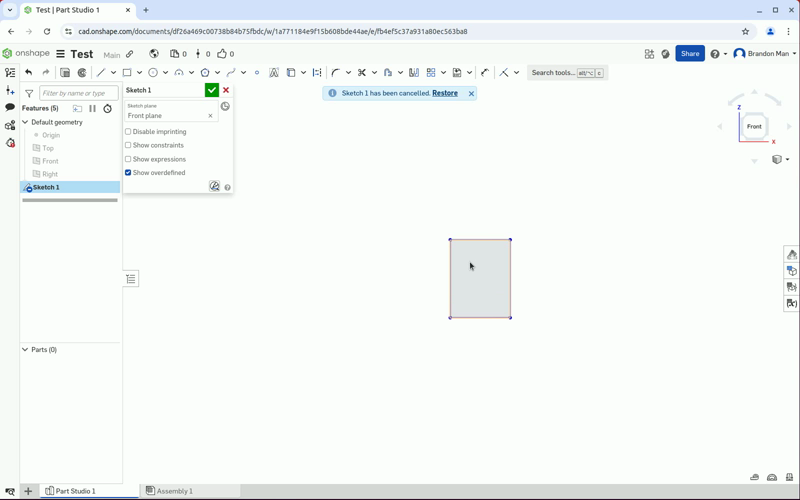
scroll(6)
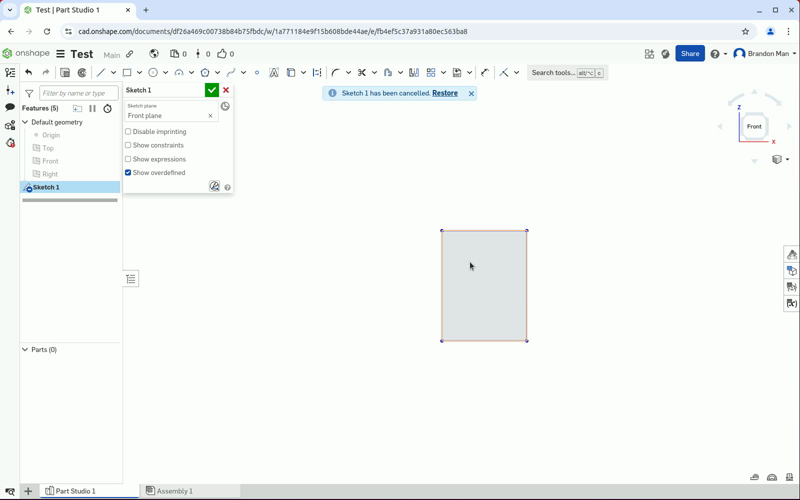
scroll(6)
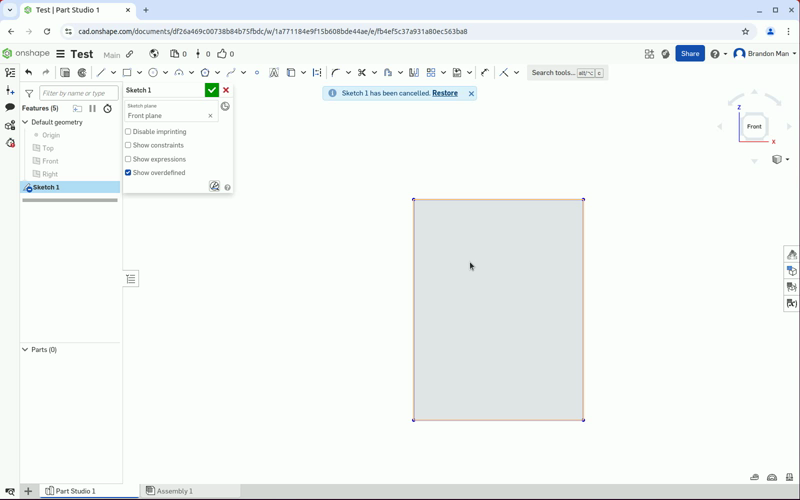
click(470, 261)
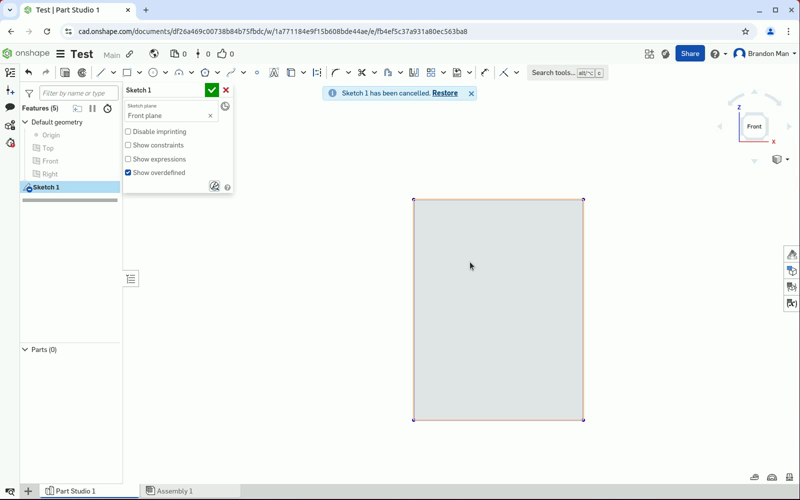
scroll(-6)
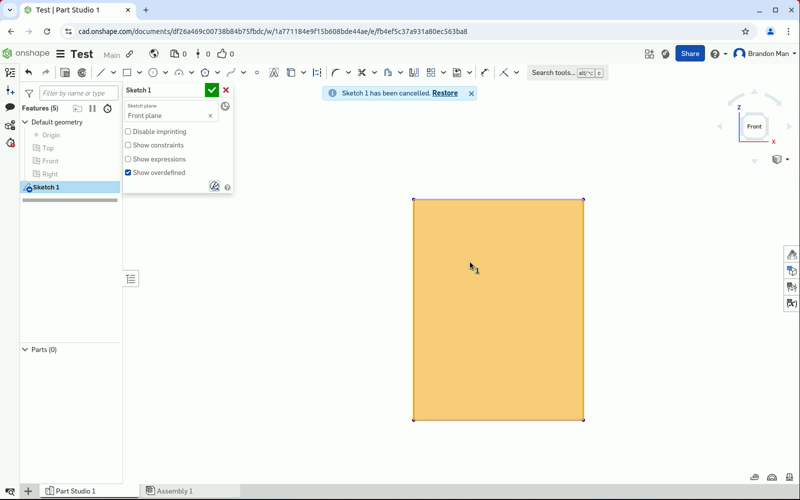
scroll(-6)
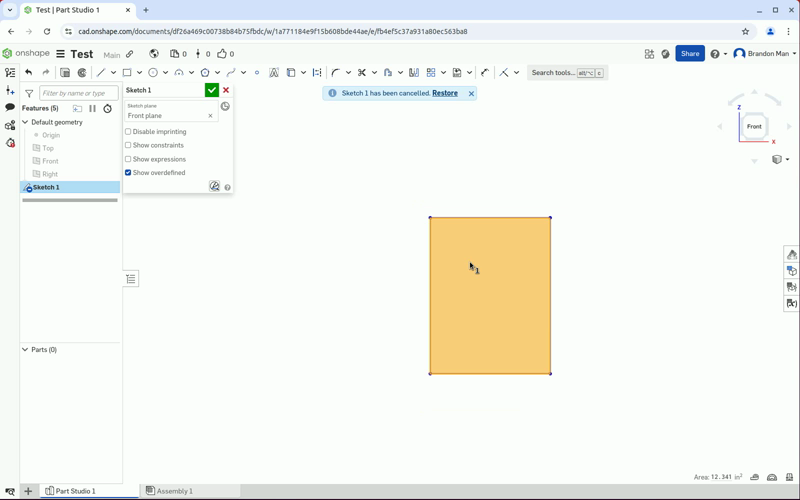
scroll(-6)
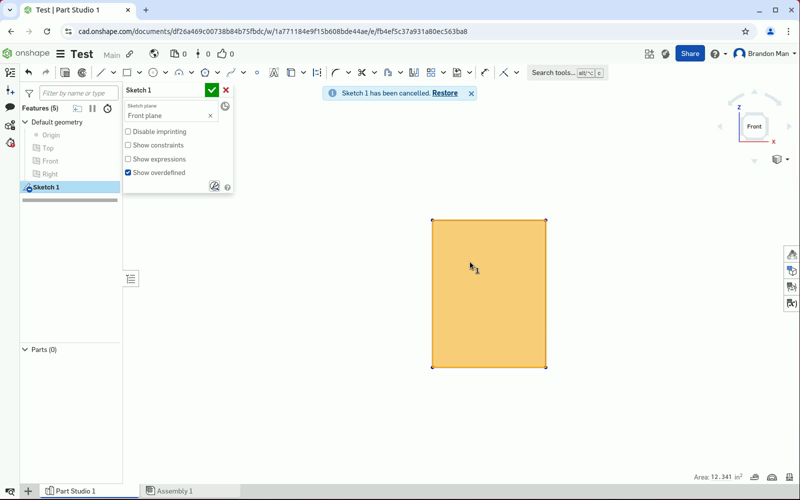
scroll(-6)
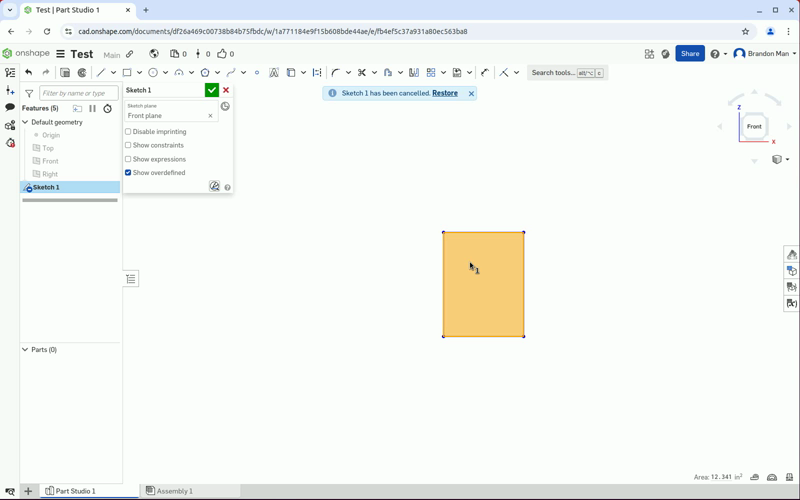
scroll(-6)
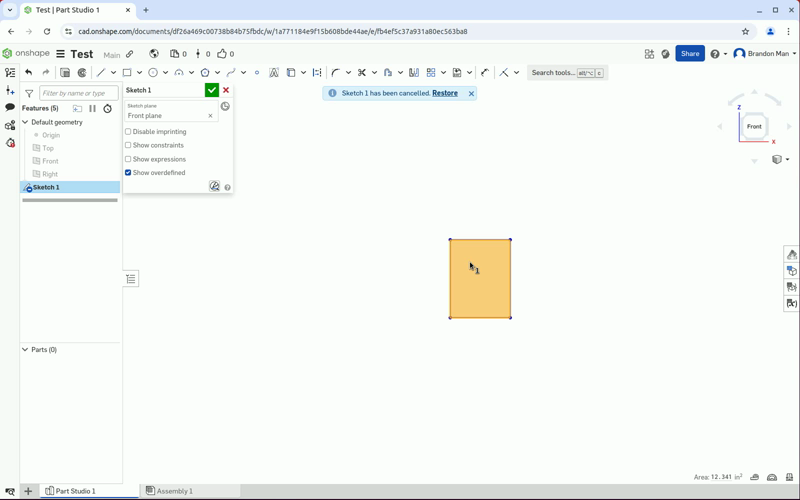
scroll(-6)
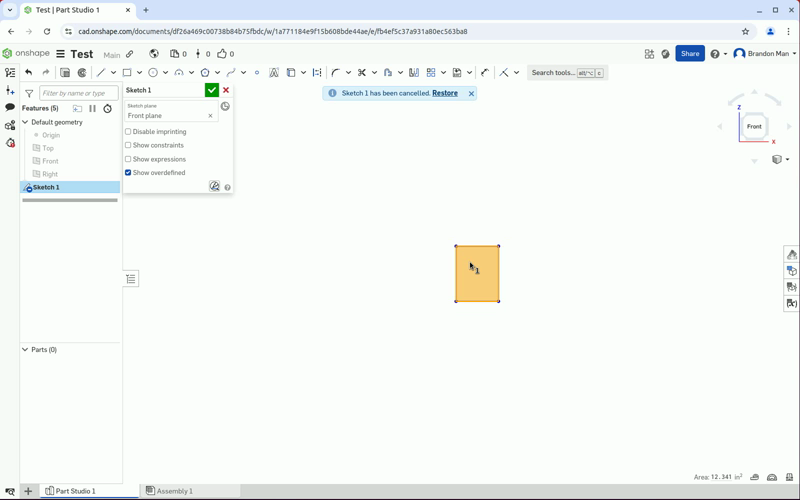
scroll(-6)
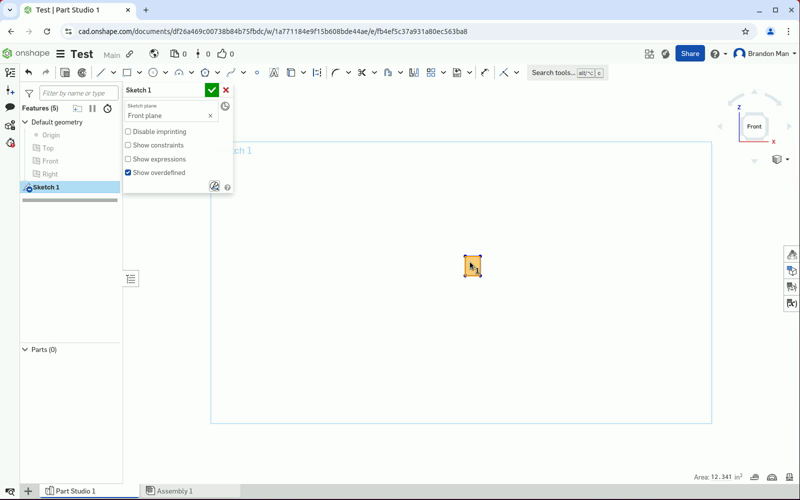
mouse_move(73, 352)
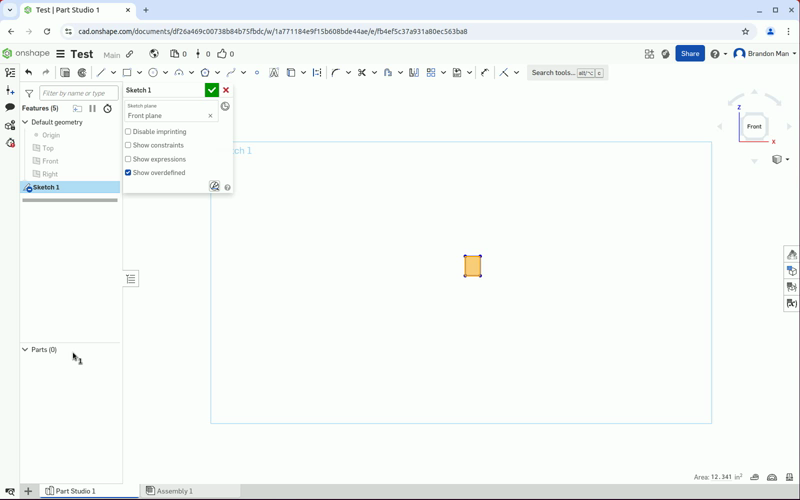
key(shift+y)
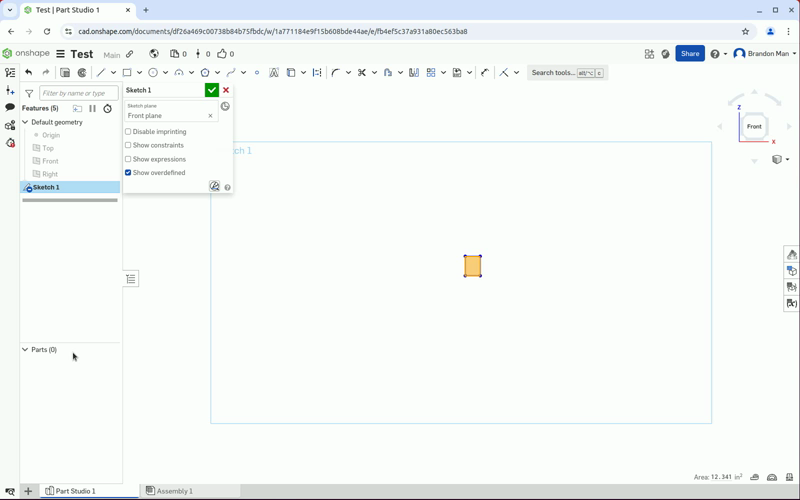
key(shift+e)
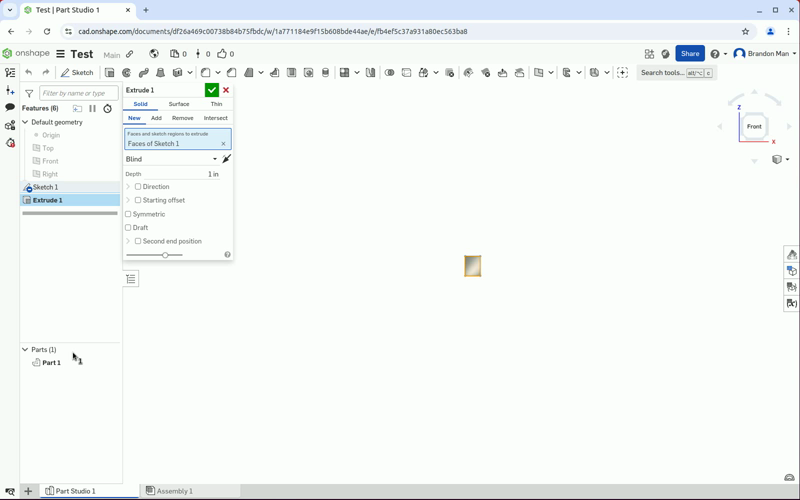
mouse_move(143, 106)
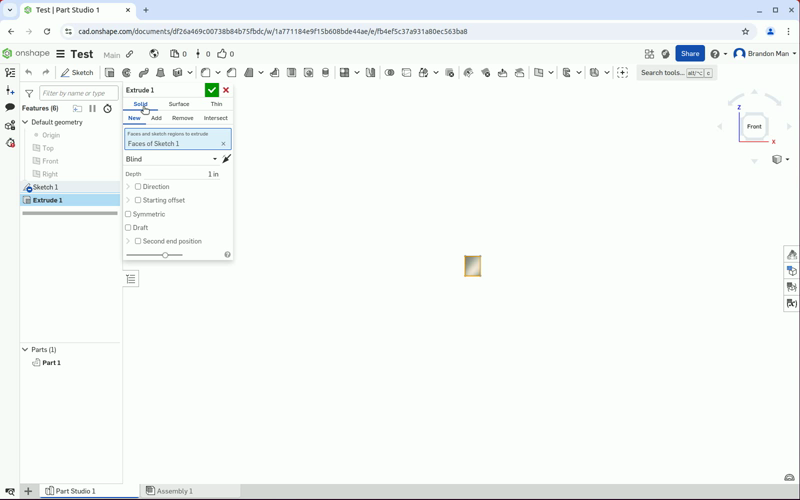
click(143, 106)
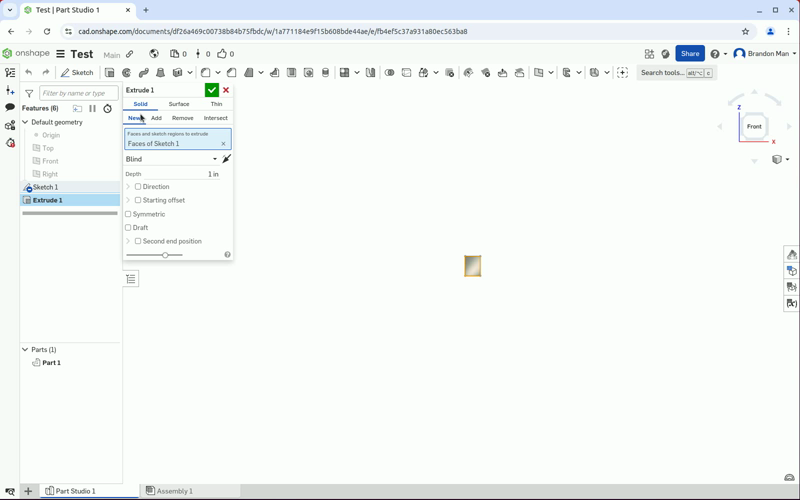
mouse_move(137, 120)
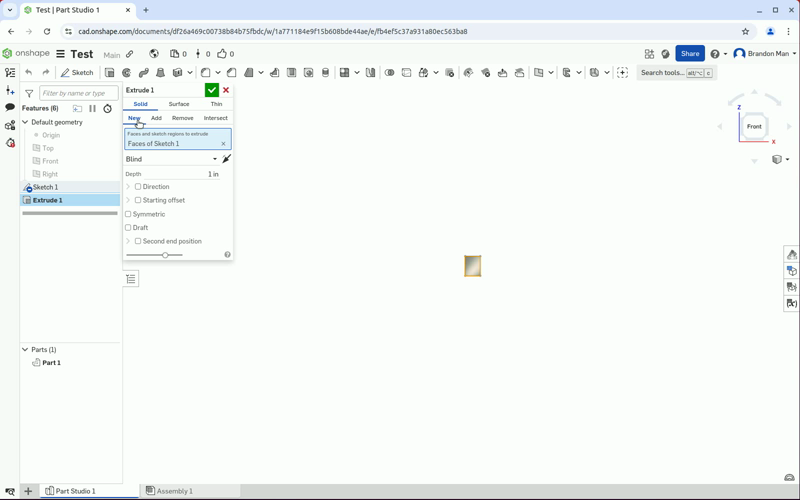
click(137, 120)
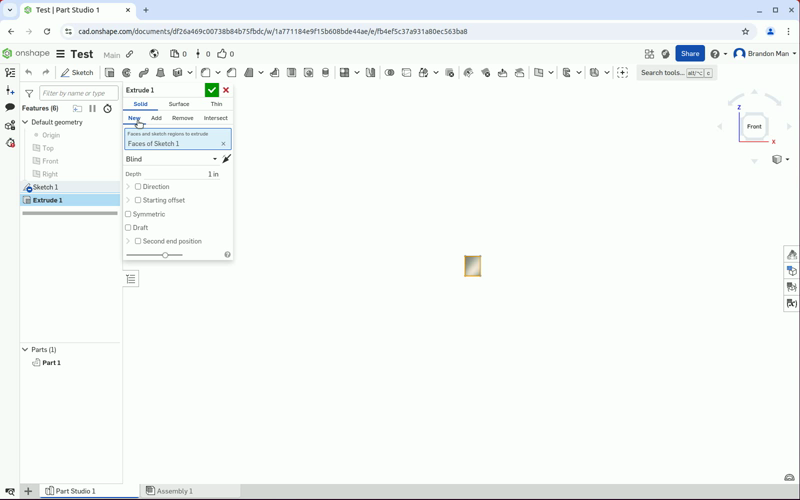
key(tab, 4)
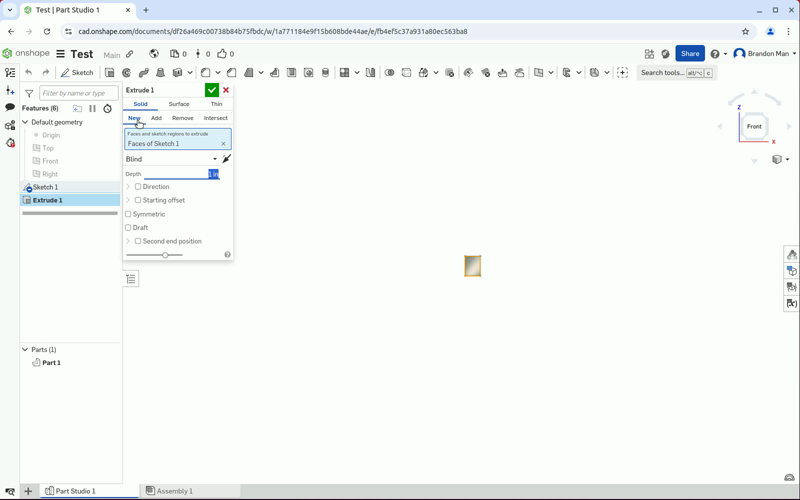
text(2.889)
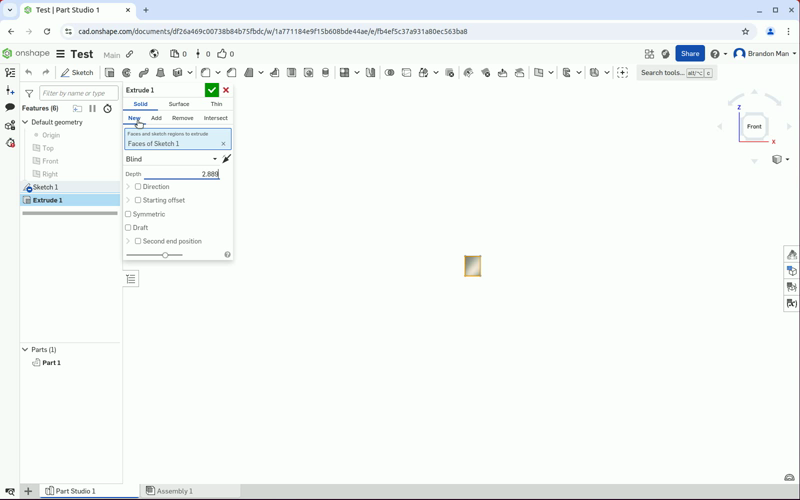
key(enter)
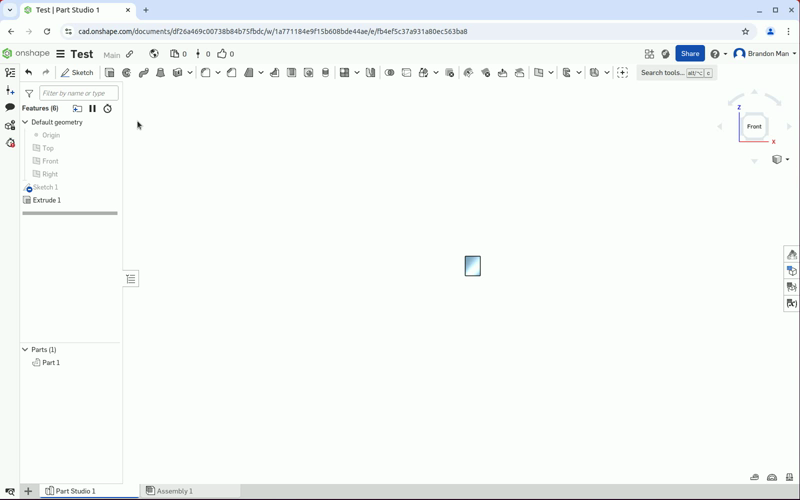
key(shift+h)
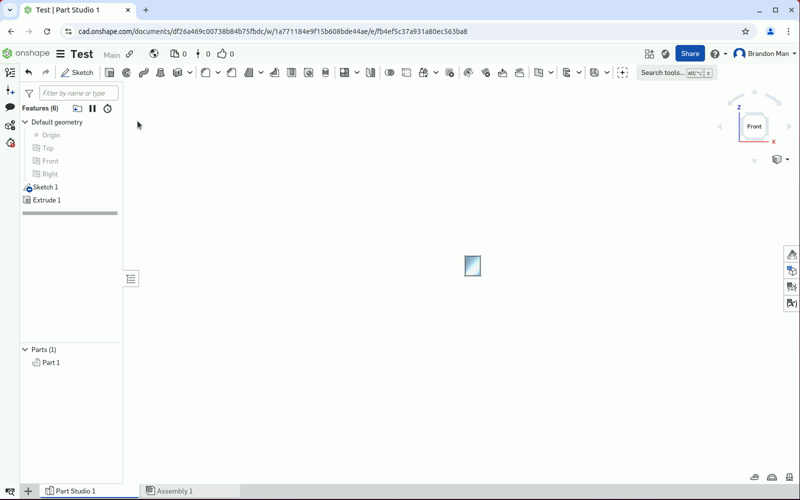
key(shift+h)
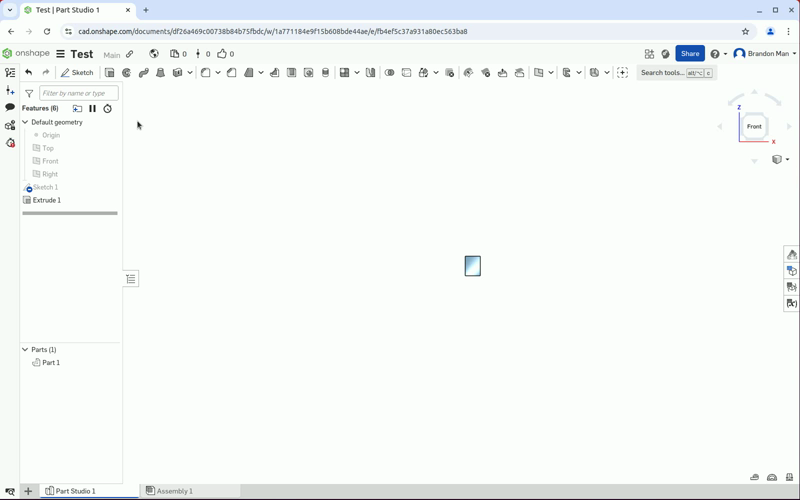
mouse_move(73, 189)
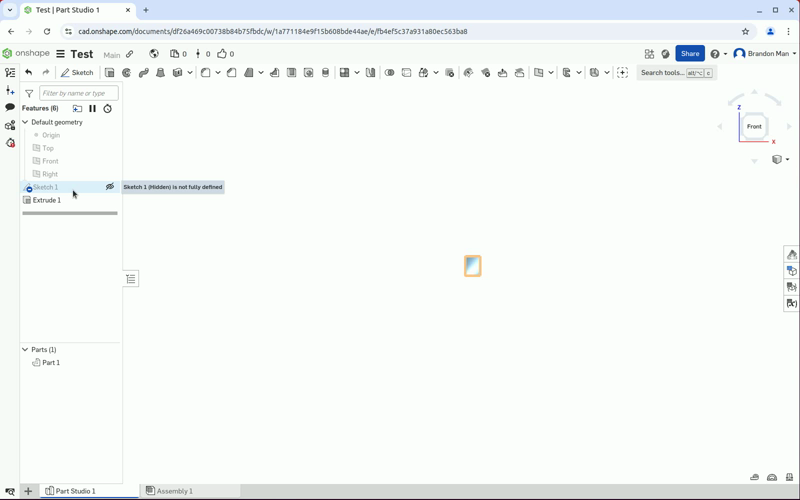
click(73, 189)
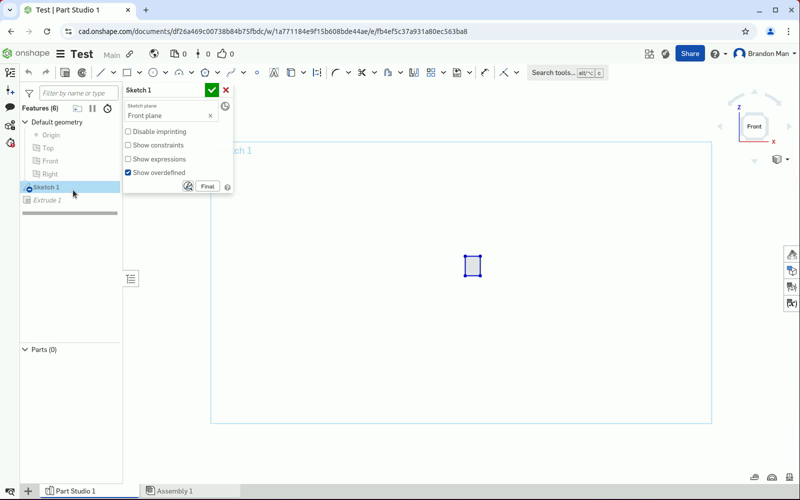
mouse_move(229, 92)
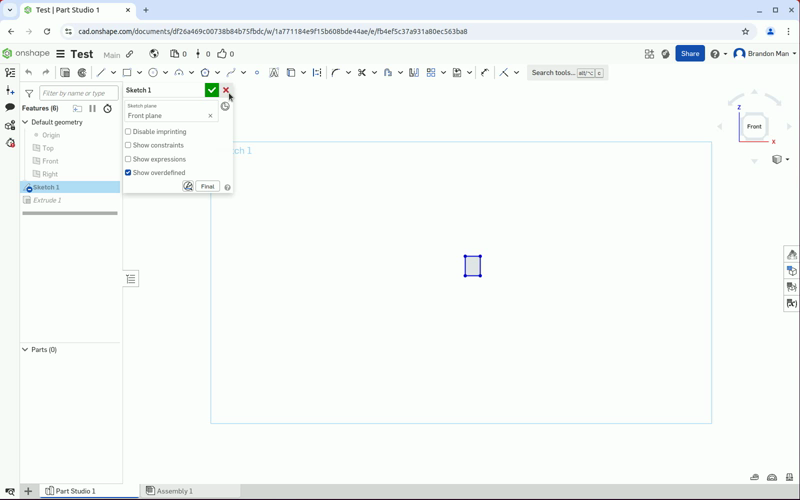
click(229, 92)
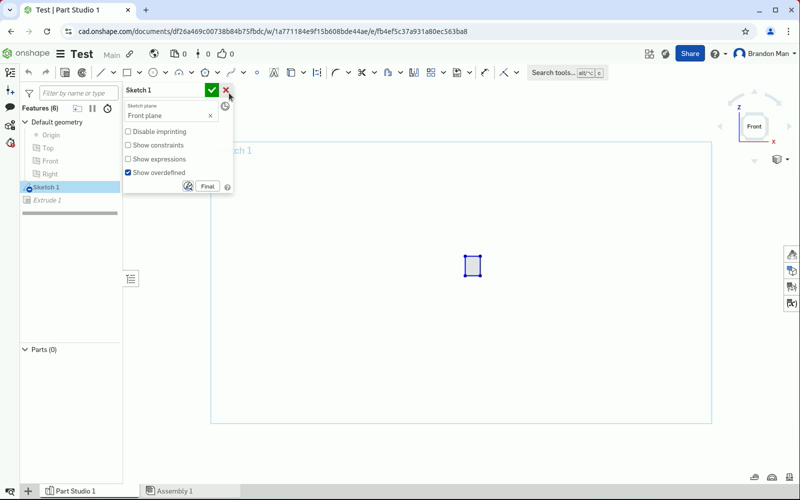
key(shift+s)
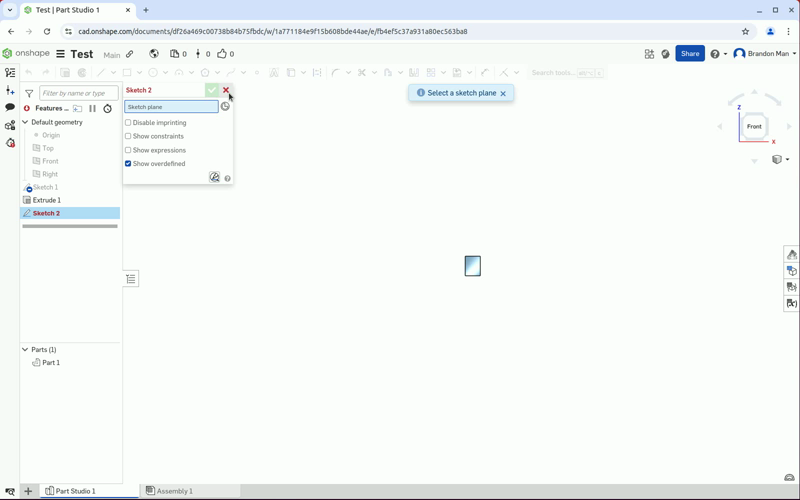
mouse_move(73, 163)
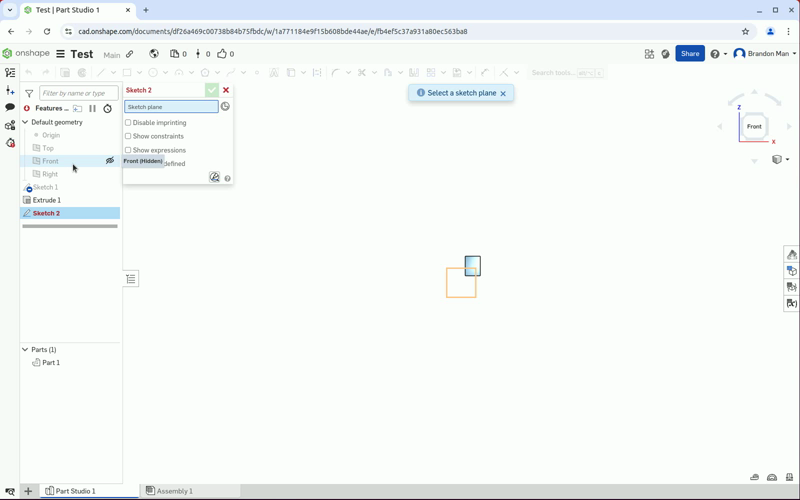
click(73, 163)
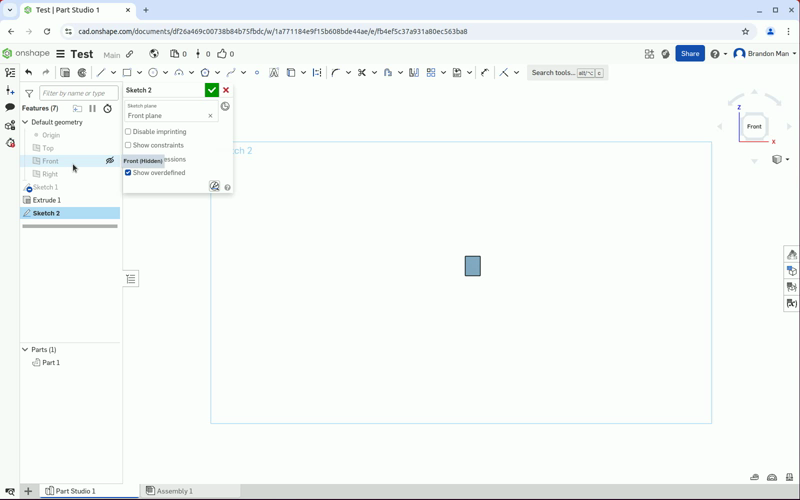
mouse_move(73, 352)
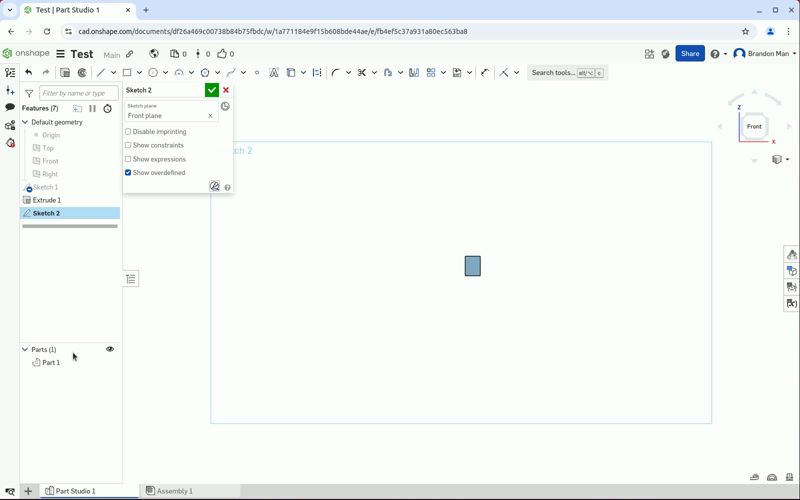
key(y)
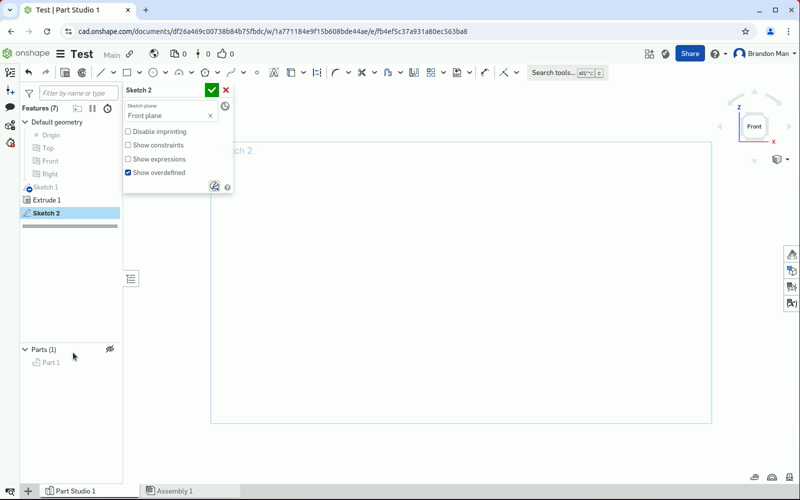
key(l)
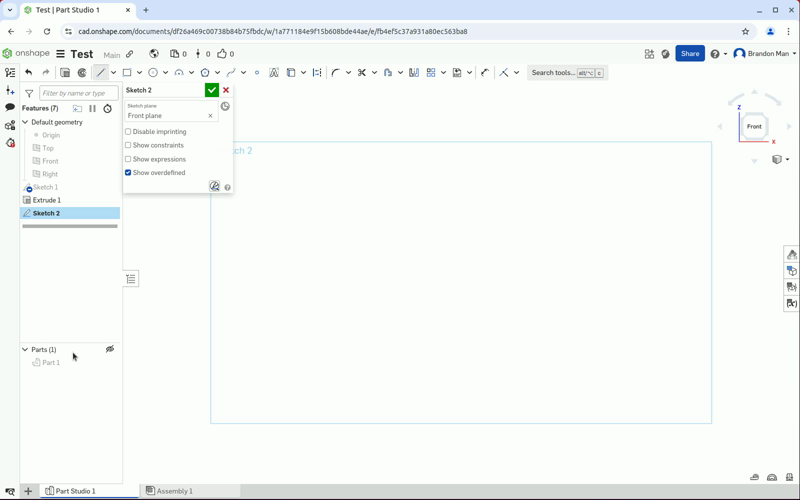
key_down(shift)
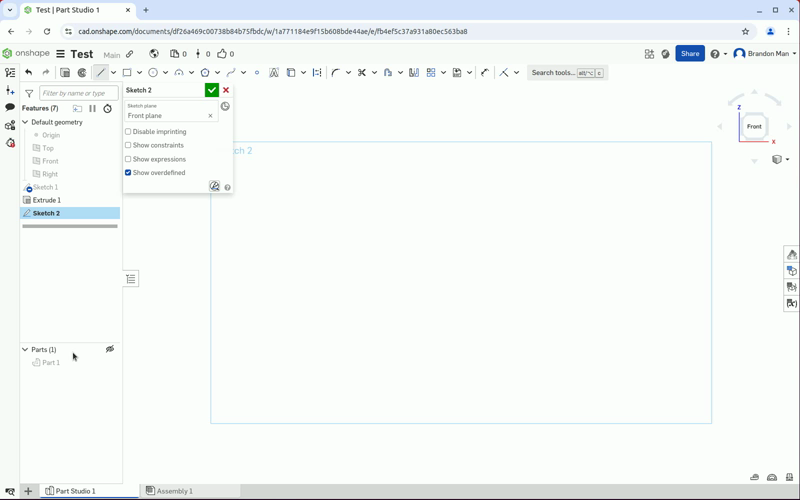
mouse_move(465, 308)
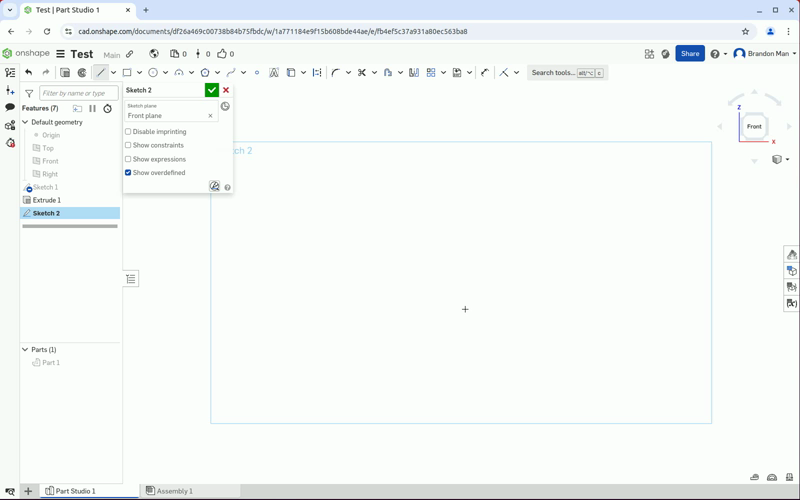
click(465, 308)
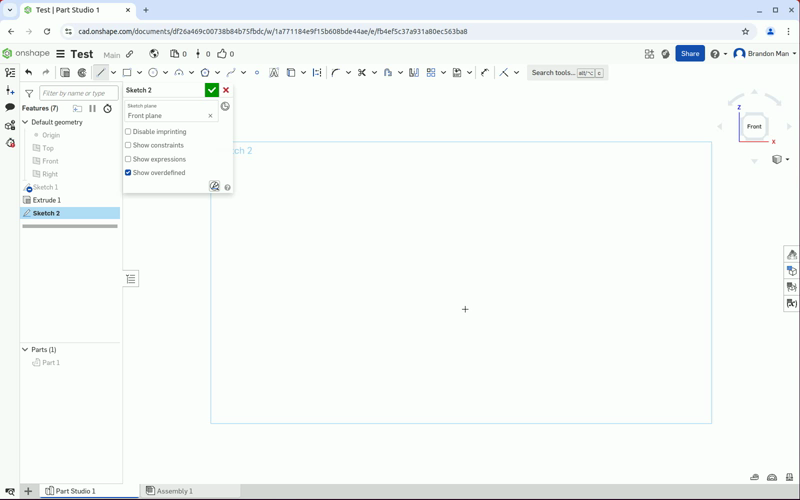
key_up(shift)
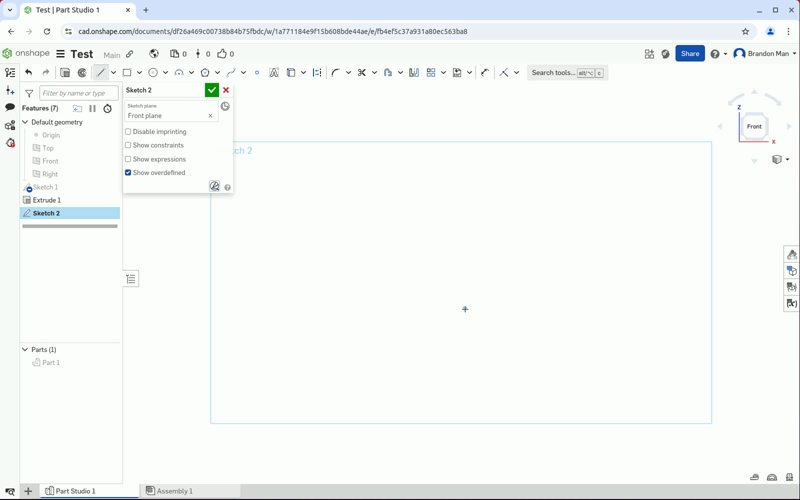
key_down(shift)
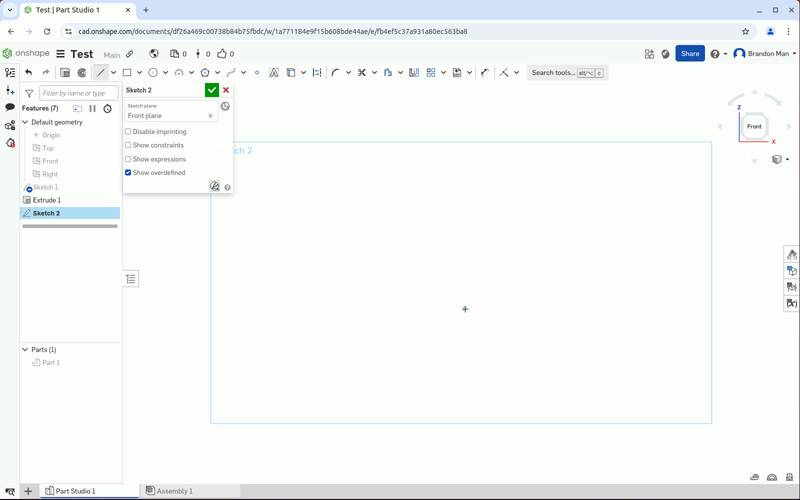
mouse_move(495, 308)
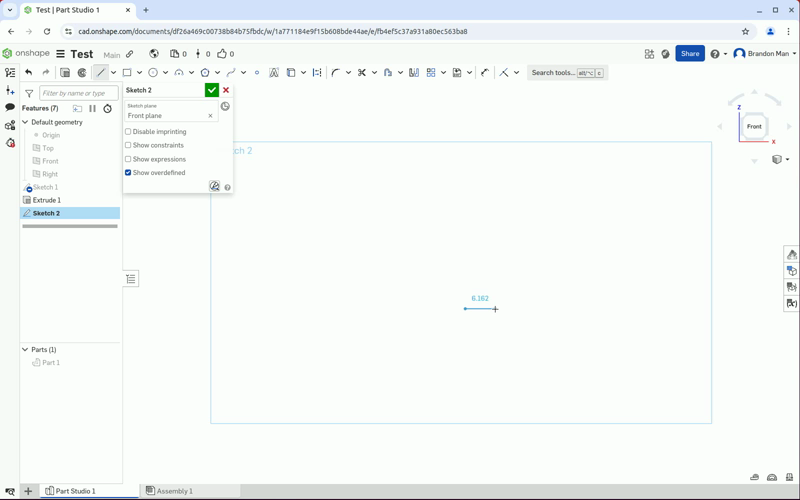
mouse_move(480, 308)
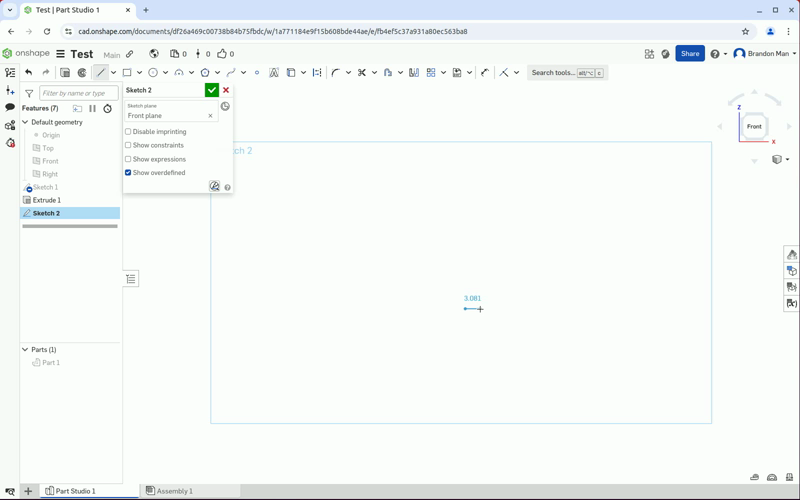
click(480, 308)
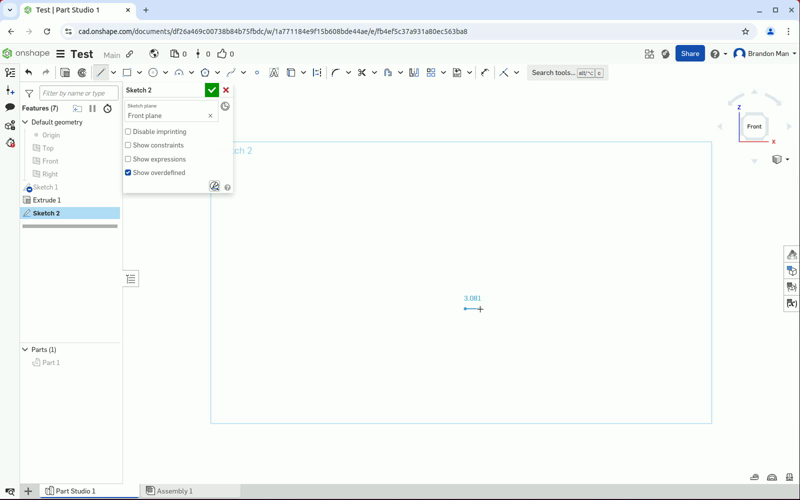
key_up(shift)
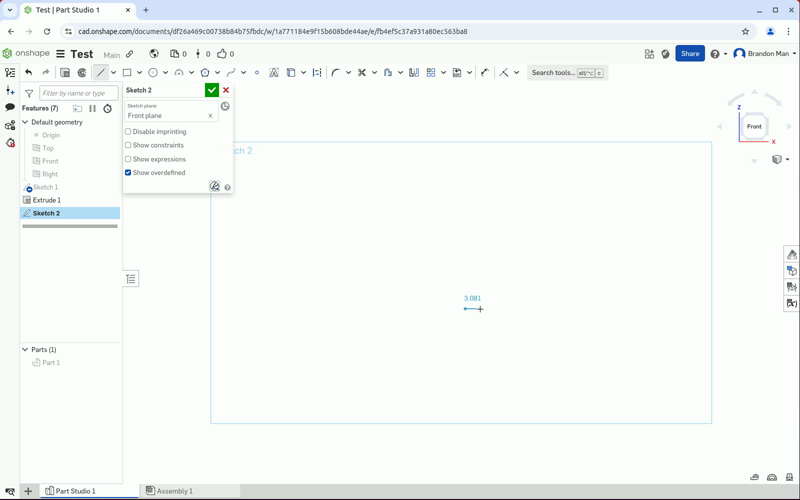
key_down(shift)
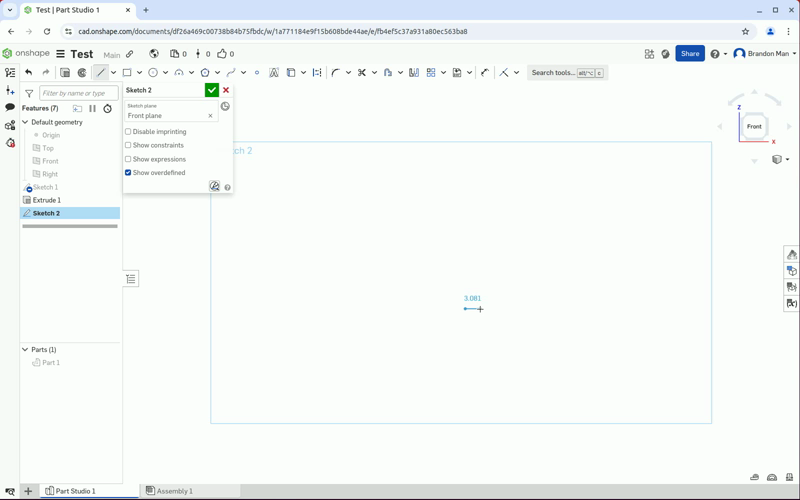
mouse_move(510, 308)
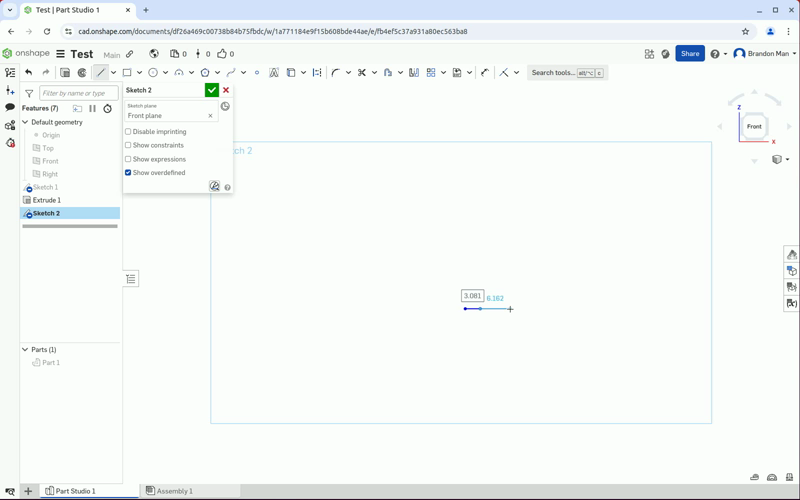
mouse_move(480, 288)
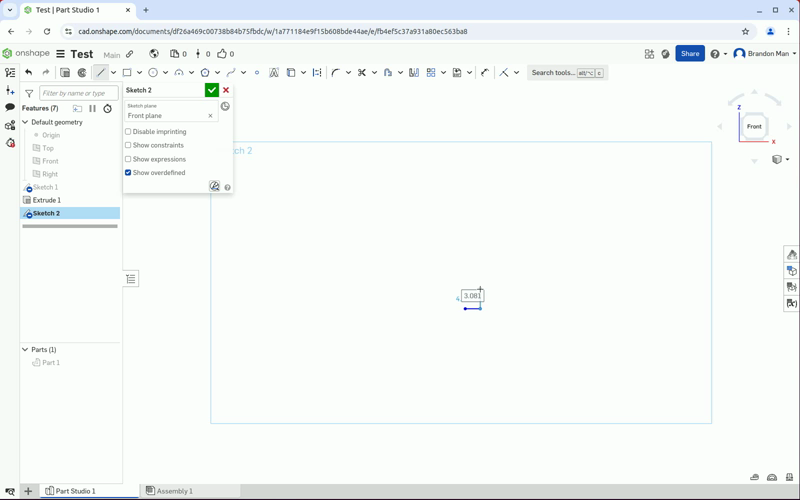
click(480, 288)
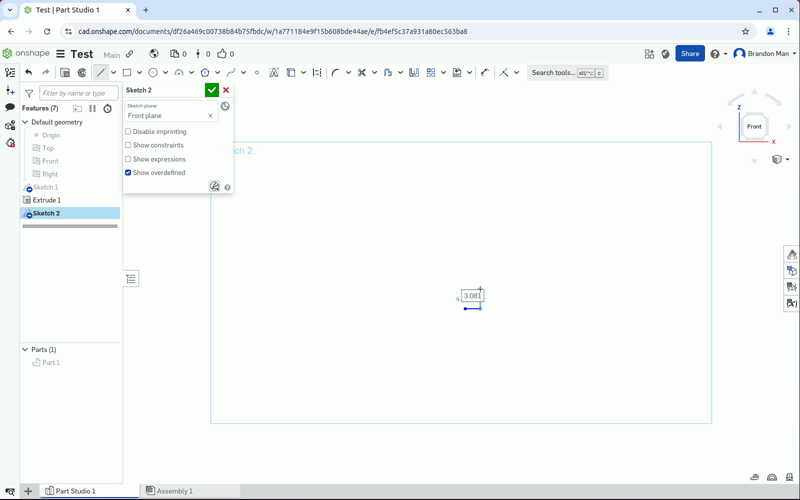
key_up(shift)
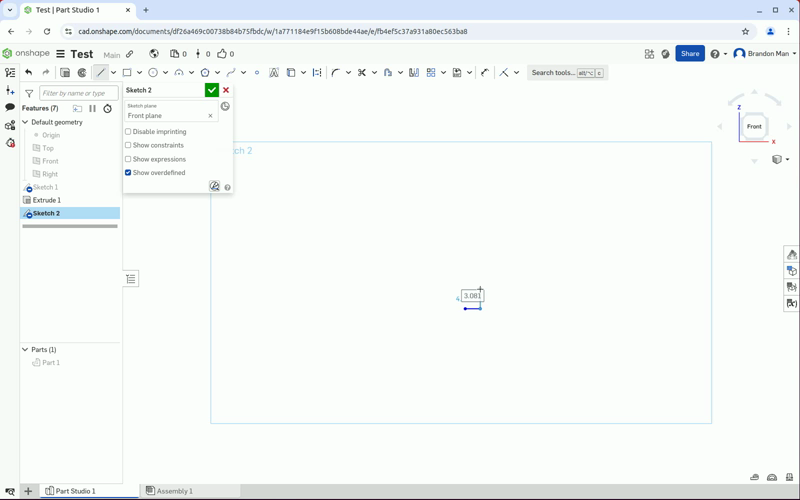
key_down(shift)
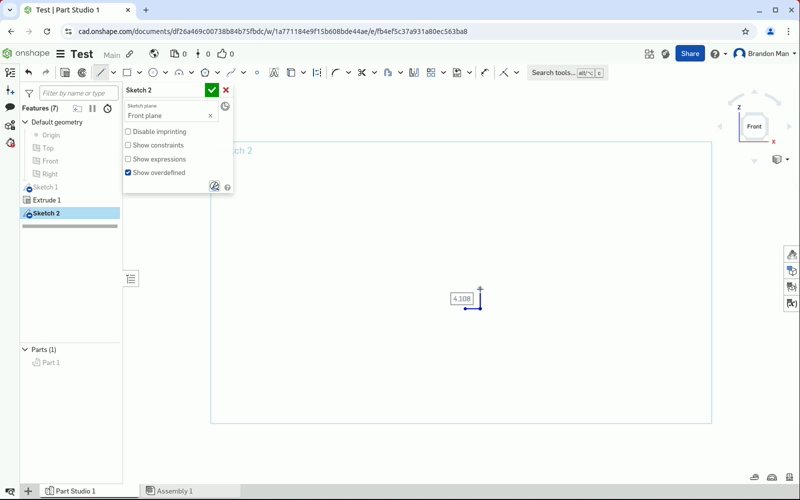
mouse_move(510, 288)
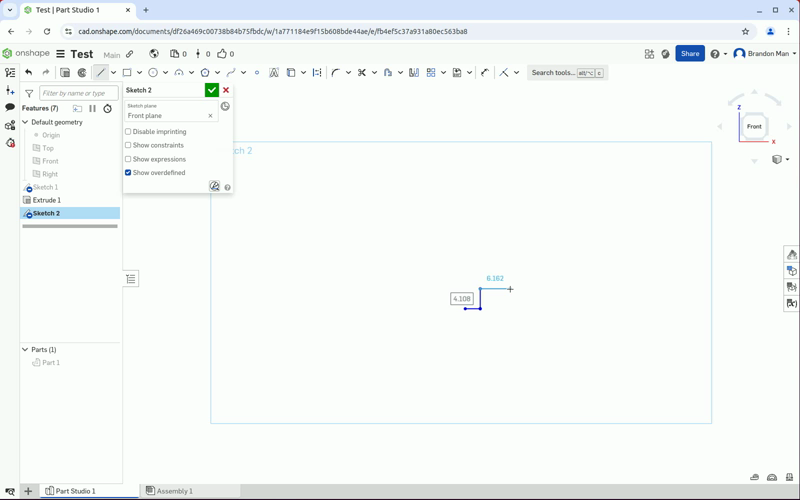
mouse_move(465, 288)
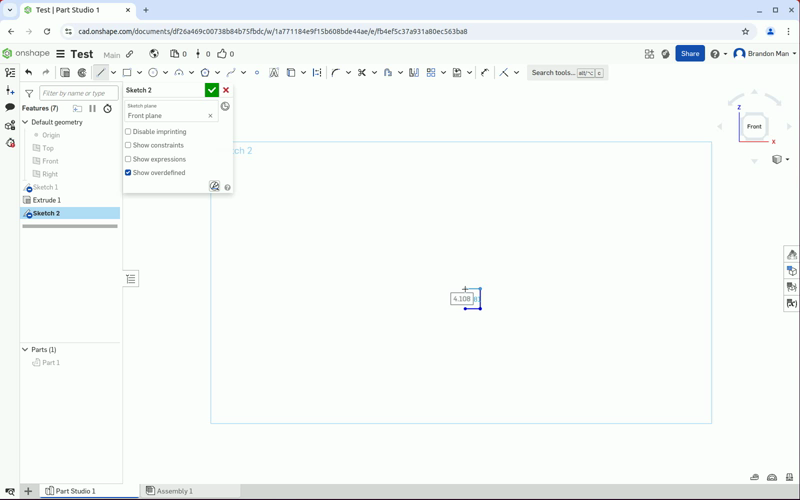
click(465, 288)
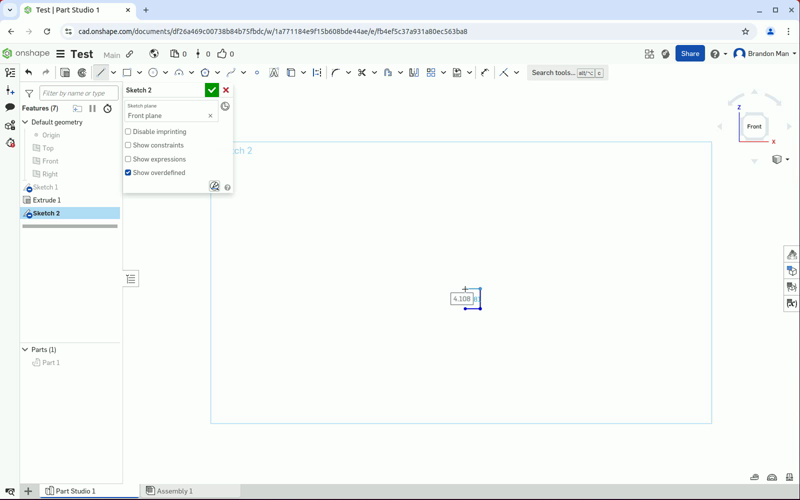
key_up(shift)
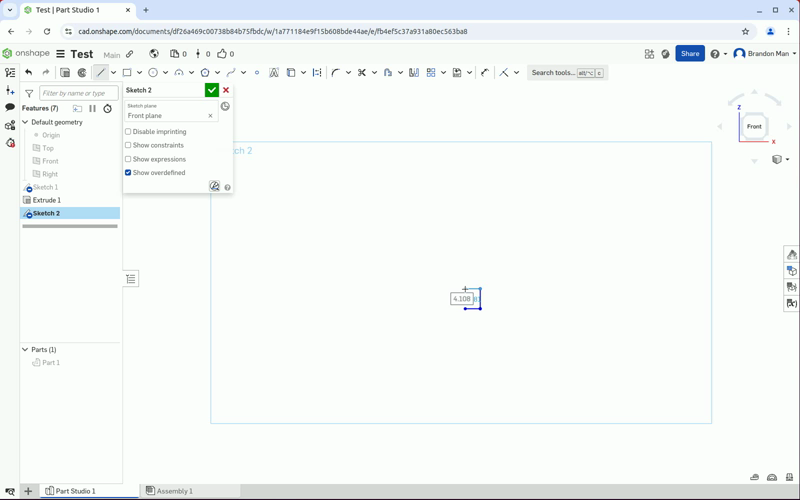
mouse_move(495, 288)
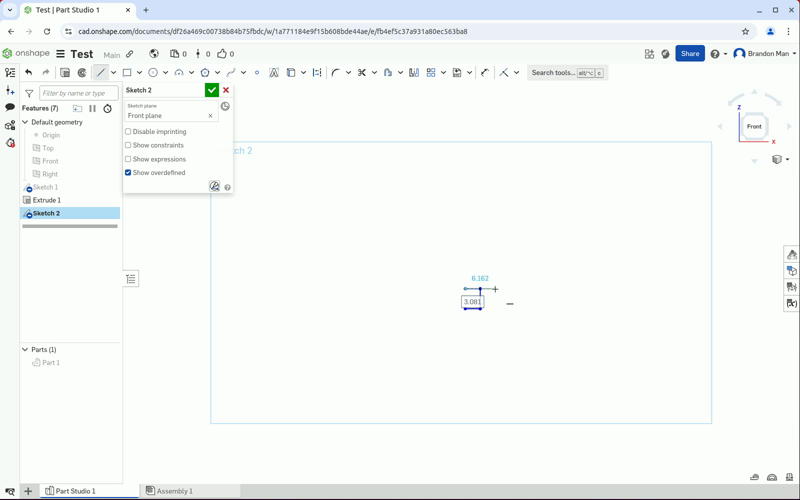
key_down(shift)
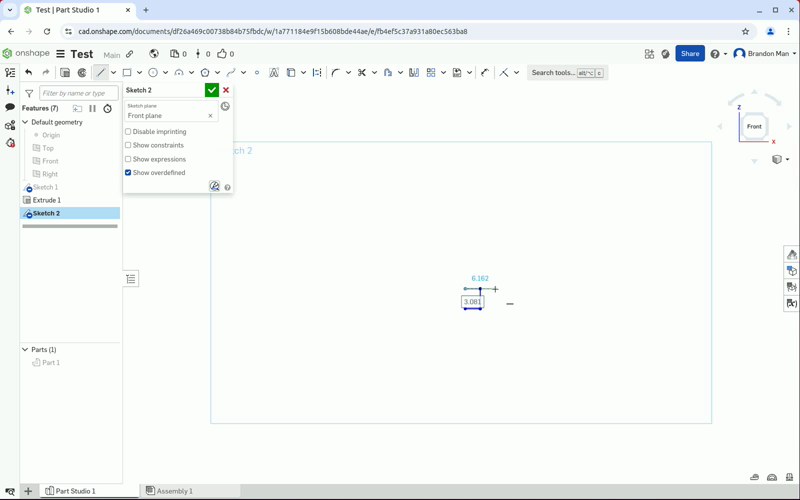
mouse_move(465, 308)
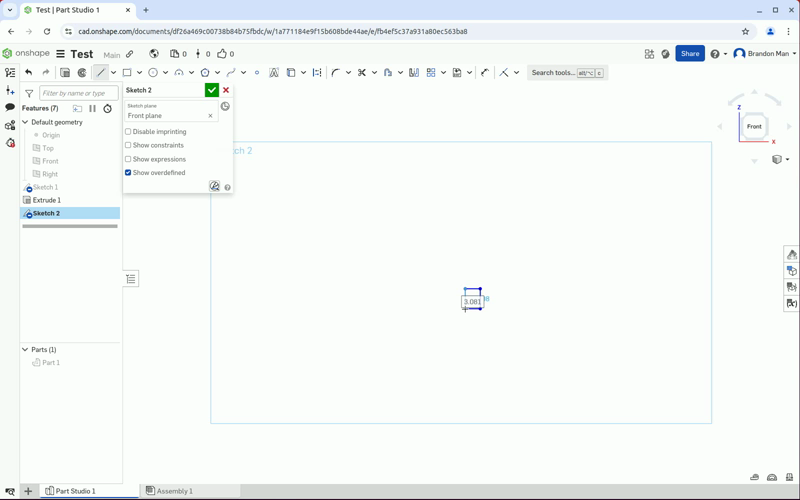
key_up(shift)
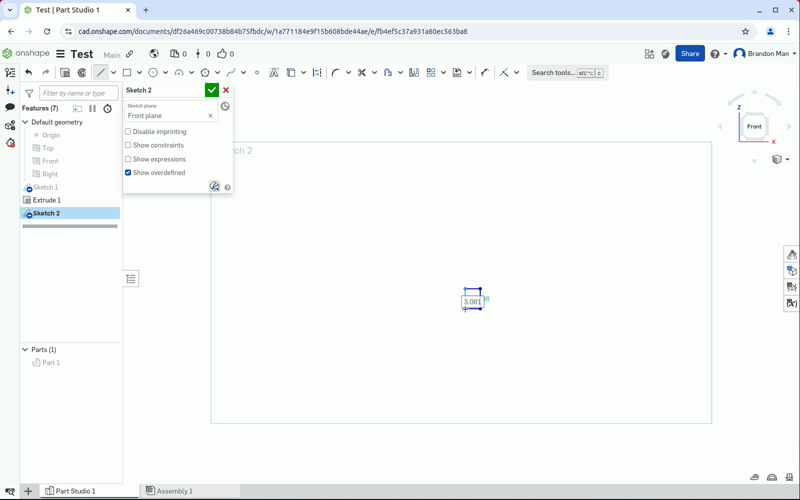
click(465, 308)
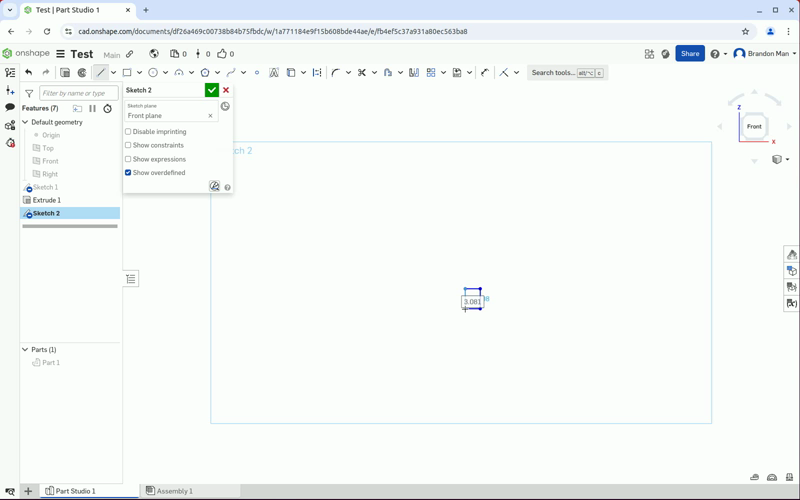
key(esc)
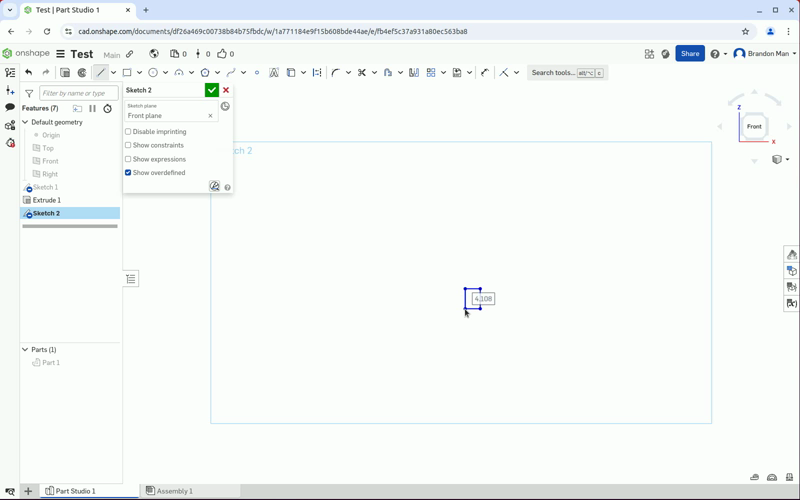
mouse_move(467, 297)
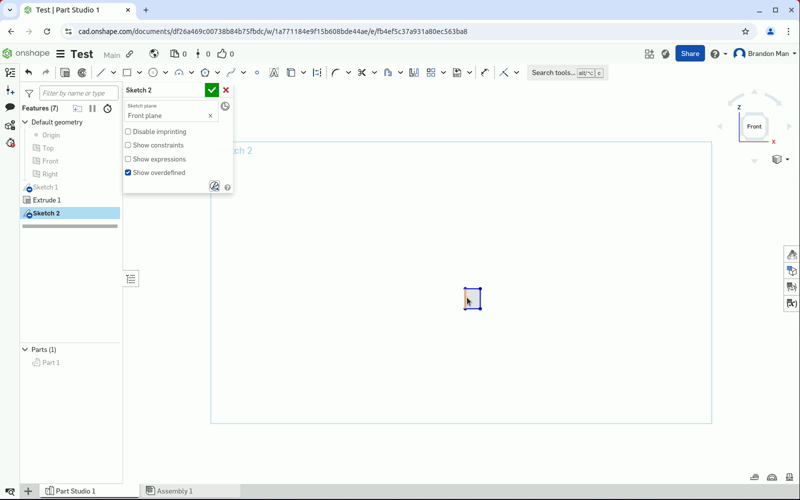
scroll(6)
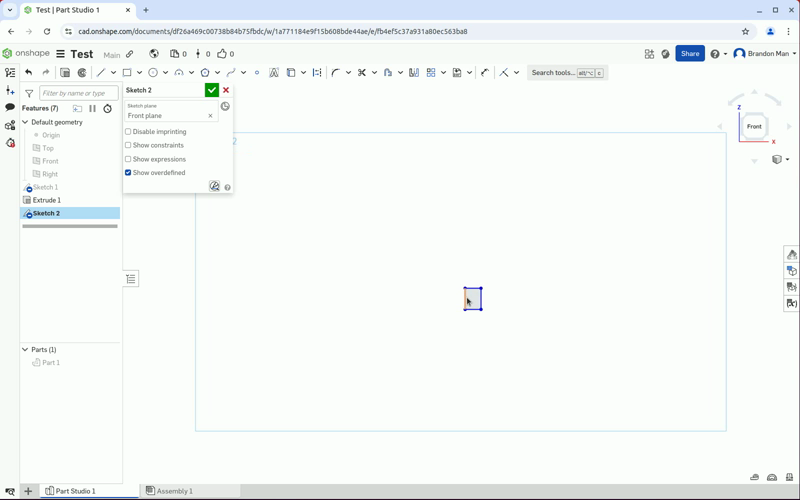
scroll(6)
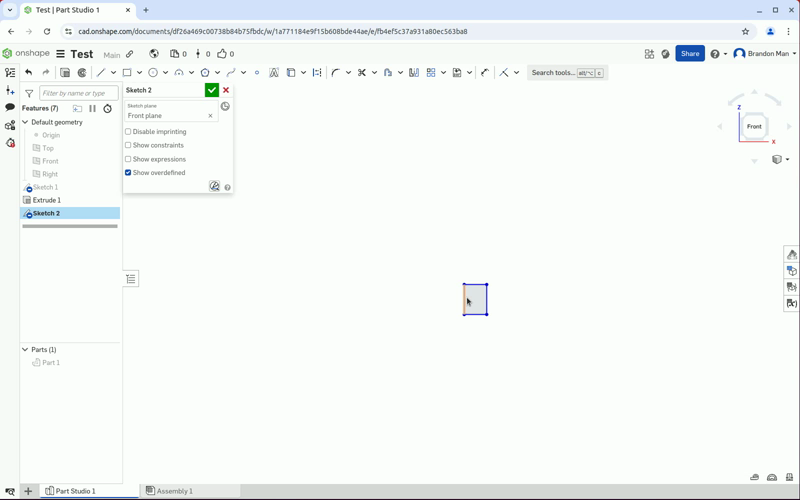
scroll(6)
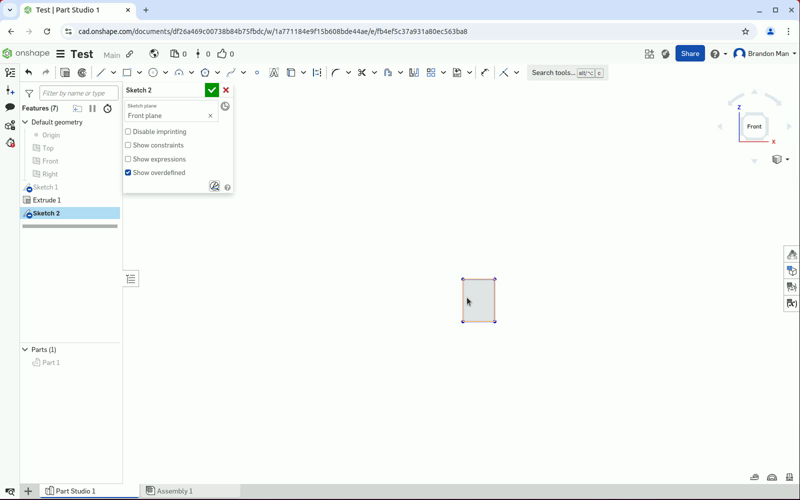
scroll(6)
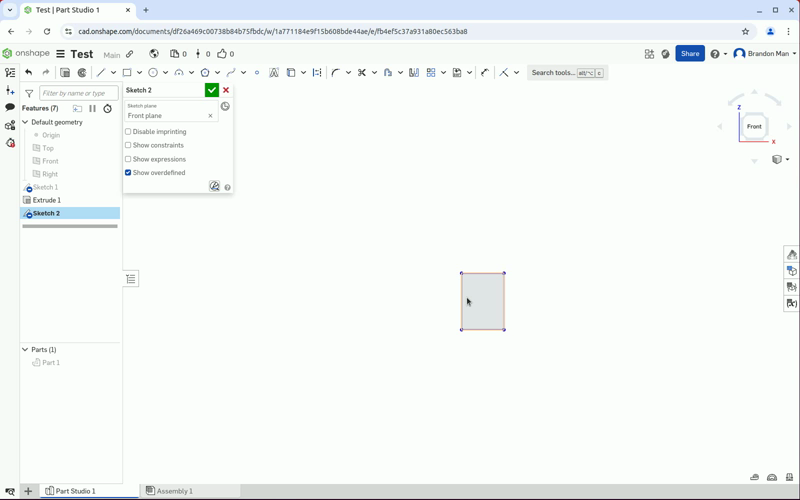
scroll(6)
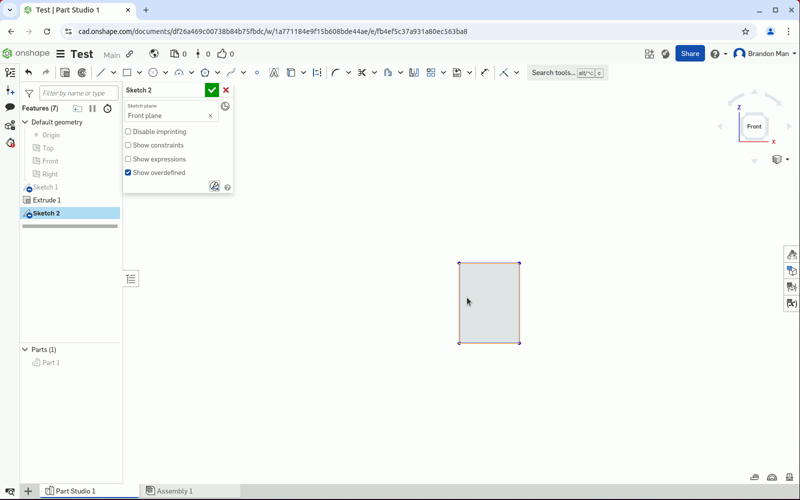
scroll(6)
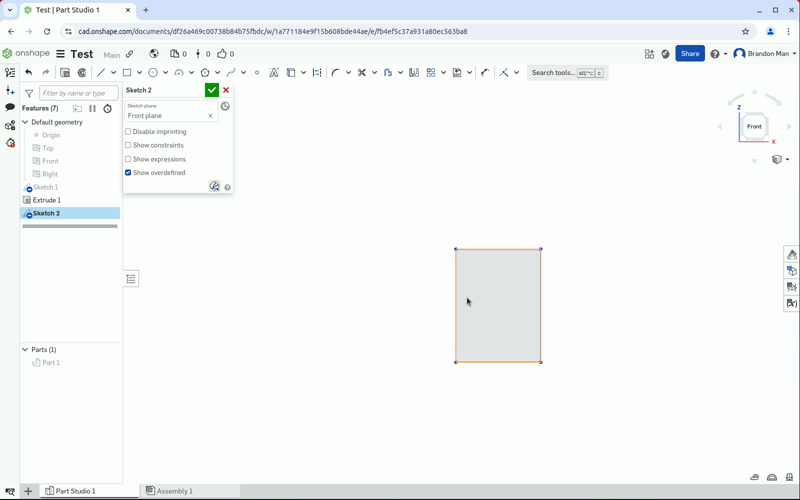
scroll(6)
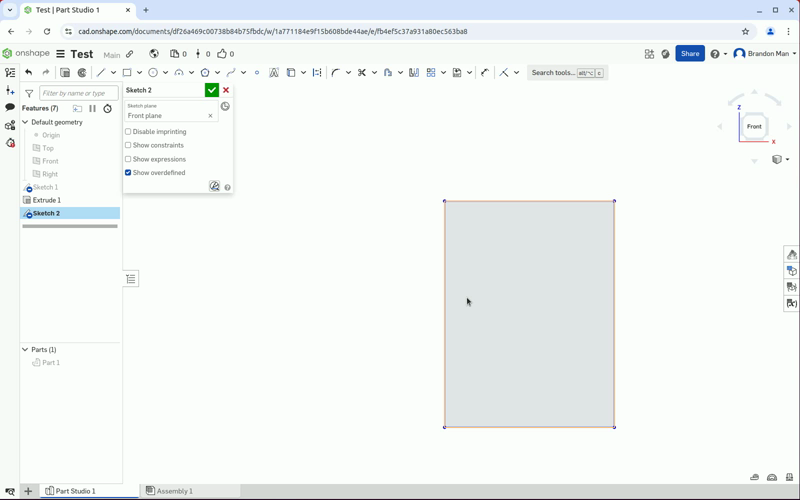
click(467, 297)
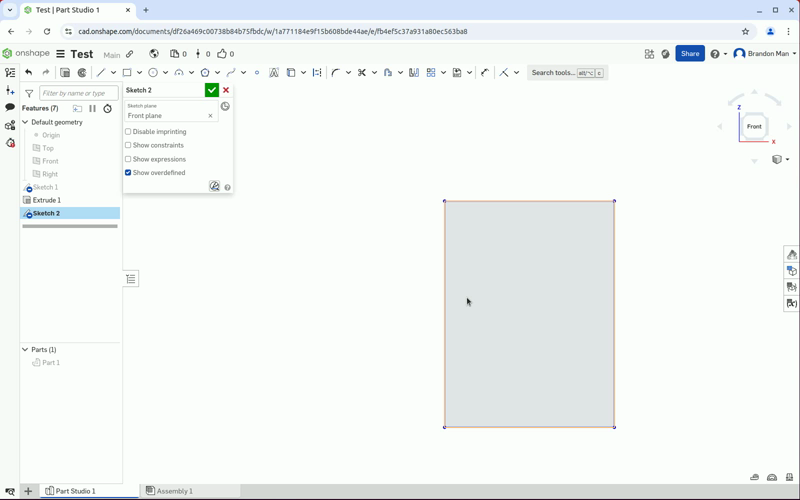
scroll(-6)
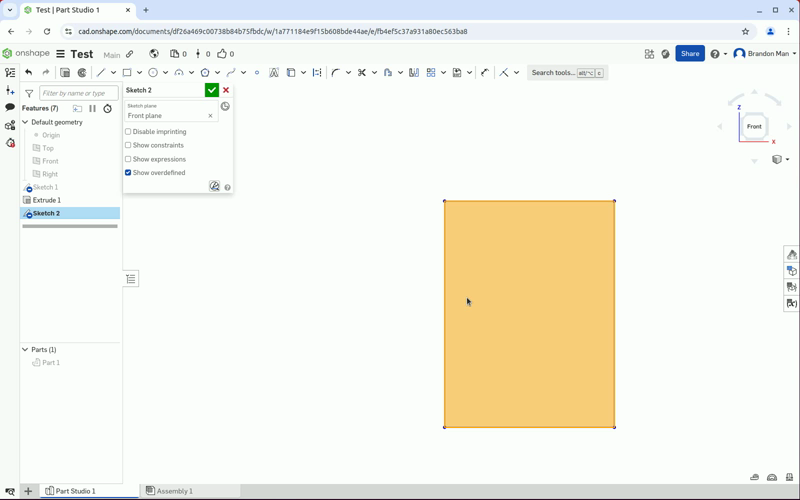
scroll(-6)
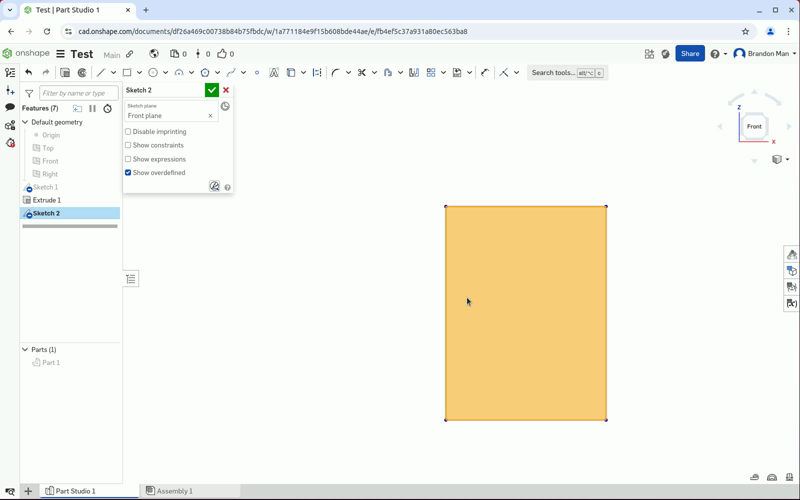
scroll(-6)
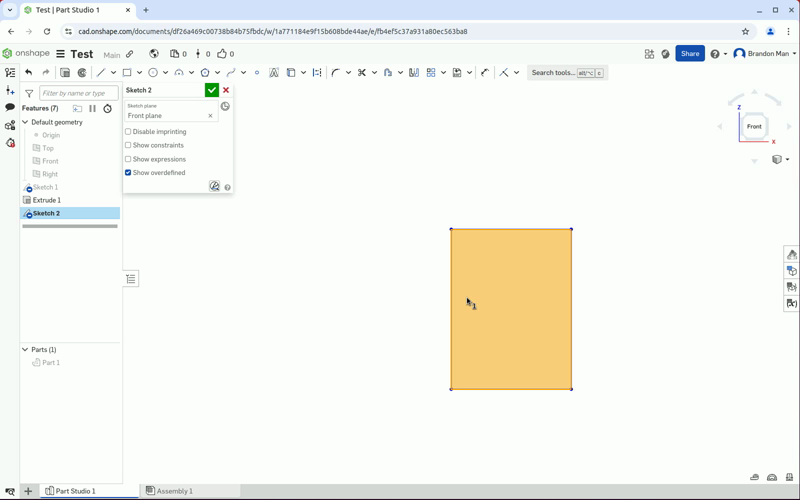
scroll(-6)
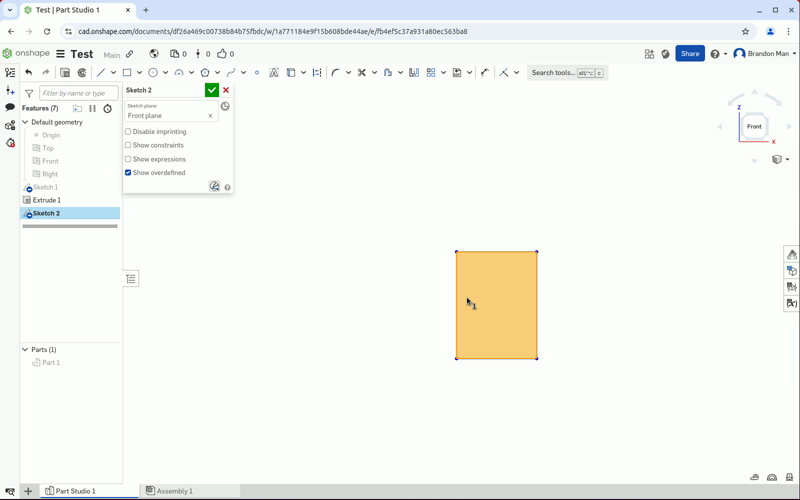
scroll(-6)
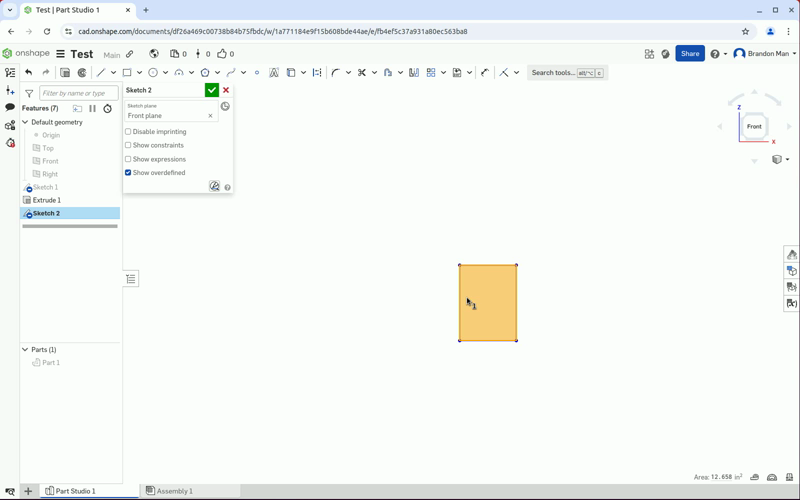
scroll(-6)
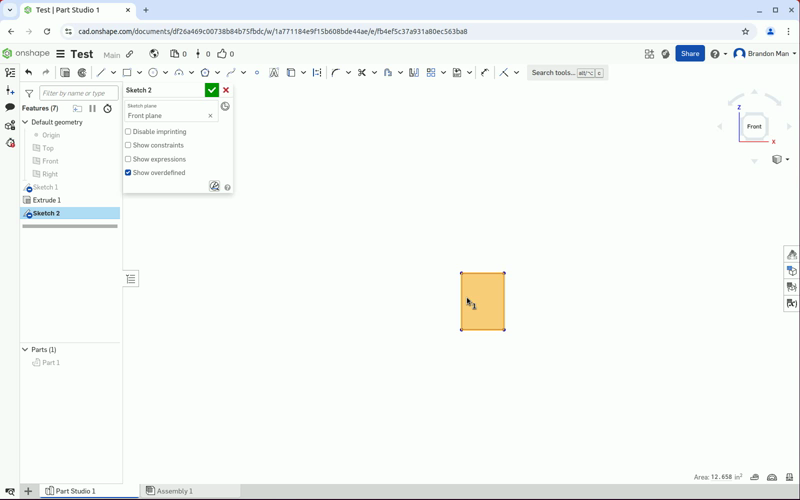
scroll(-6)
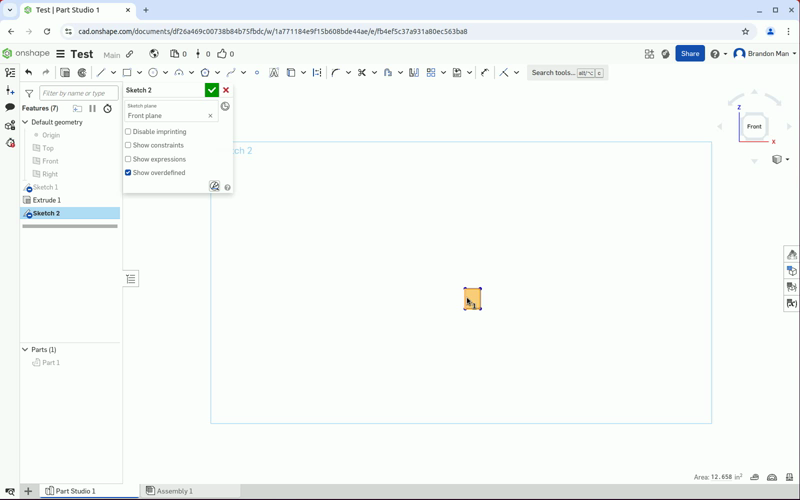
mouse_move(73, 352)
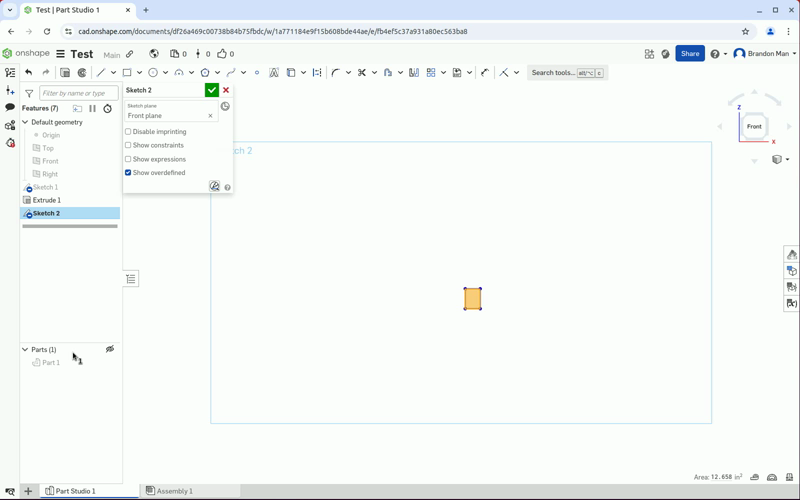
key(shift+y)
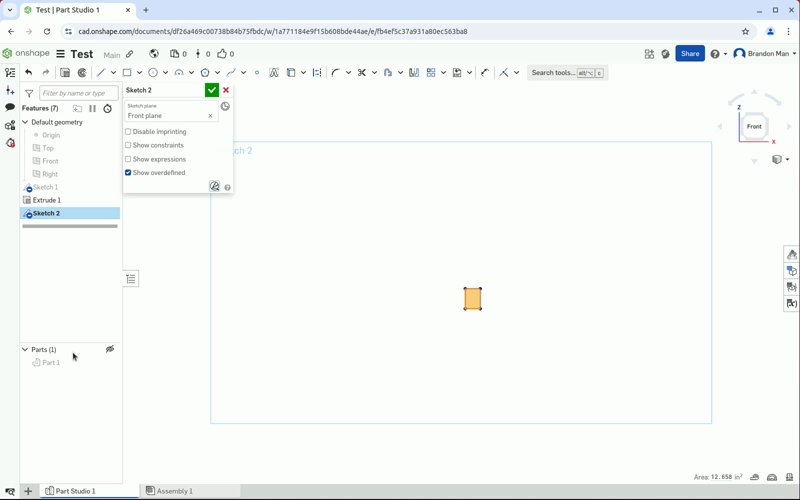
key(shift+e)
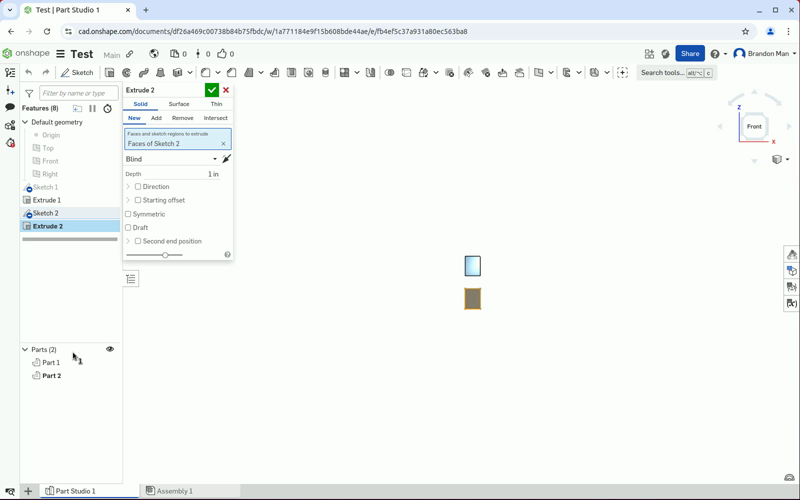
mouse_move(143, 106)
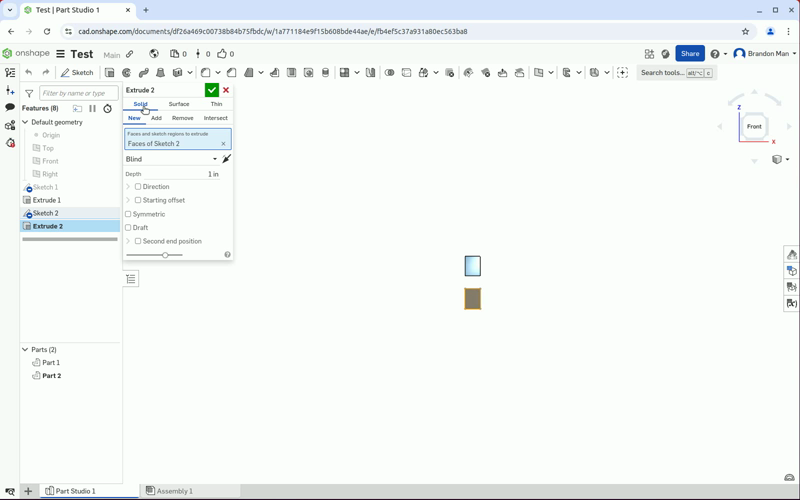
click(143, 106)
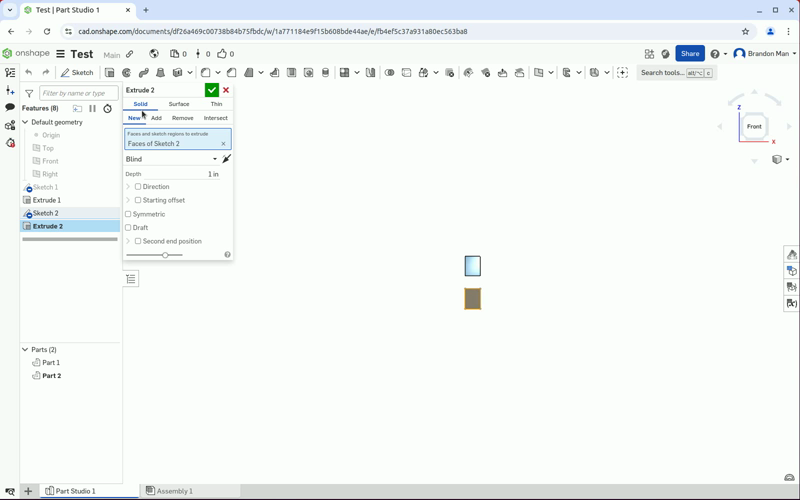
mouse_move(137, 120)
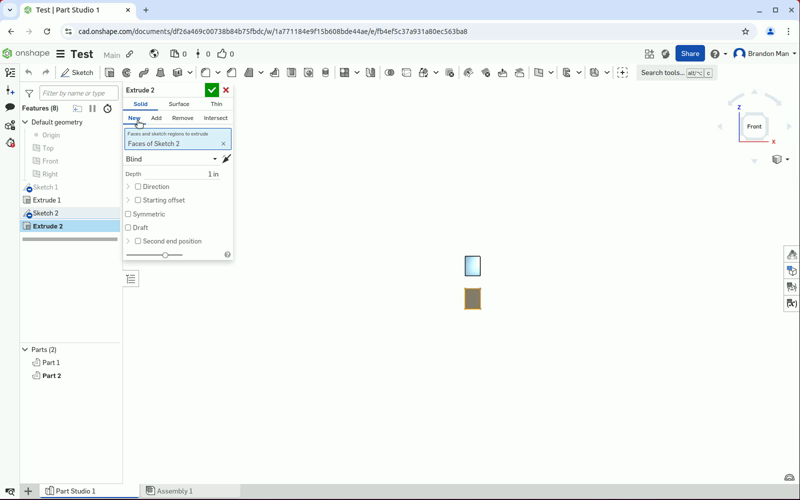
click(137, 120)
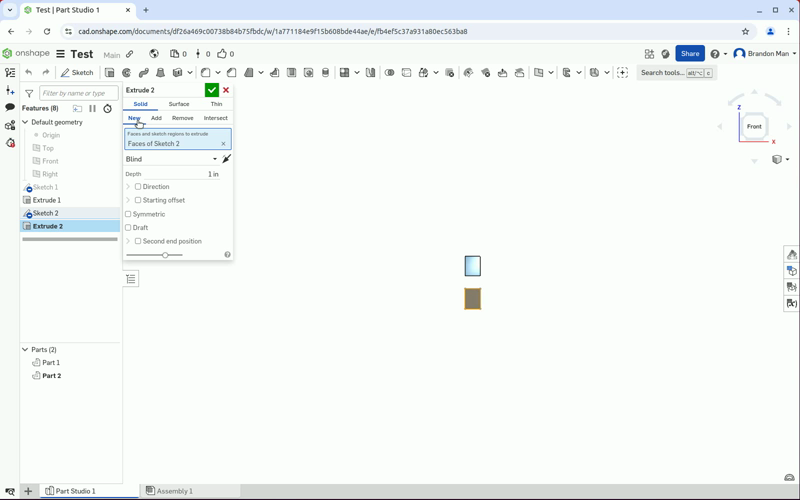
key(tab, 4)
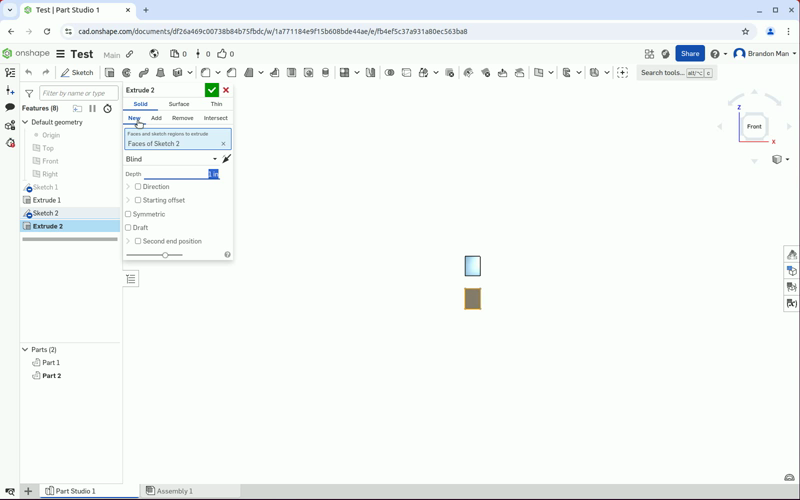
text(2.889)
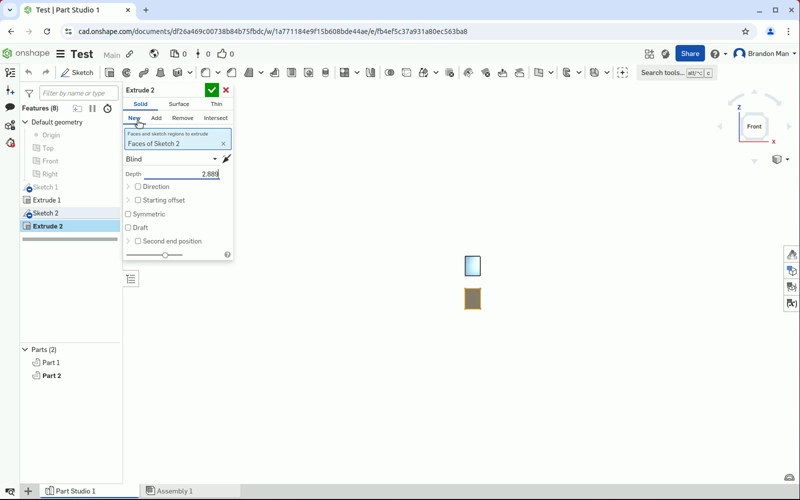
key(enter)
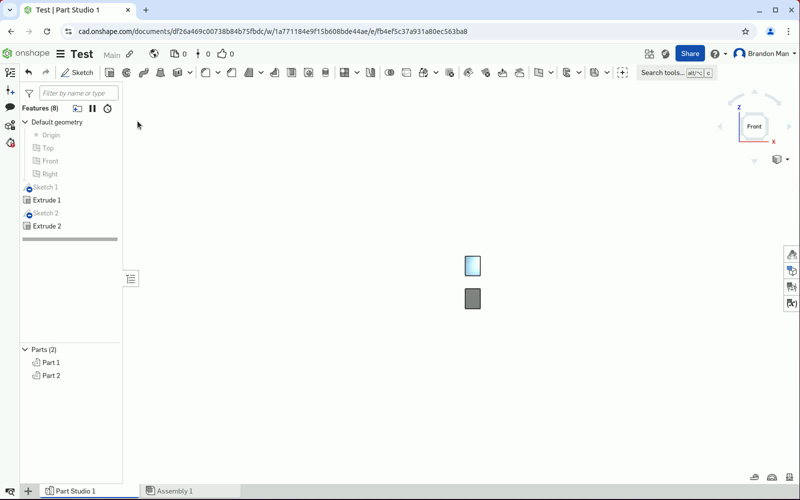
key(shift+h)
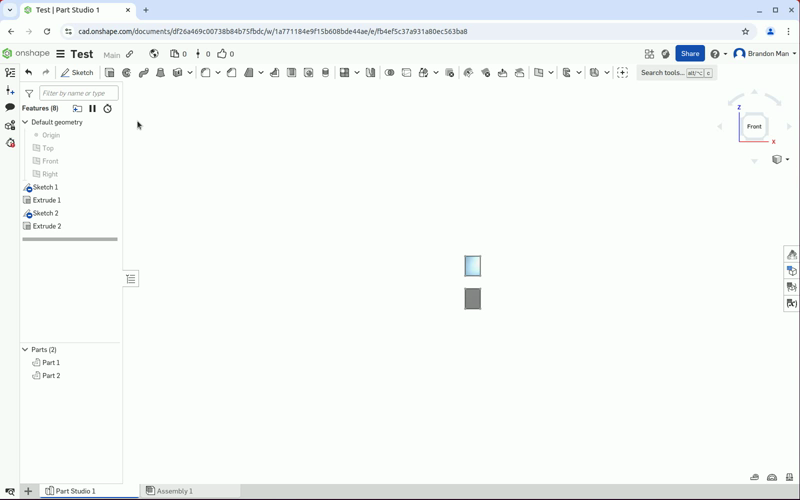
key(shift+h)
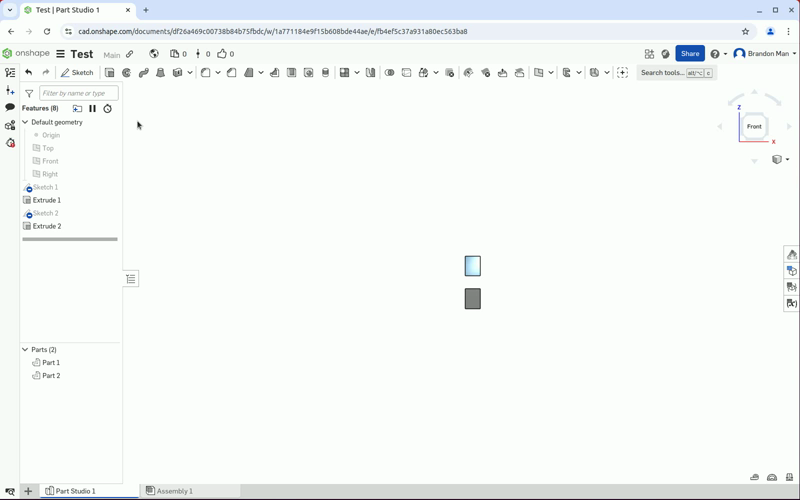
mouse_move(73, 189)
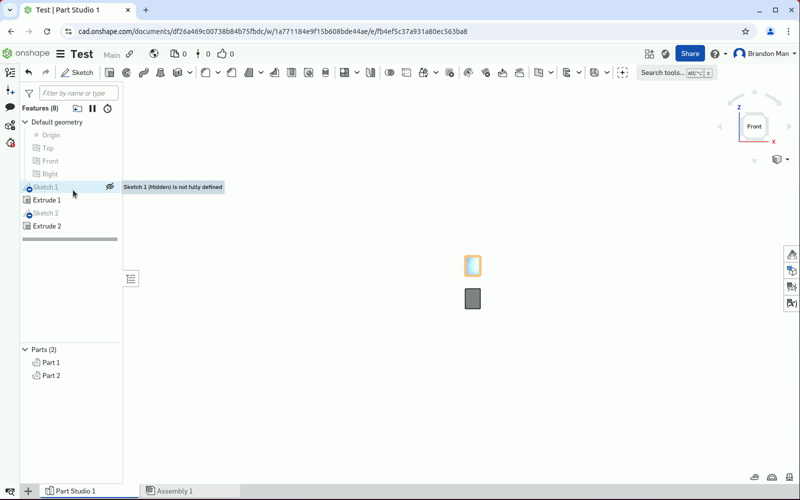
click(73, 189)
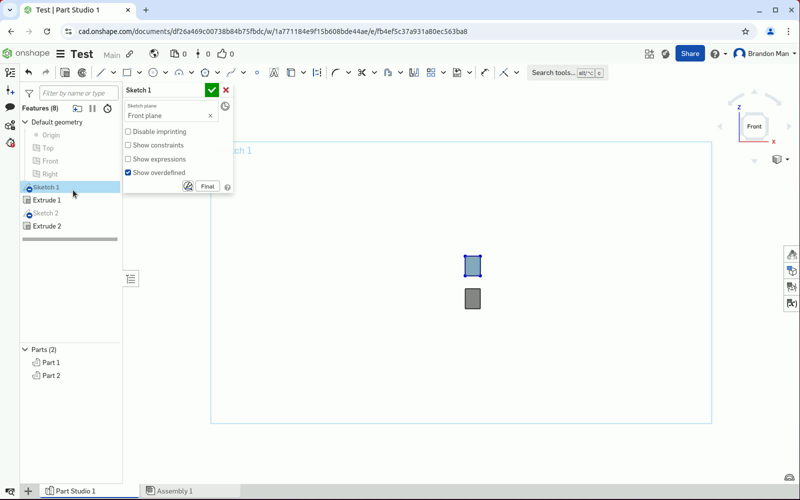
mouse_move(229, 92)
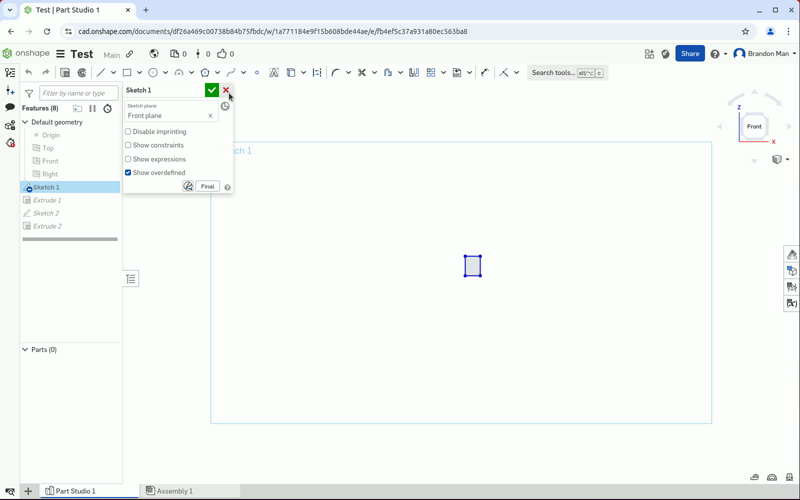
click(229, 92)
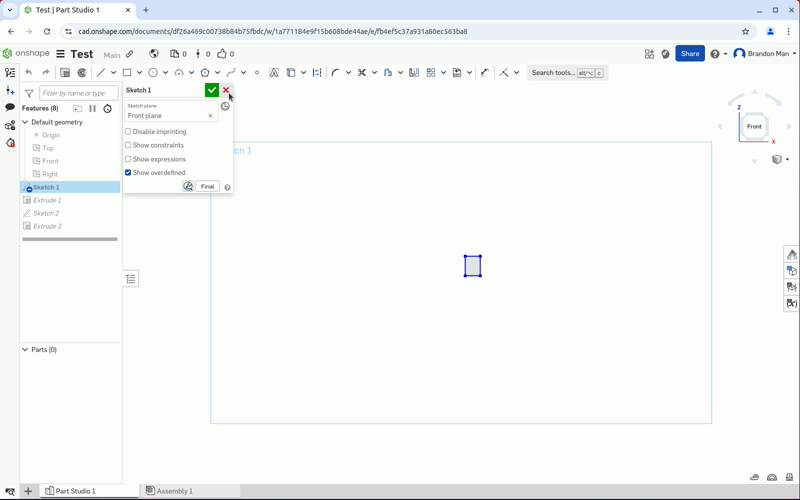
key(shift+s)
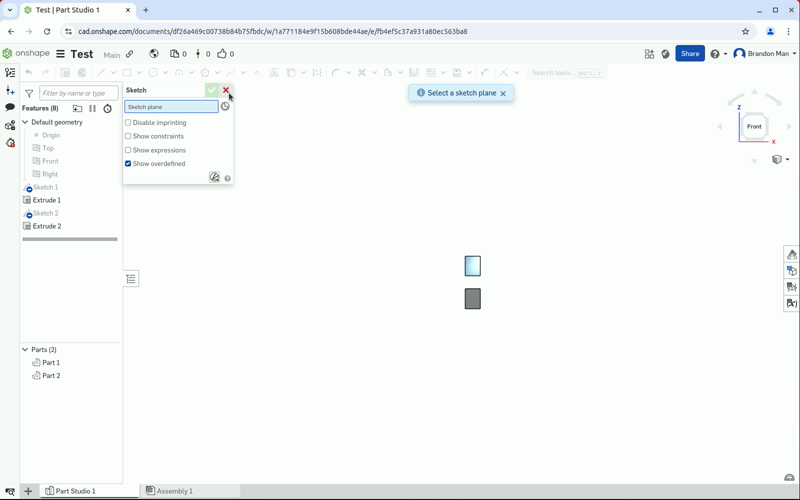
mouse_move(73, 163)
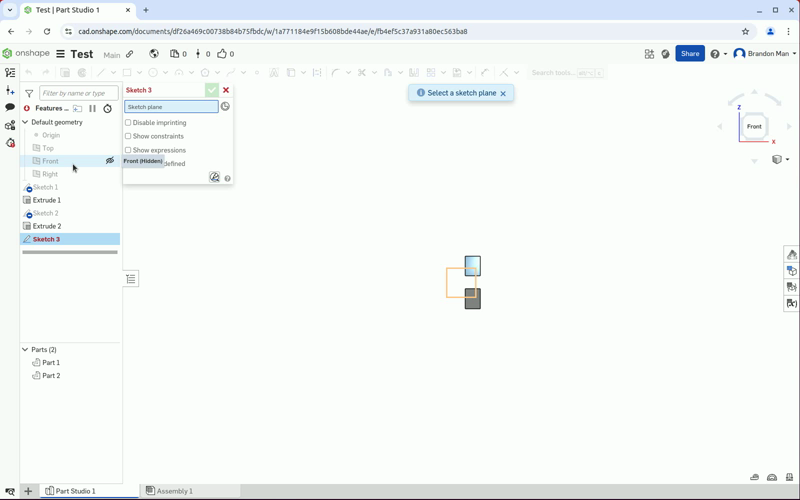
click(73, 163)
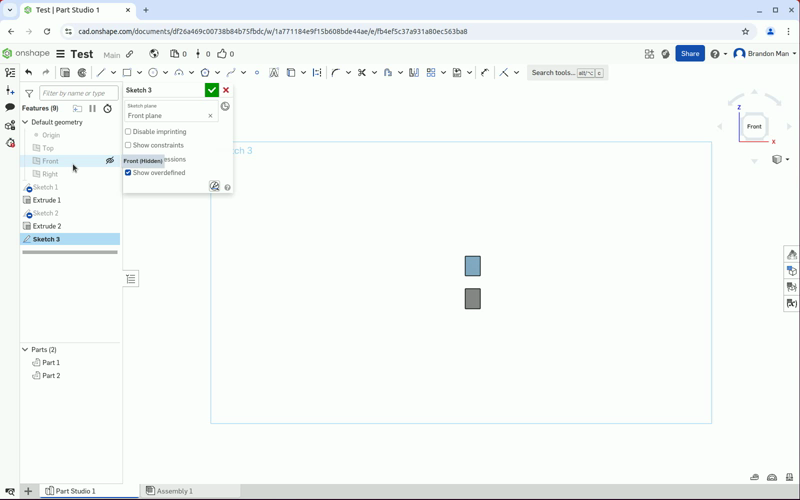
mouse_move(73, 352)
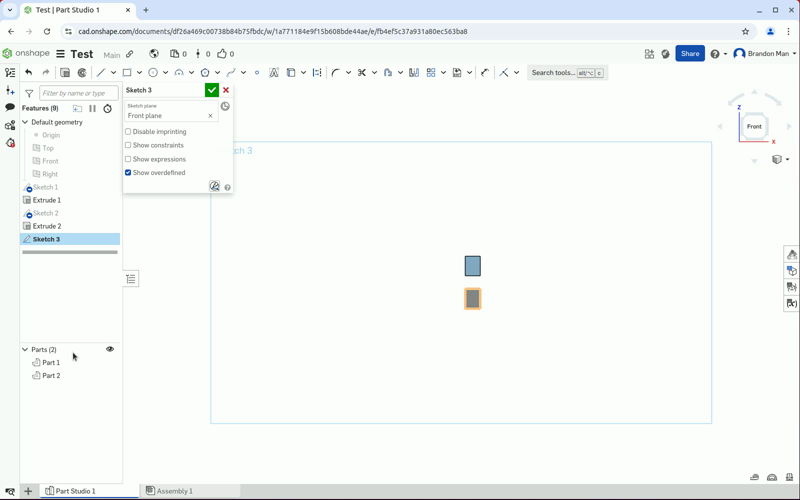
key(y)
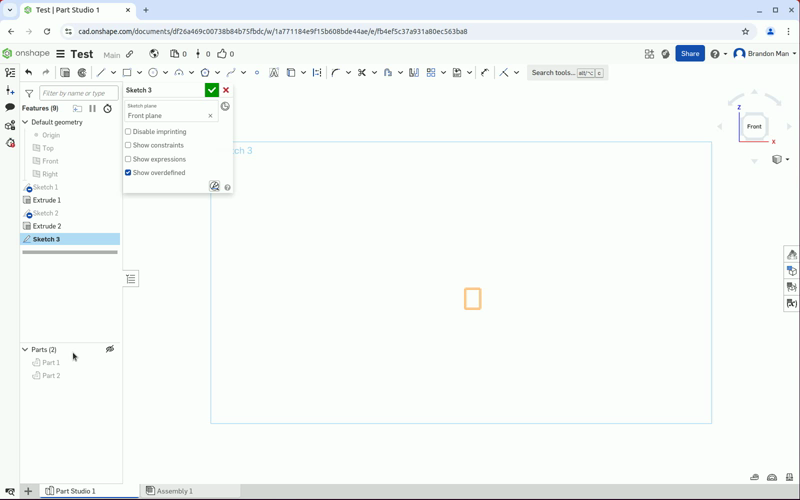
key(l)
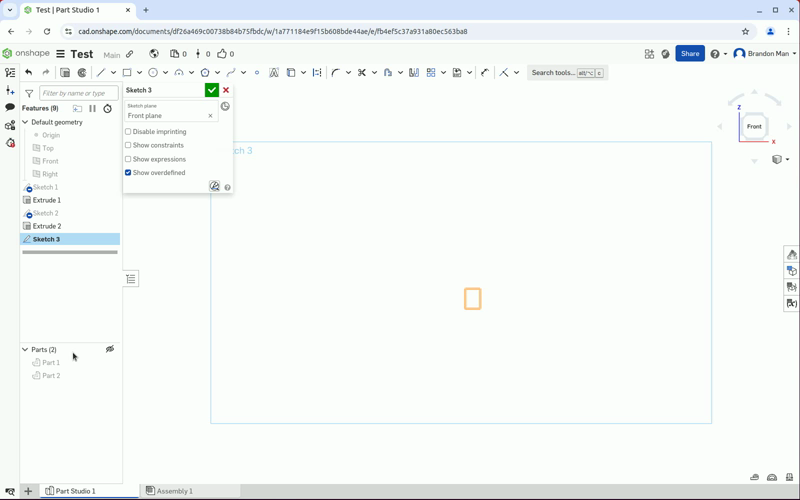
key_down(shift)
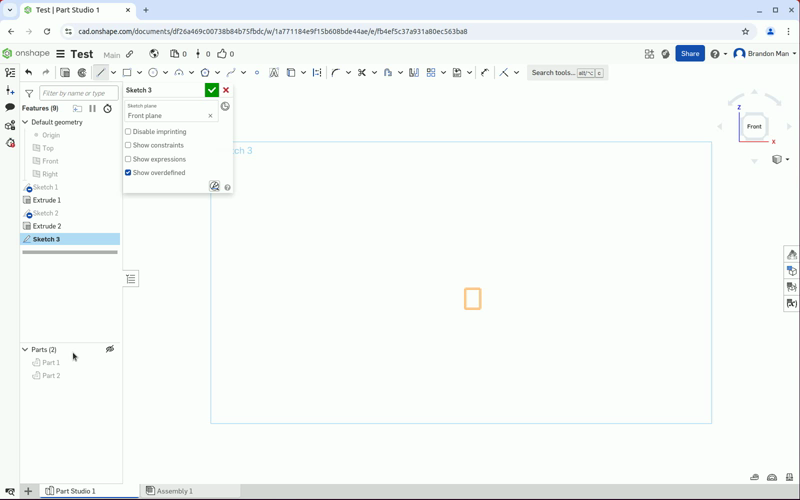
mouse_move(441, 290)
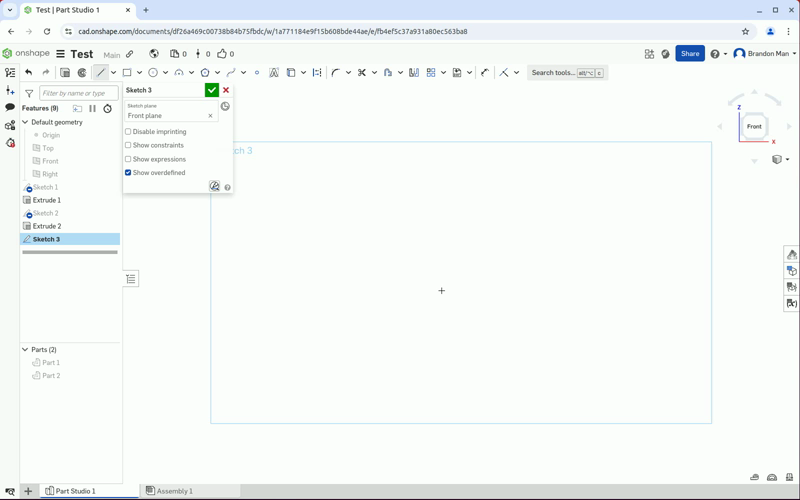
click(441, 290)
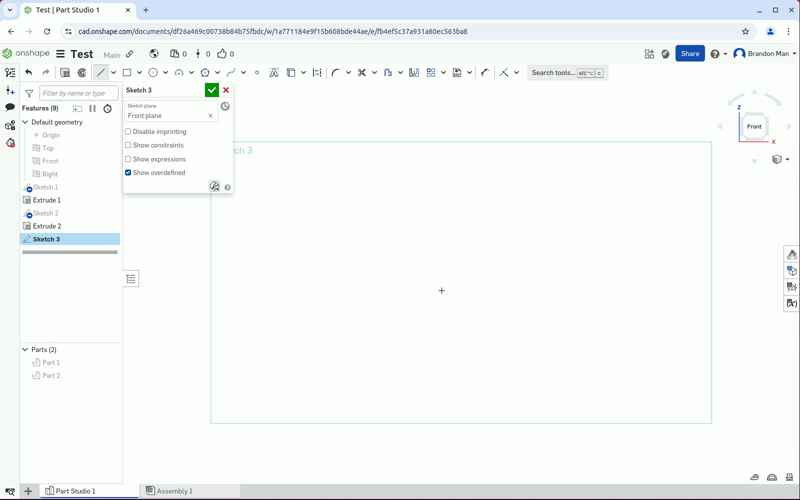
key_up(shift)
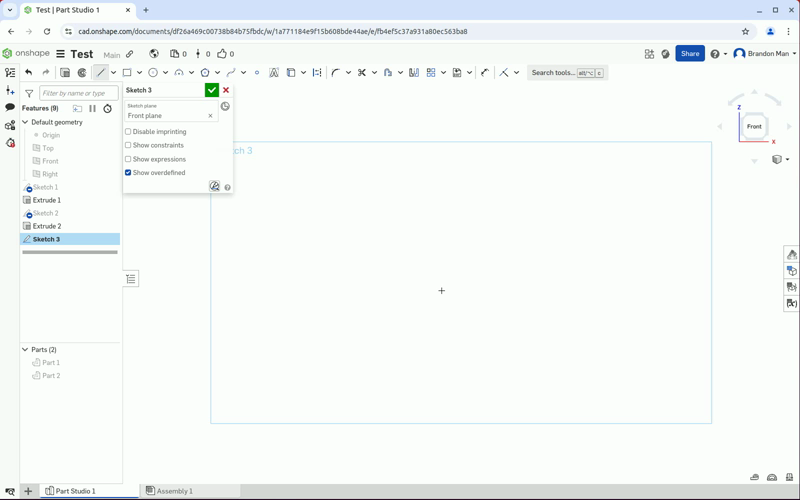
key_down(shift)
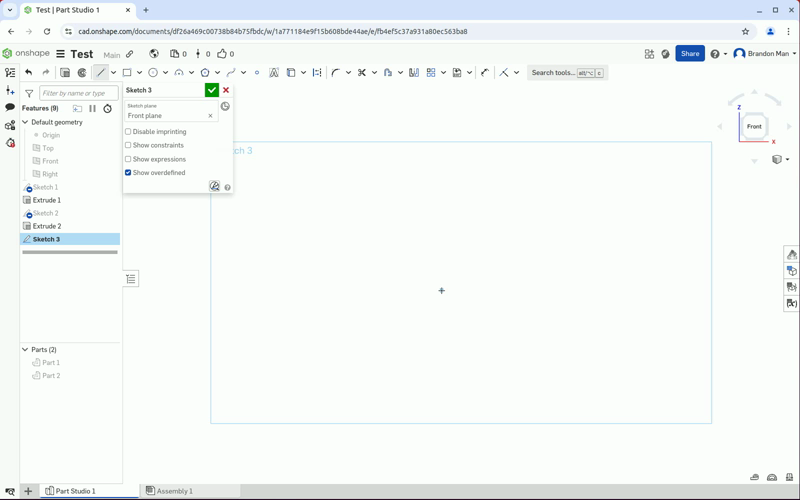
mouse_move(471, 290)
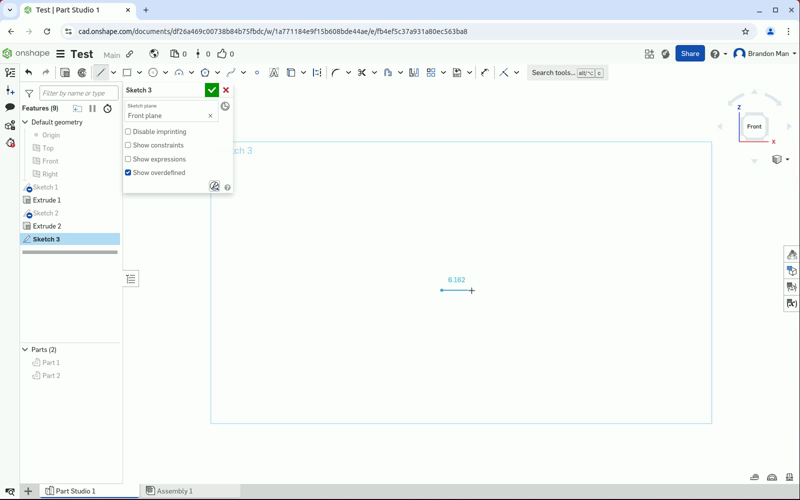
mouse_move(466, 290)
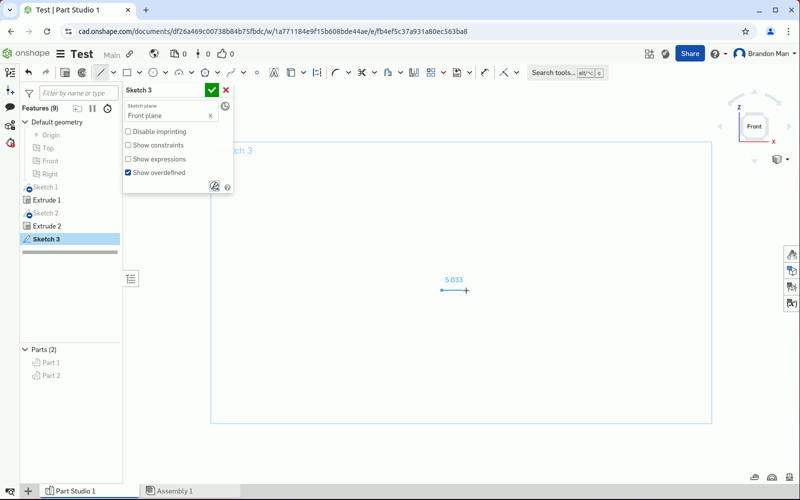
click(466, 290)
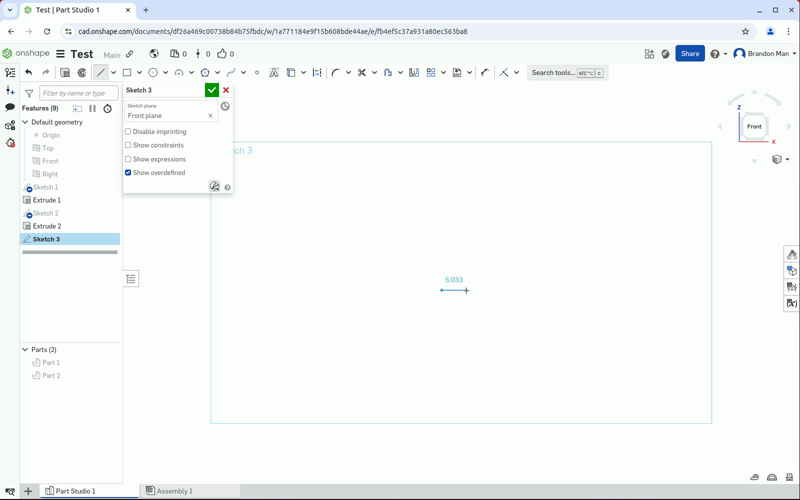
key_up(shift)
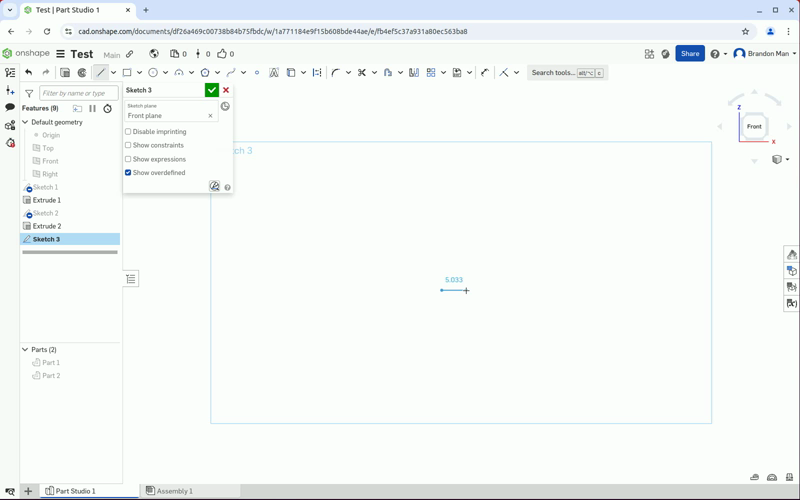
key_down(shift)
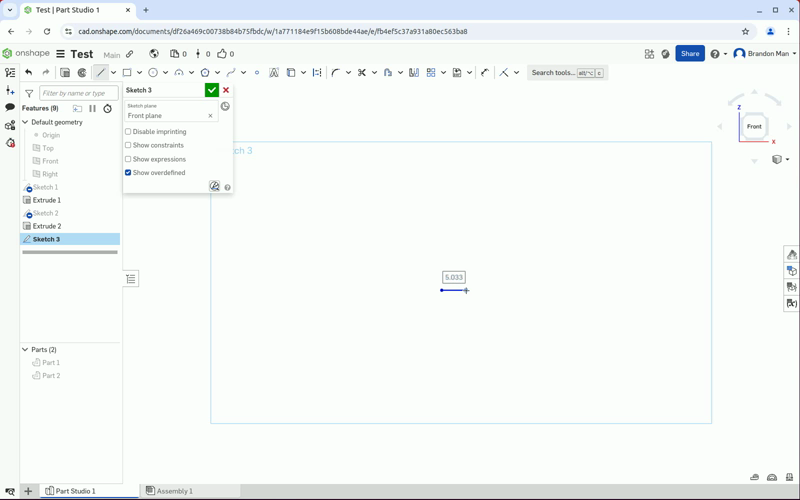
mouse_move(496, 290)
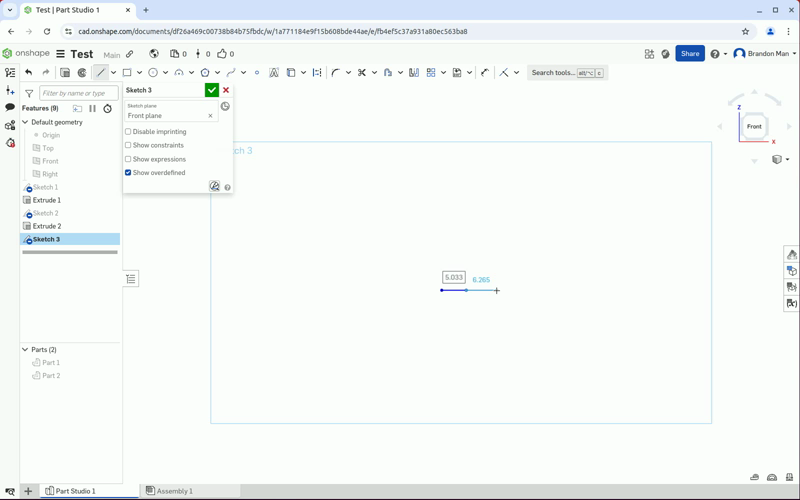
mouse_move(481, 290)
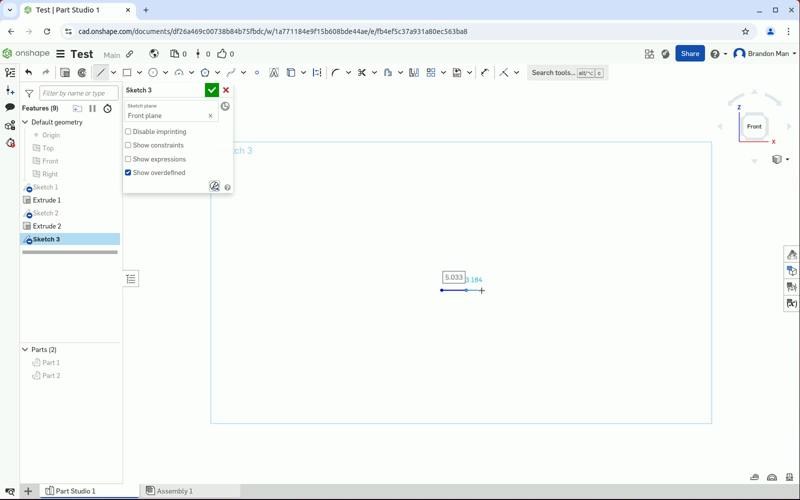
click(481, 290)
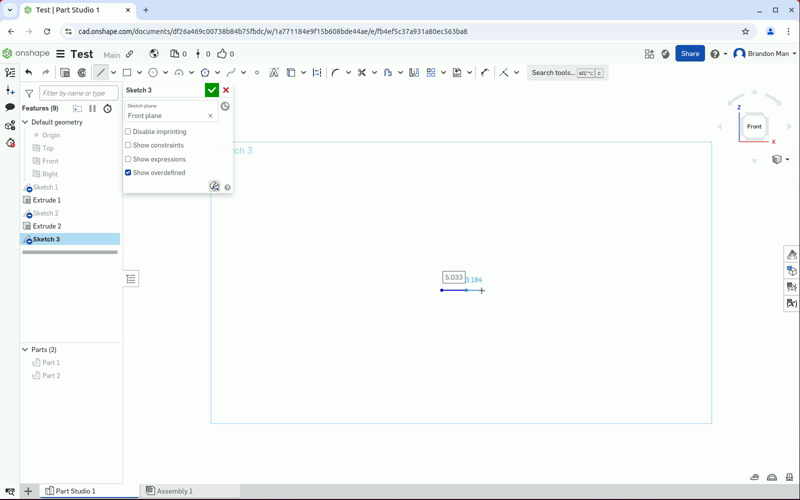
key_up(shift)
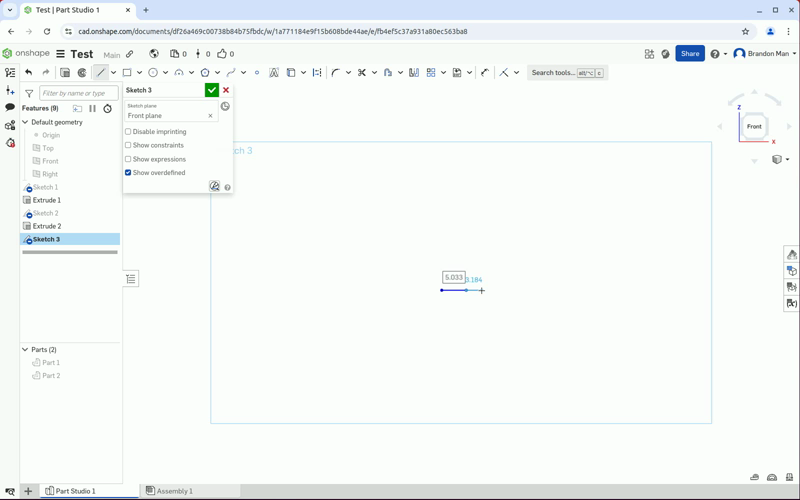
key_down(shift)
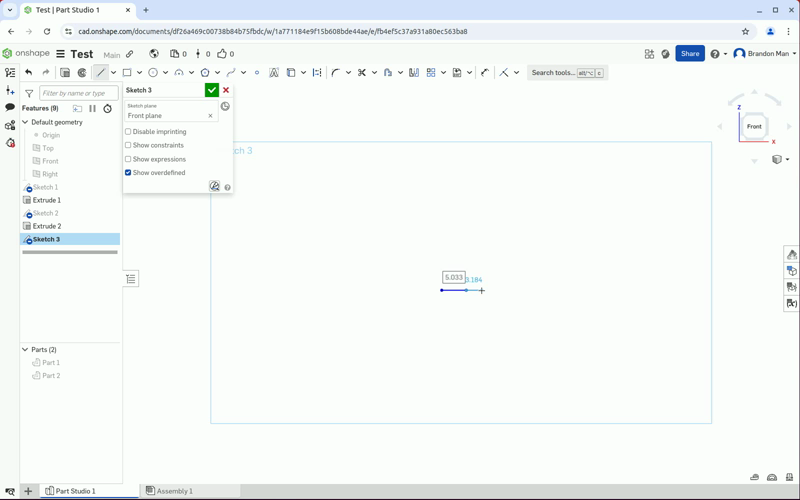
mouse_move(511, 290)
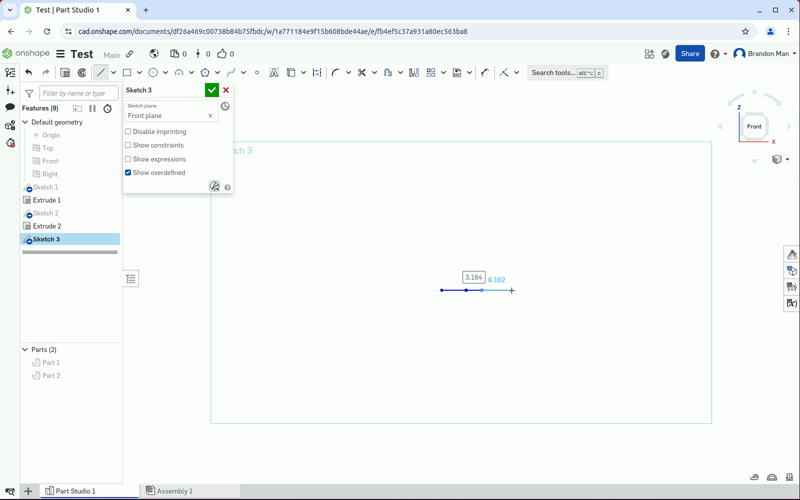
mouse_move(481, 275)
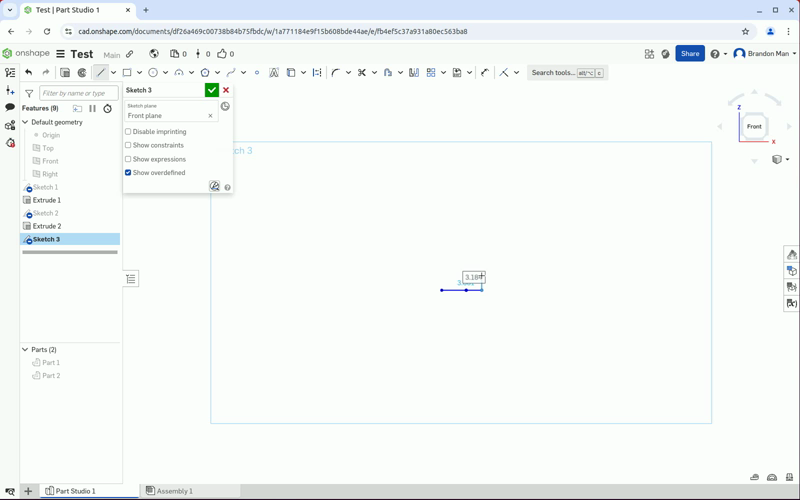
click(481, 275)
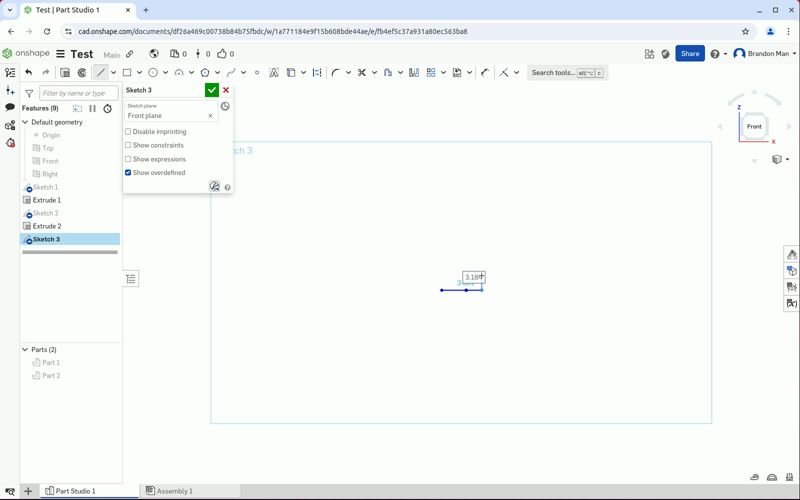
key_up(shift)
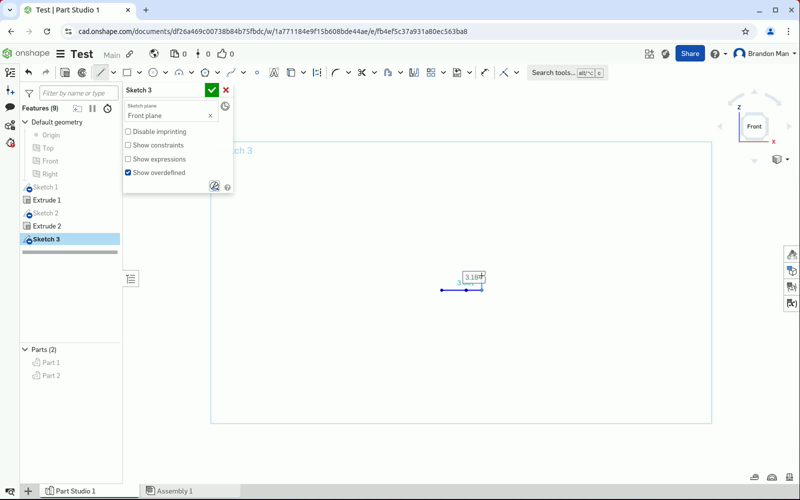
key_down(shift)
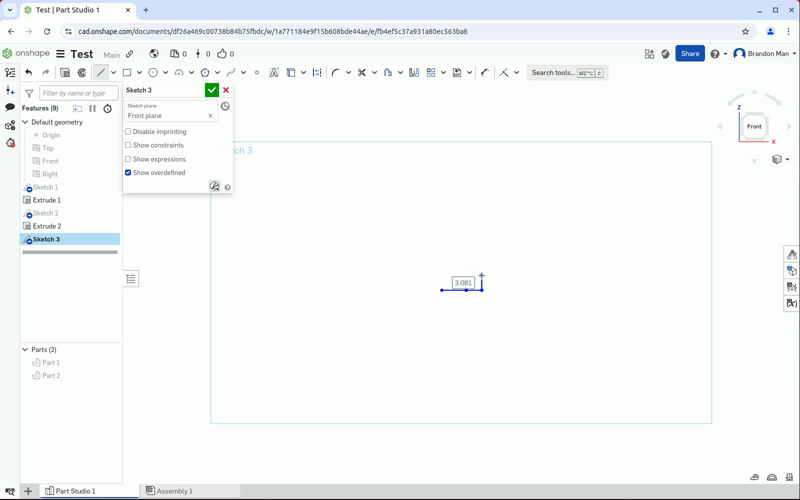
mouse_move(511, 275)
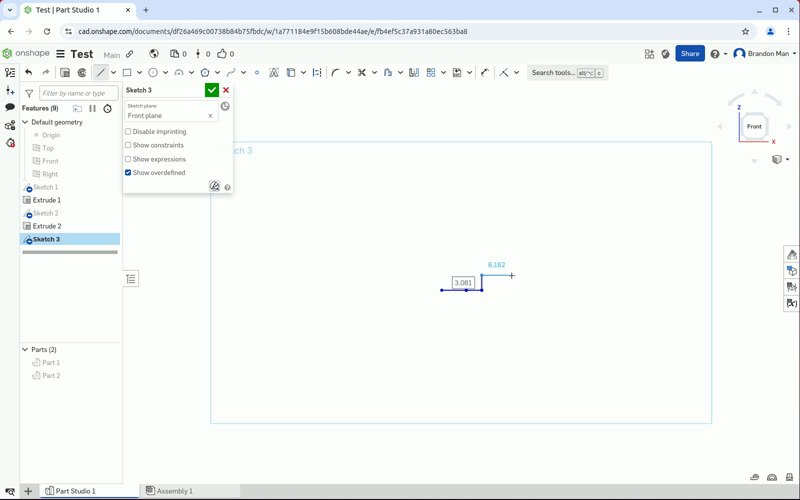
mouse_move(466, 275)
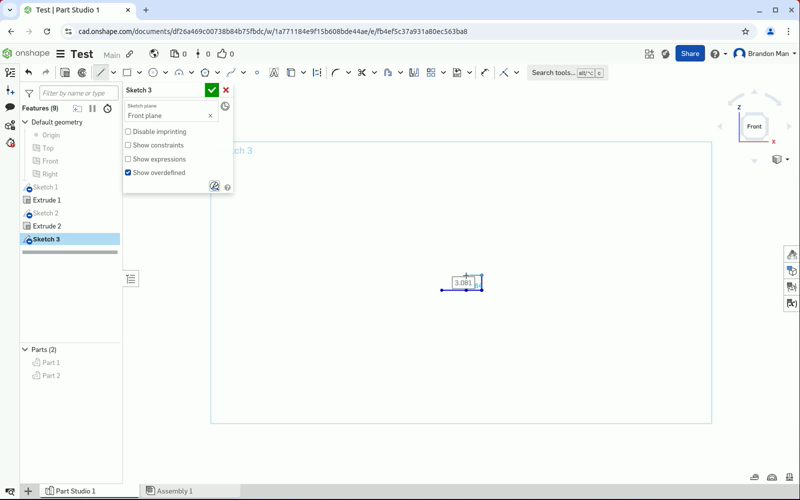
click(466, 275)
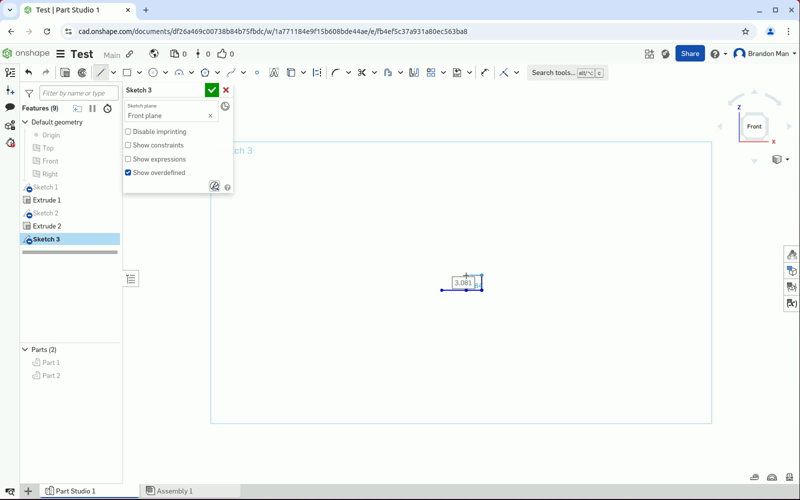
key_up(shift)
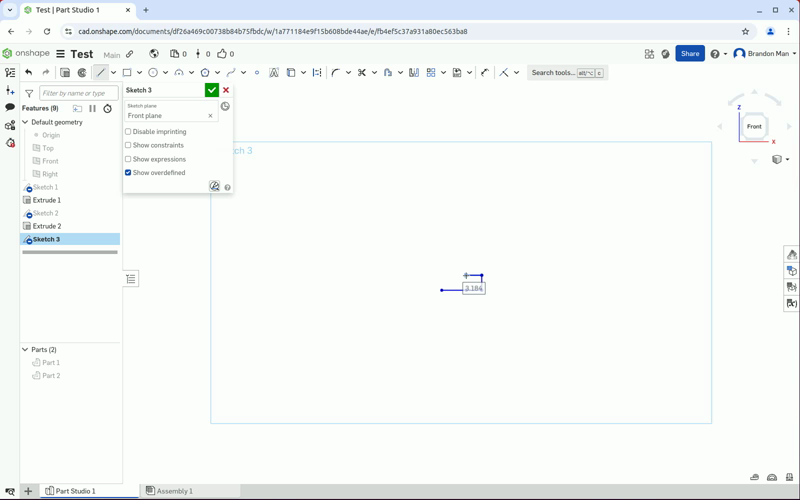
key_down(shift)
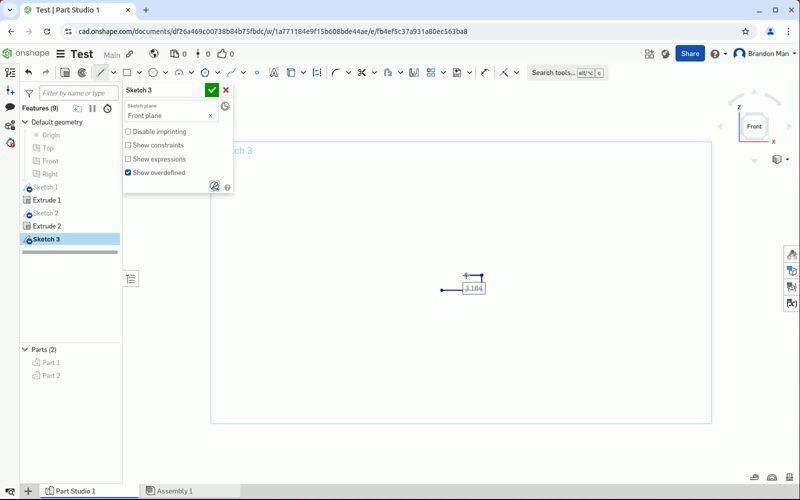
mouse_move(496, 275)
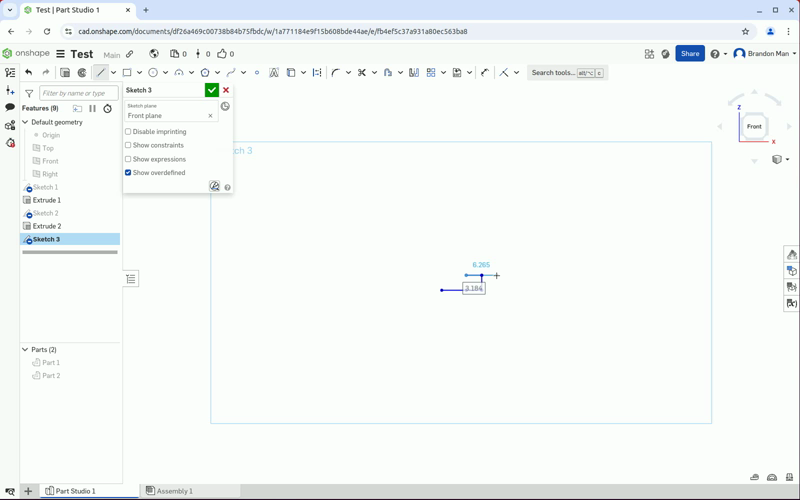
mouse_move(441, 275)
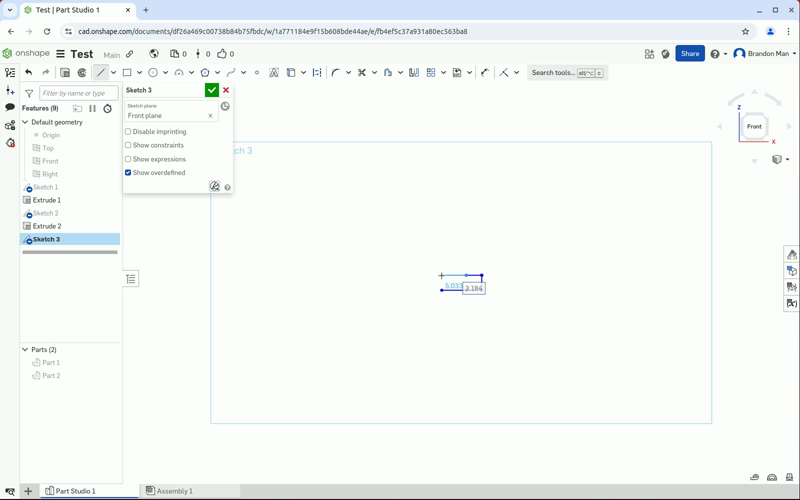
click(441, 275)
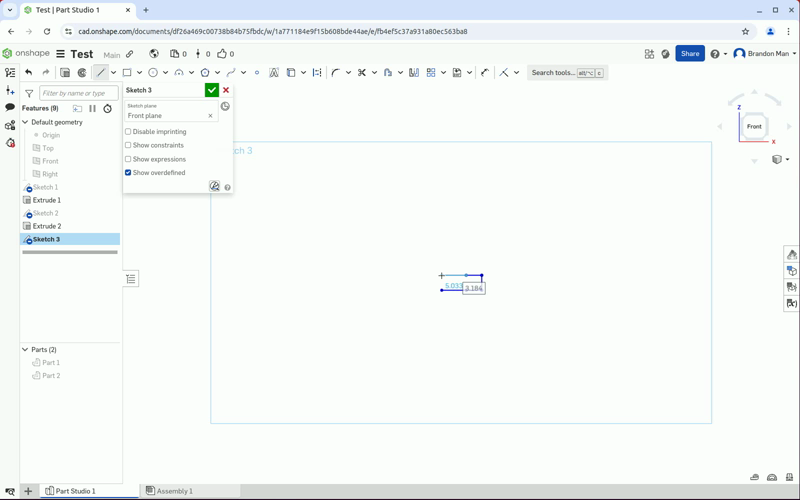
key_up(shift)
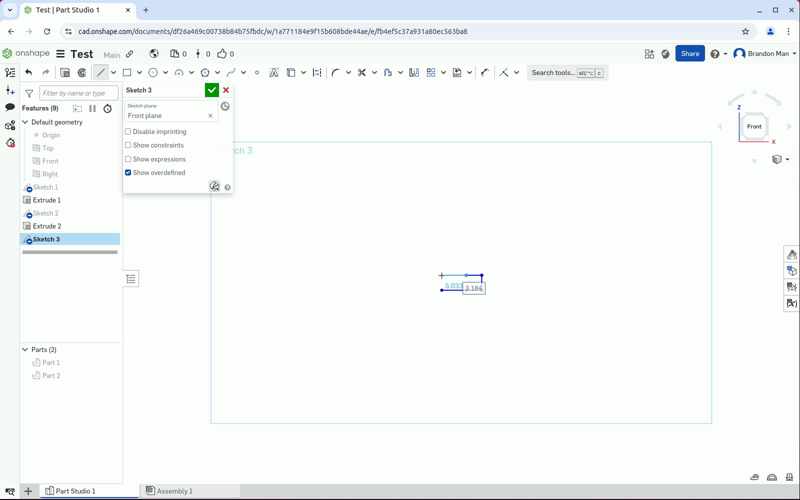
mouse_move(471, 275)
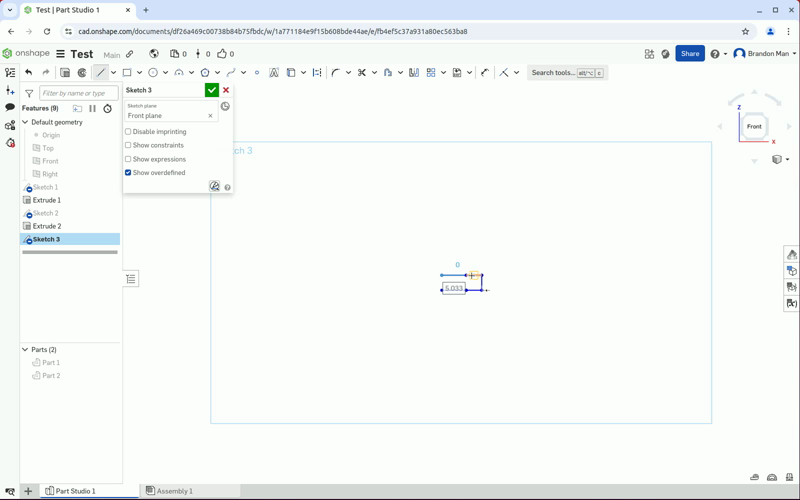
key_down(shift)
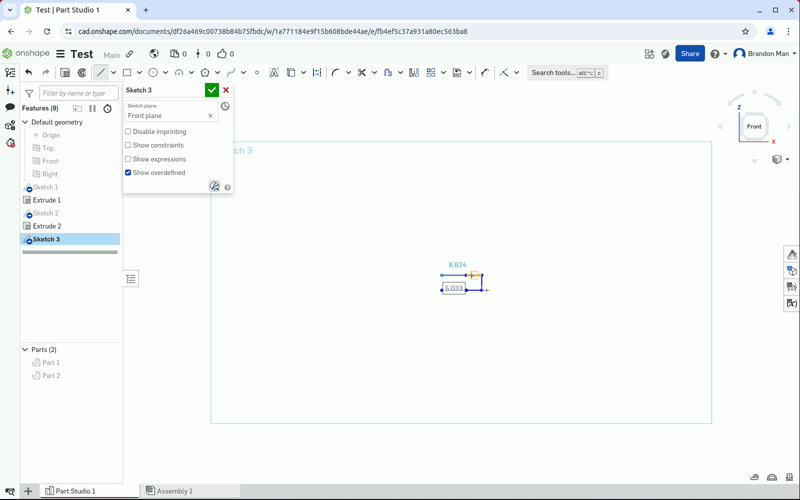
mouse_move(441, 290)
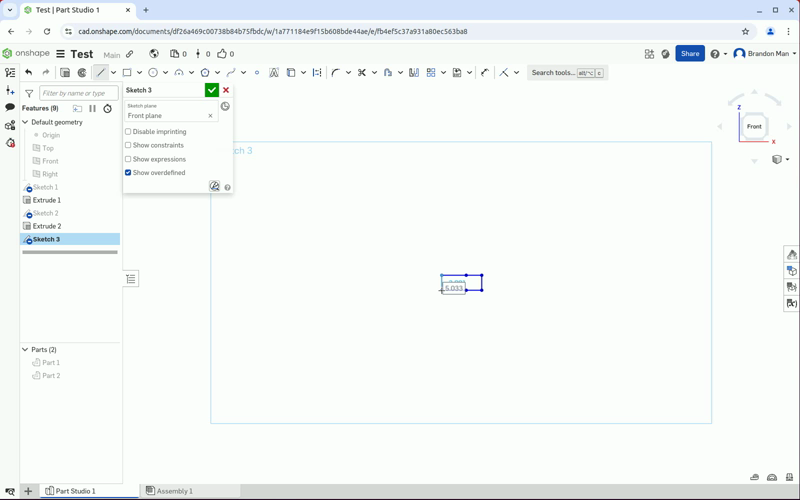
key_up(shift)
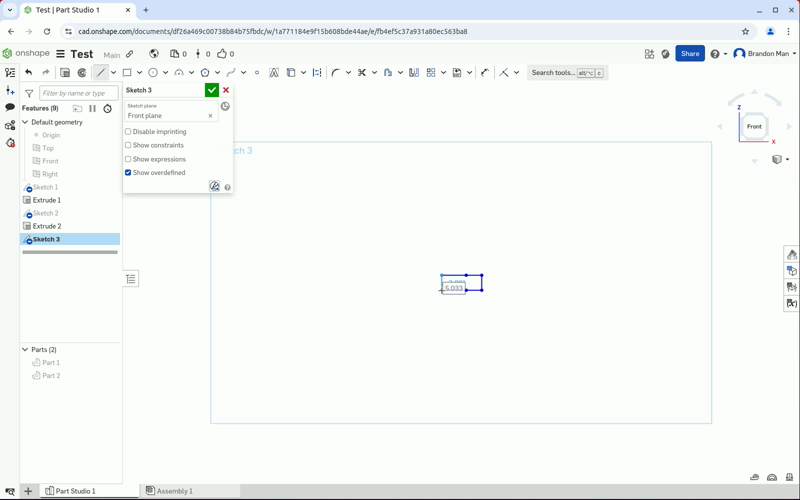
click(441, 290)
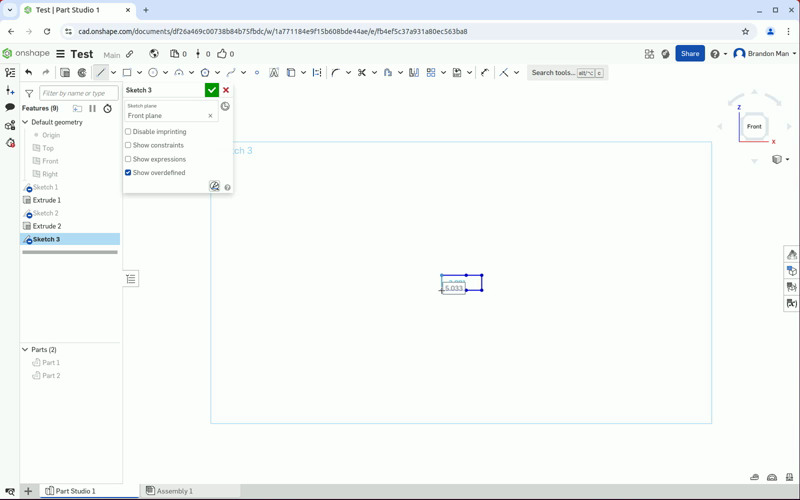
key(esc)
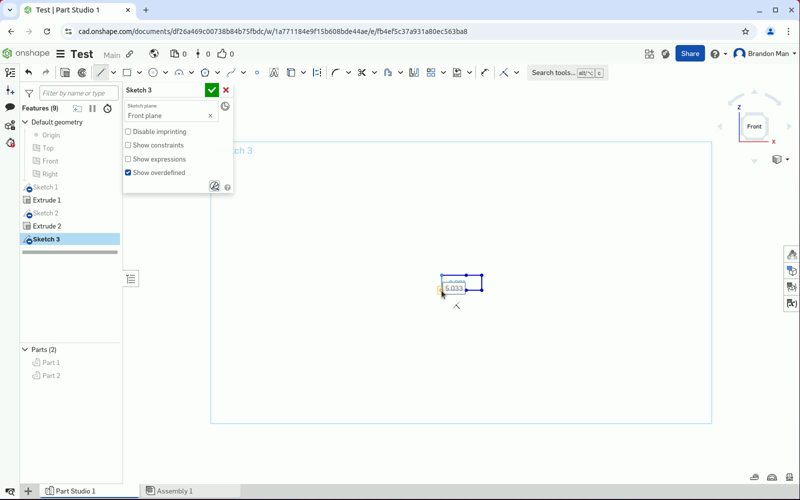
mouse_move(448, 282)
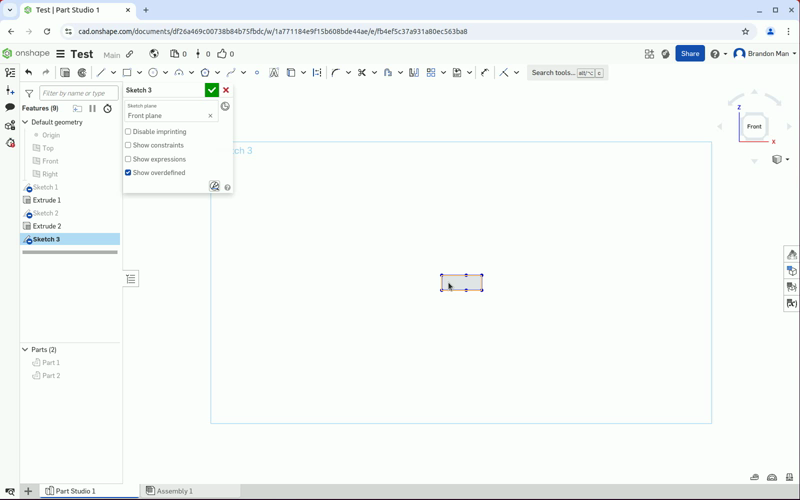
scroll(6)
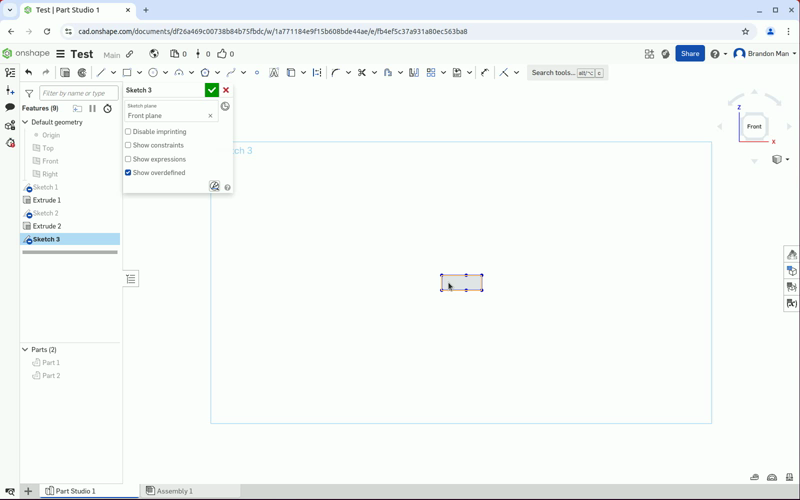
scroll(6)
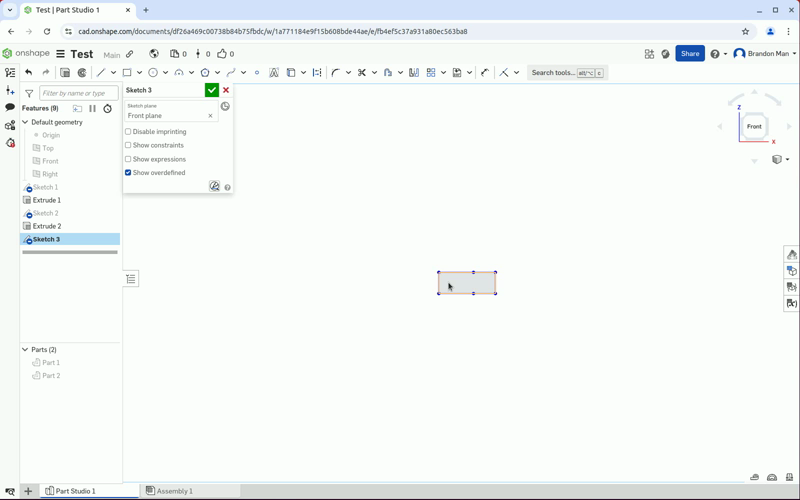
scroll(6)
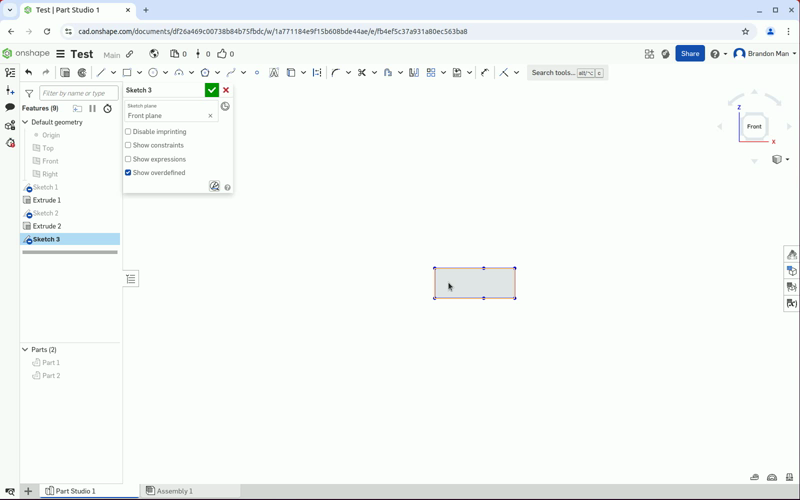
scroll(6)
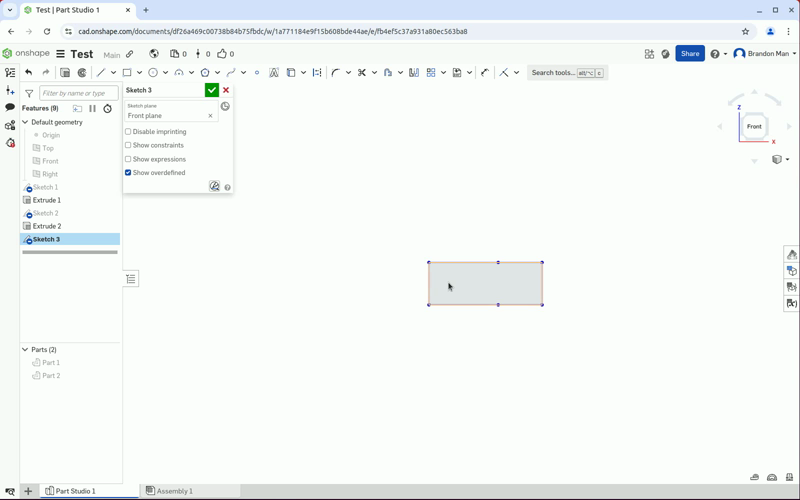
scroll(6)
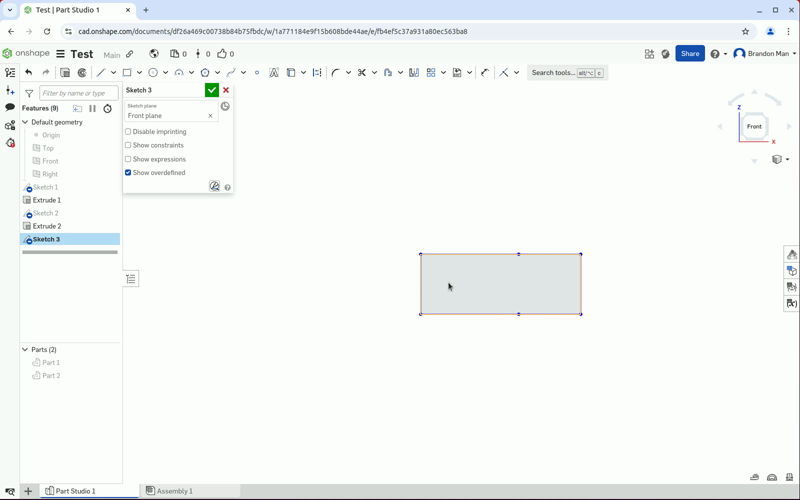
scroll(6)
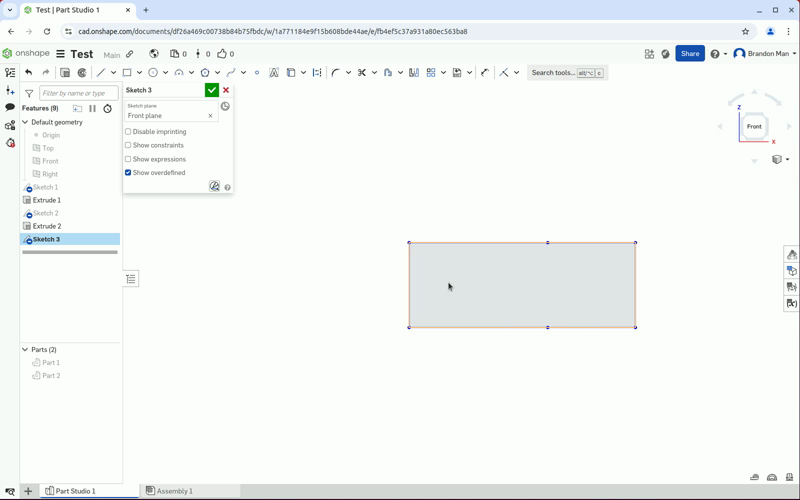
scroll(6)
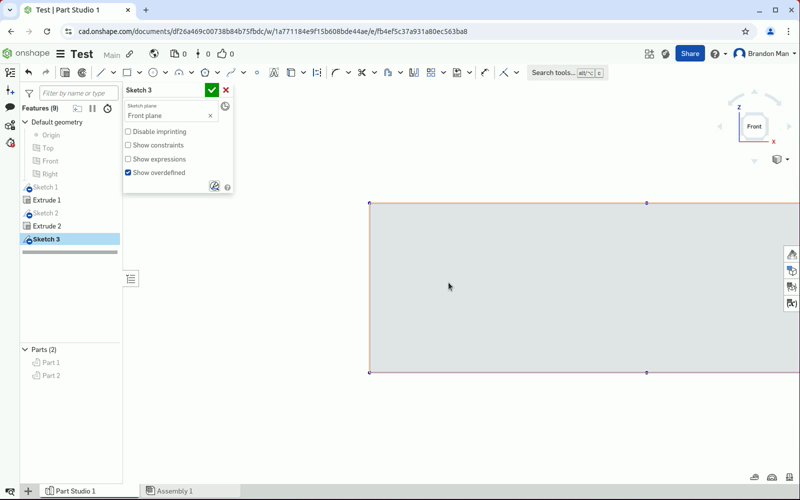
click(448, 282)
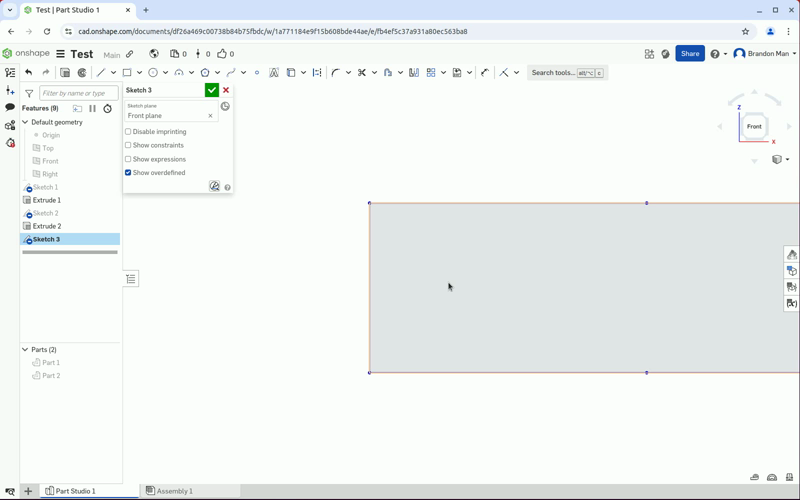
scroll(-6)
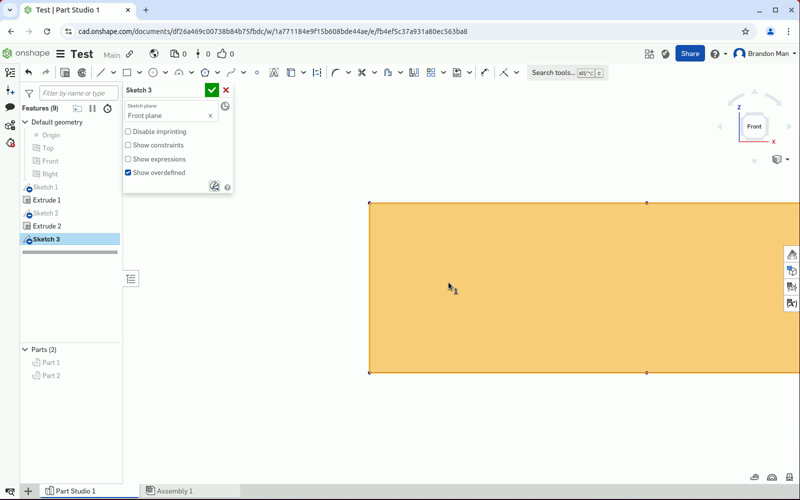
scroll(-6)
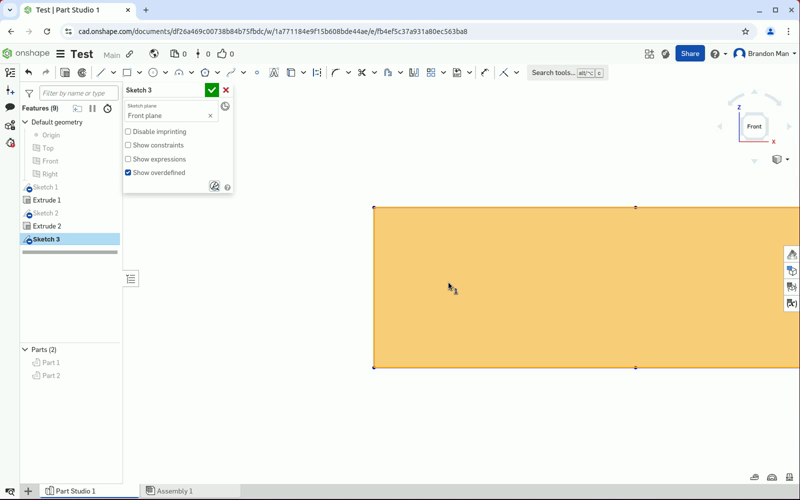
scroll(-6)
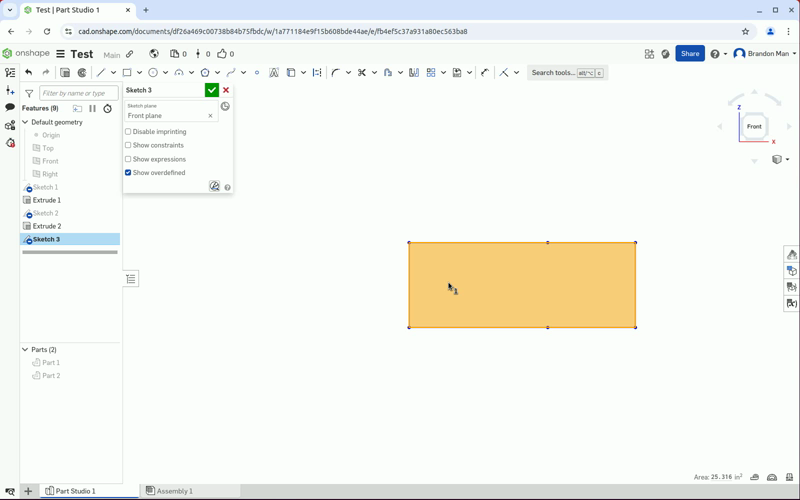
scroll(-6)
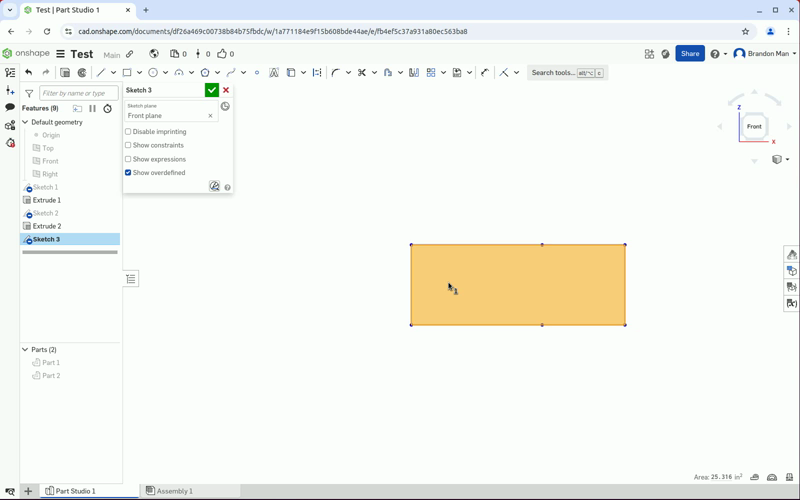
scroll(-6)
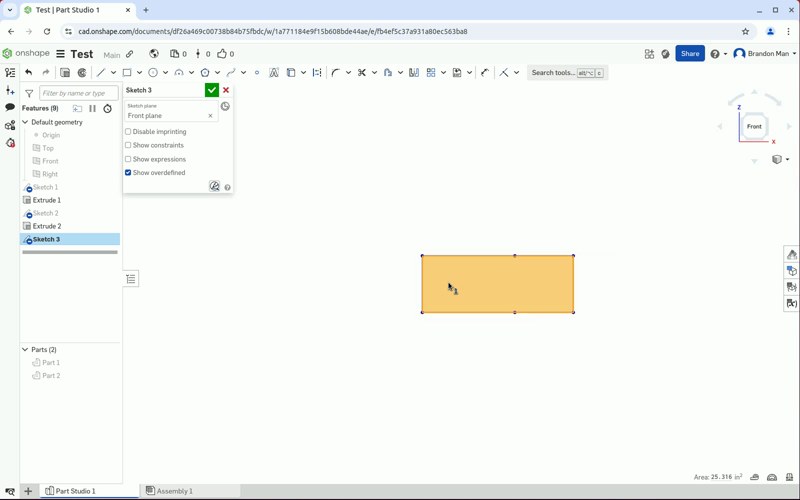
scroll(-6)
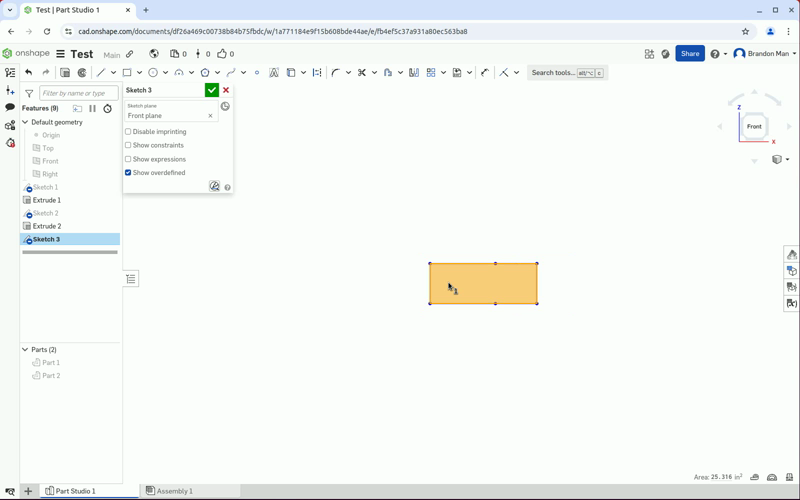
scroll(-6)
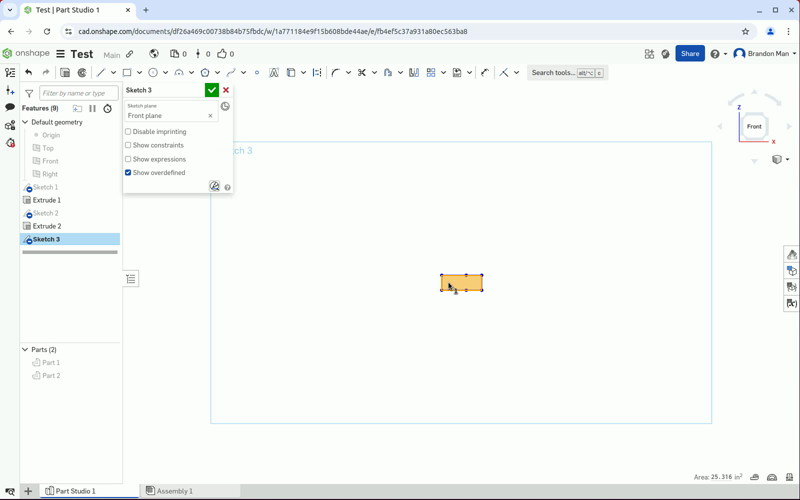
mouse_move(73, 352)
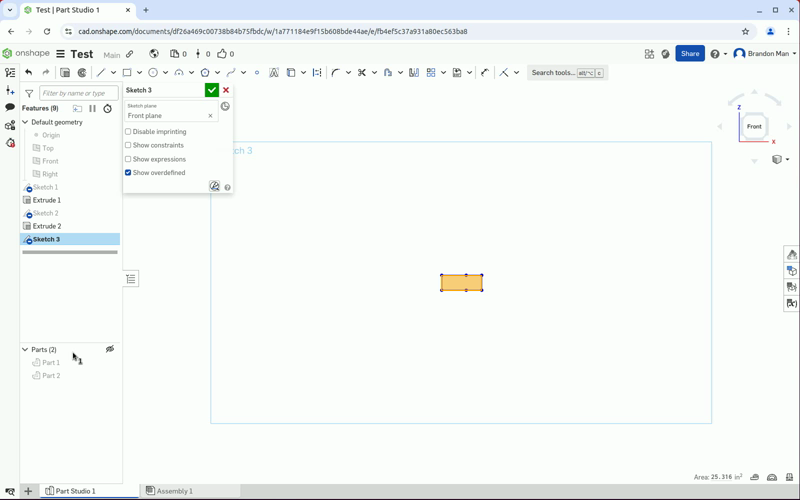
key(shift+y)
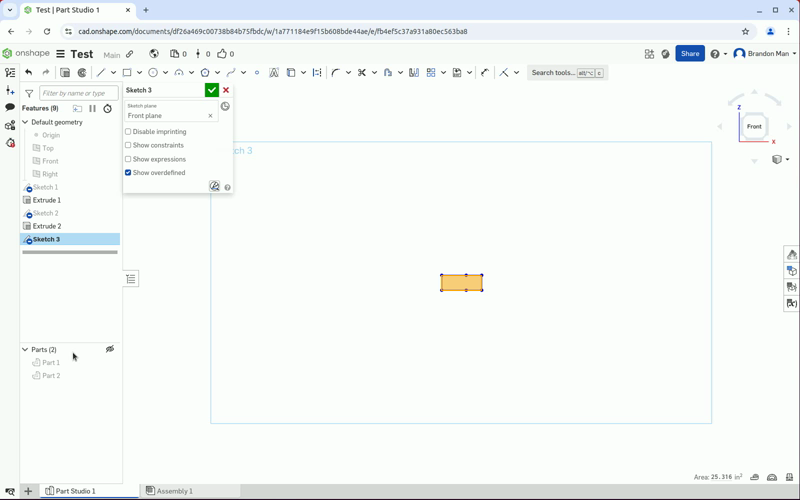
key(shift+e)
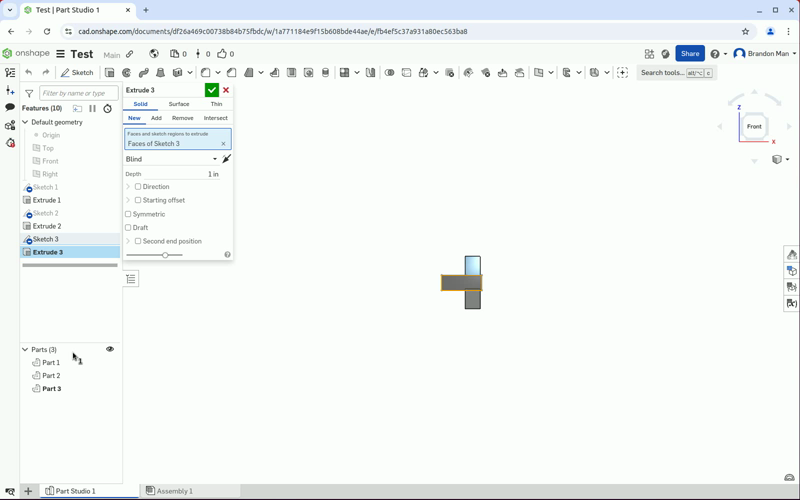
mouse_move(143, 106)
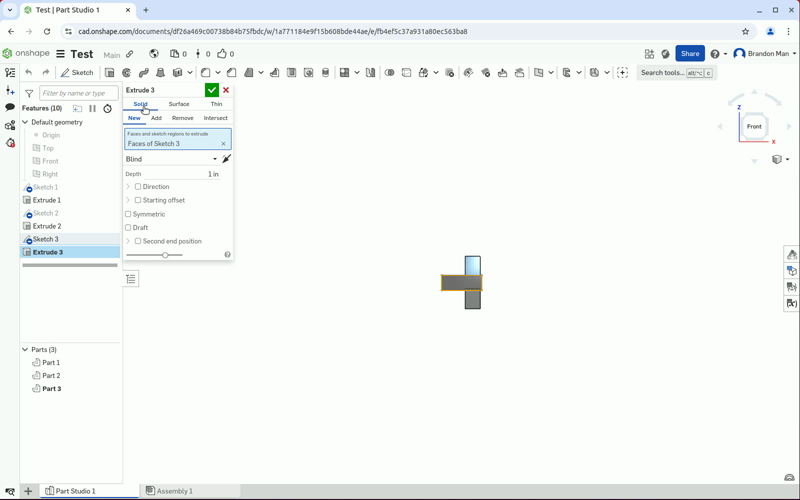
click(143, 106)
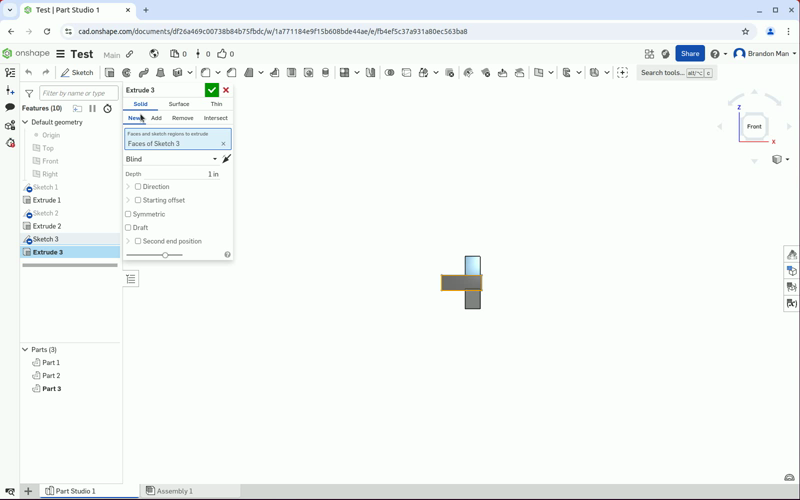
mouse_move(137, 120)
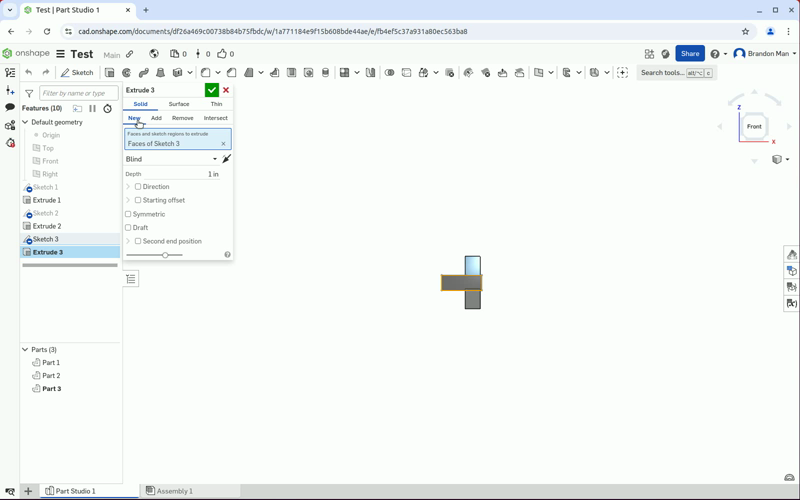
click(137, 120)
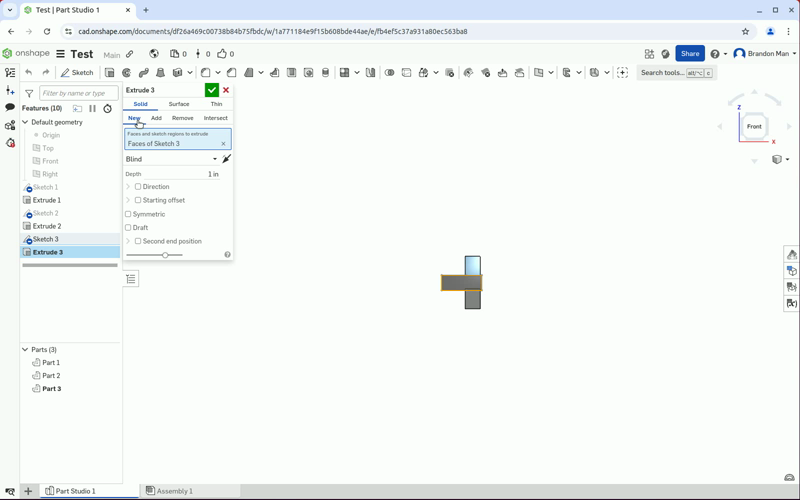
key(tab, 4)
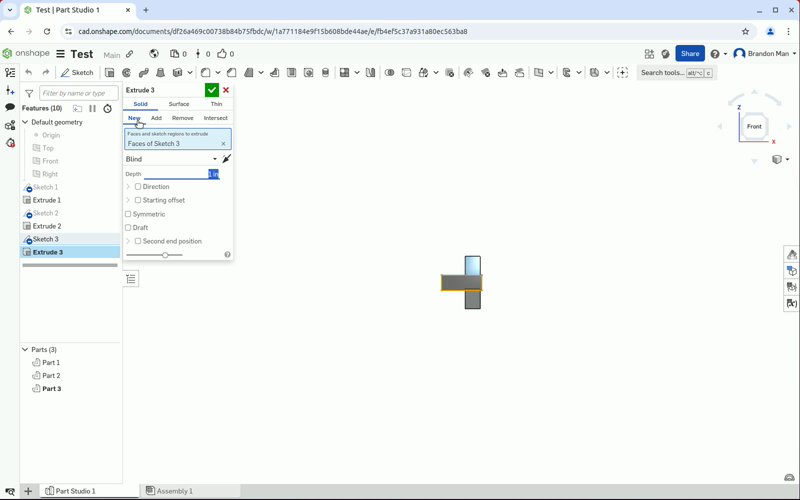
text(2.889)
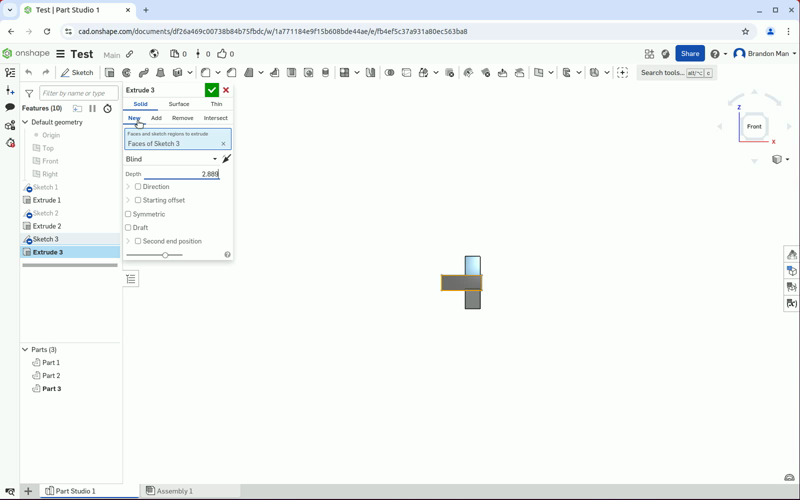
key(enter)
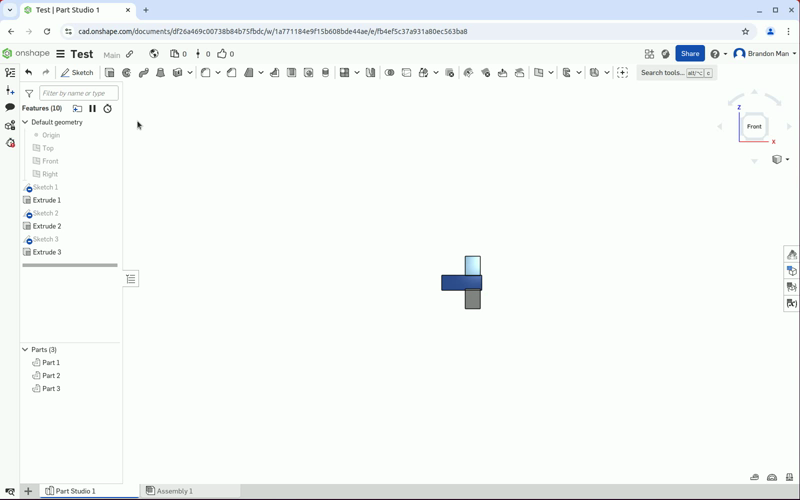
key(shift+h)
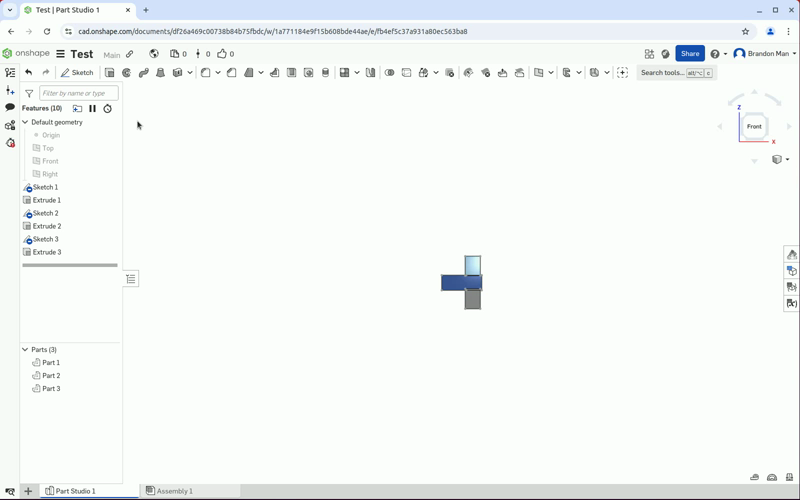
key(shift+h)
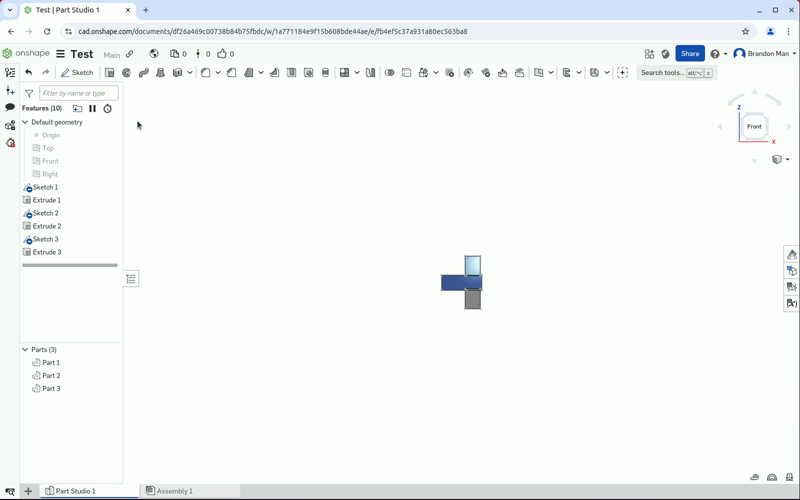
key(shift+7)
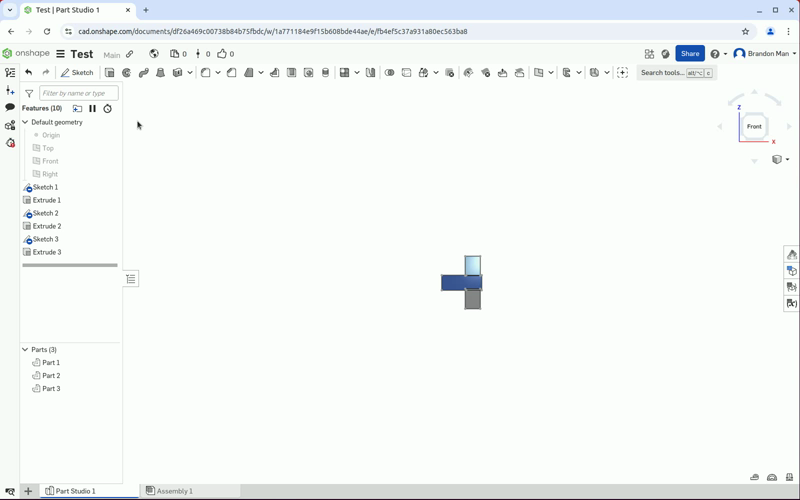
key(left, 2)
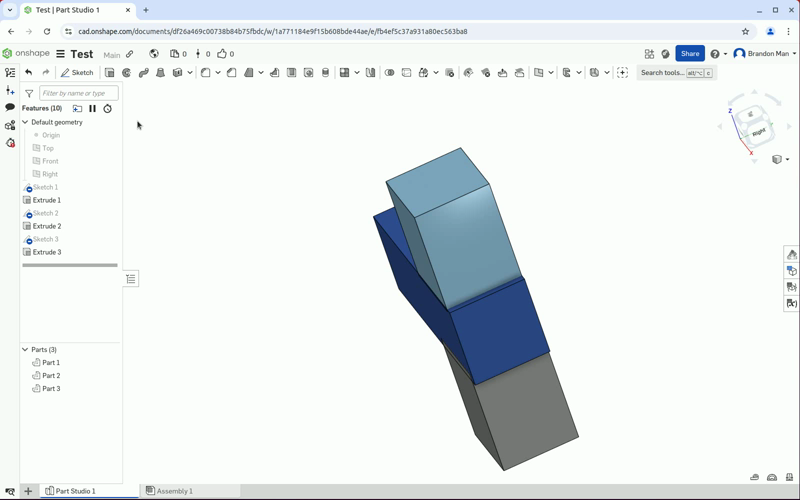
key(down, 2)
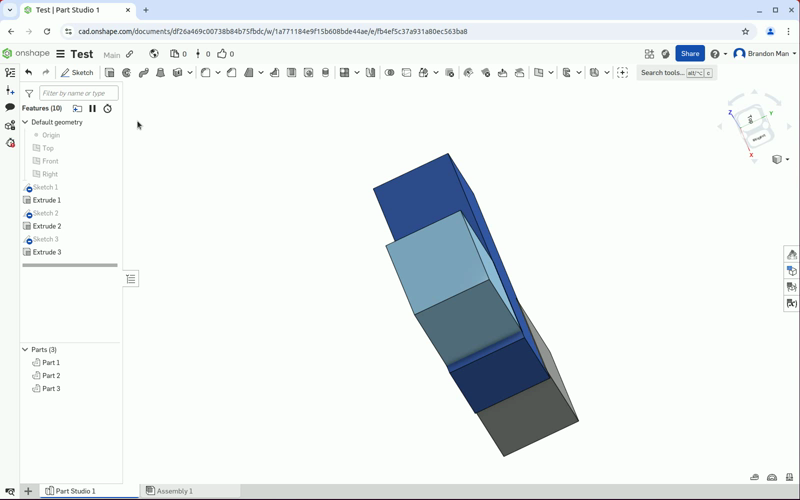
key(up, 2)
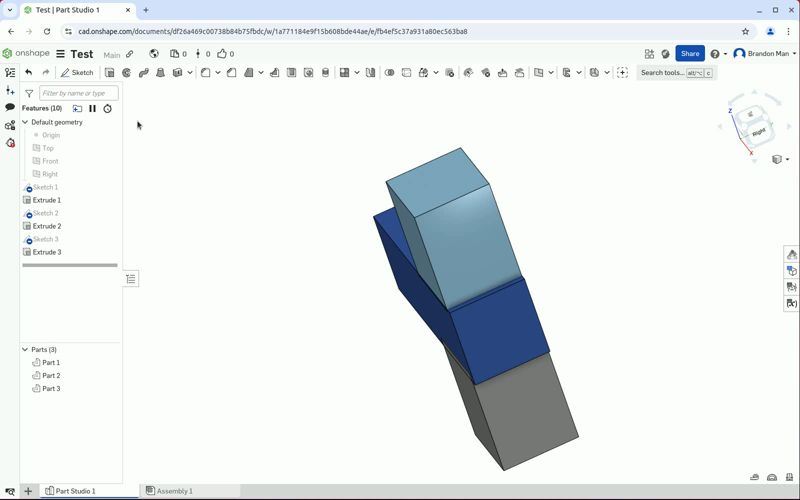
key(right, 2)
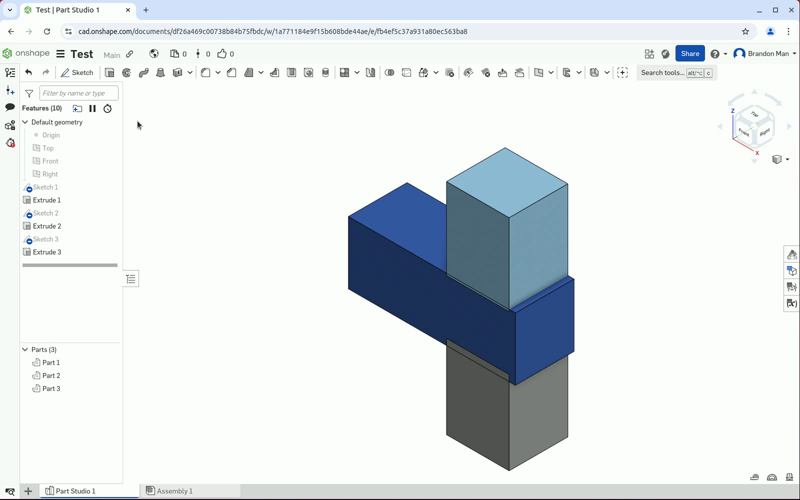
mouse_move(73, 189)
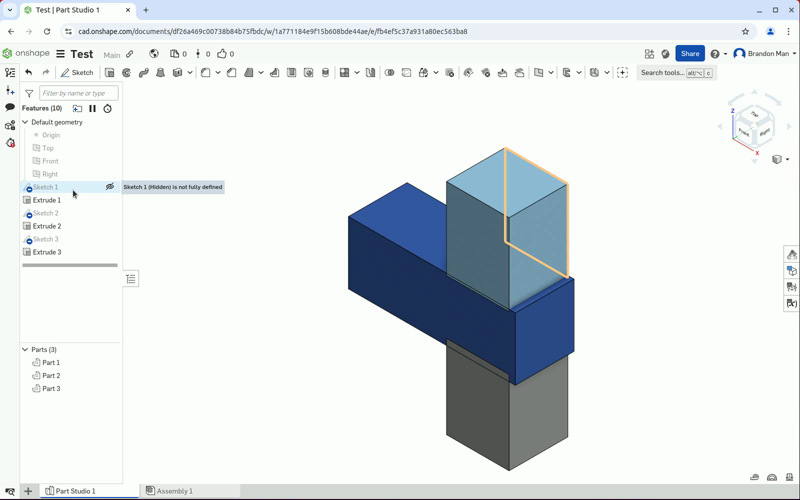
click(73, 189)